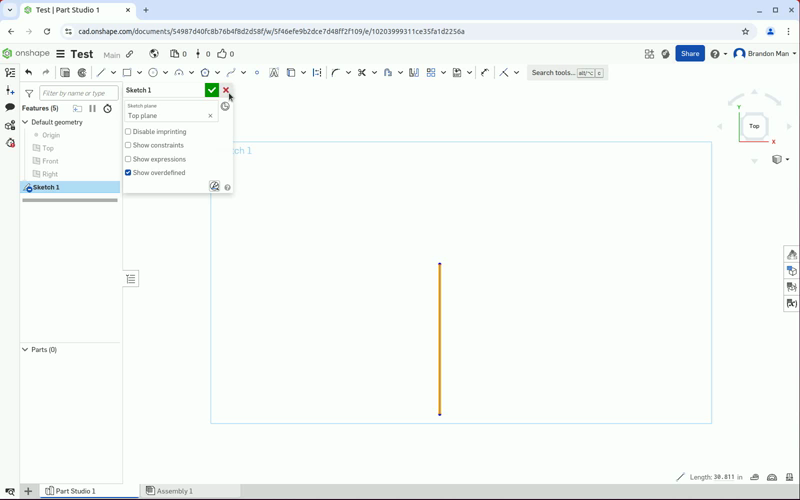
key(shift+h)
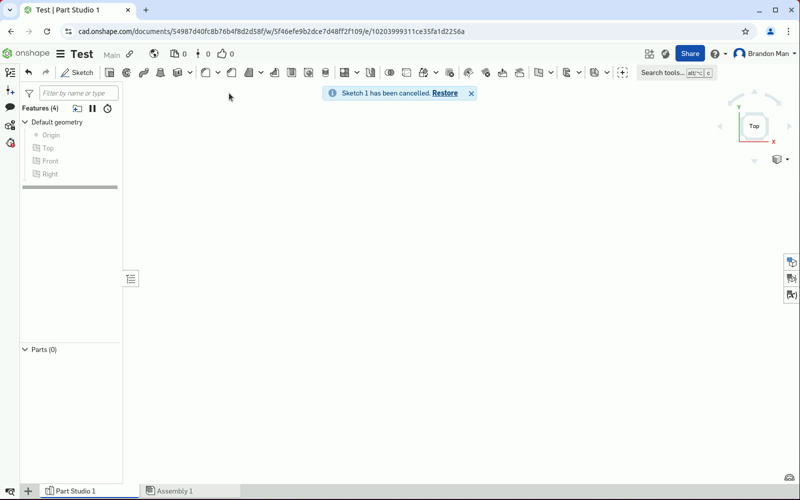
mouse_move(73, 352)
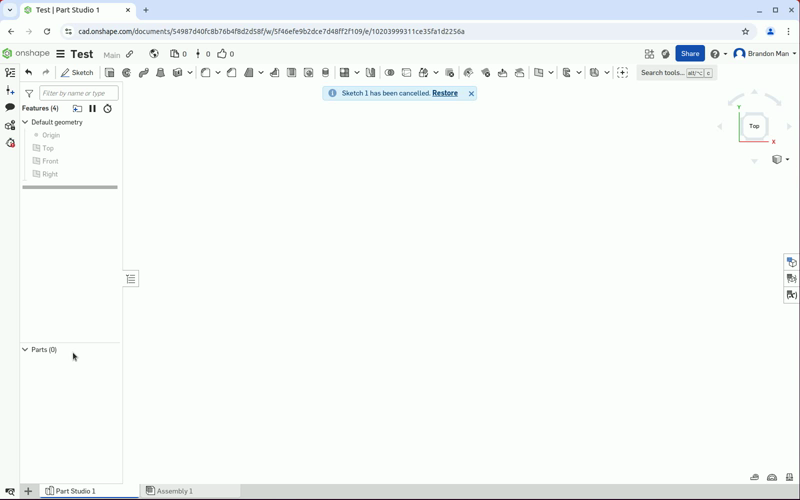
key(y)
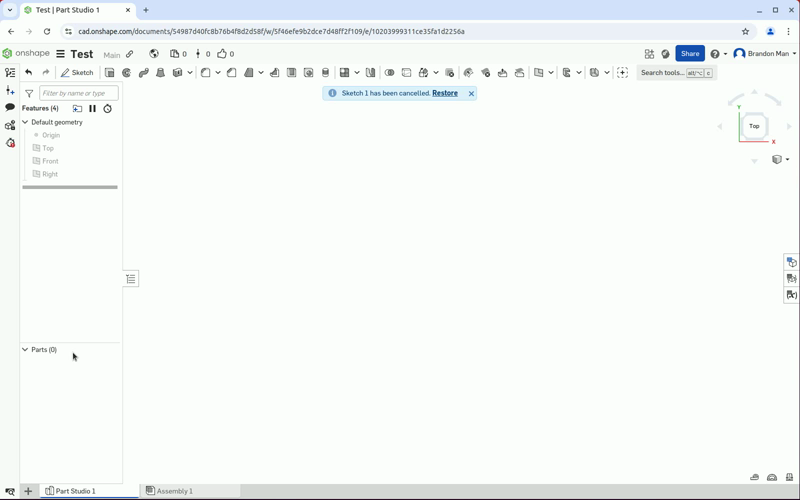
key(shift+p)
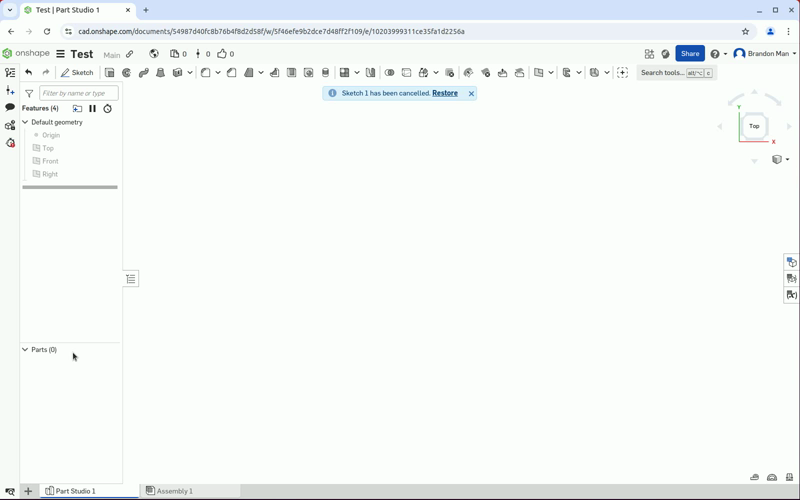
key(space)
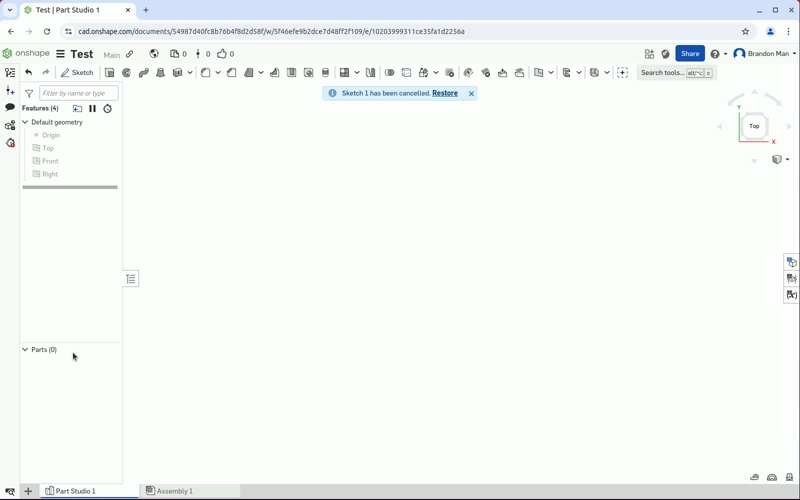
key_down(shift)
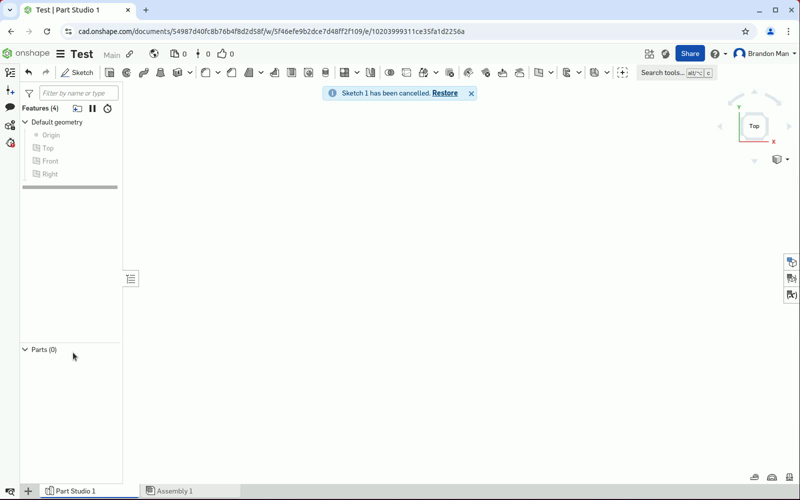
key(up)
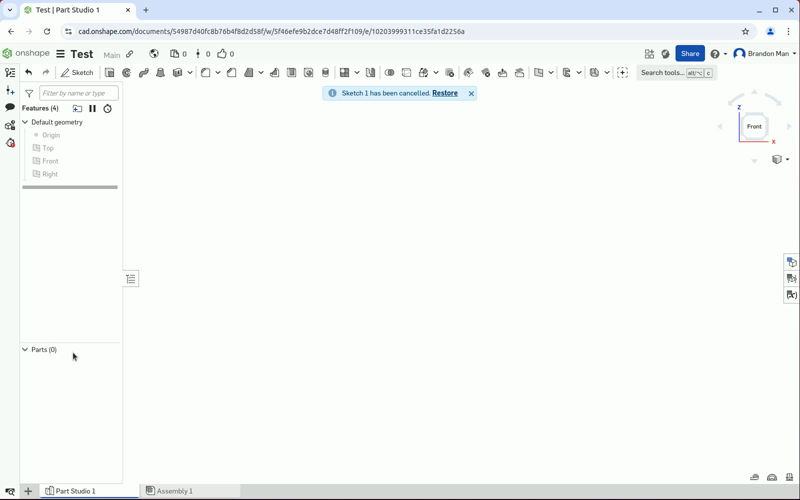
key_up(shift)
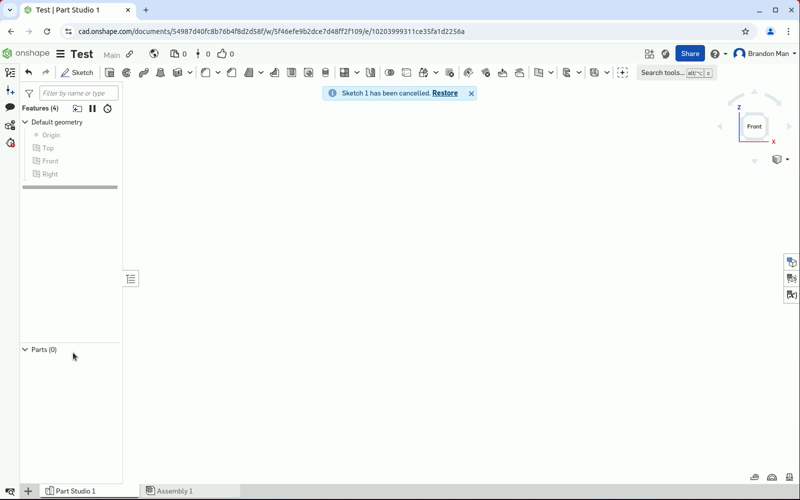
mouse_move(73, 352)
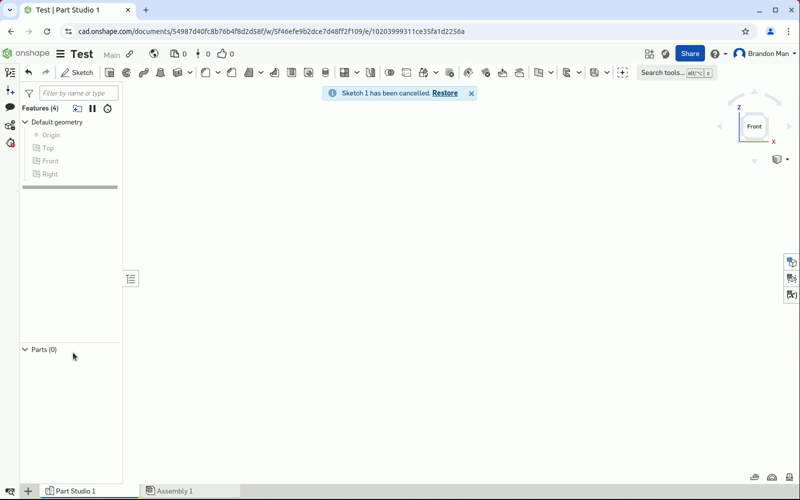
key(shift+y)
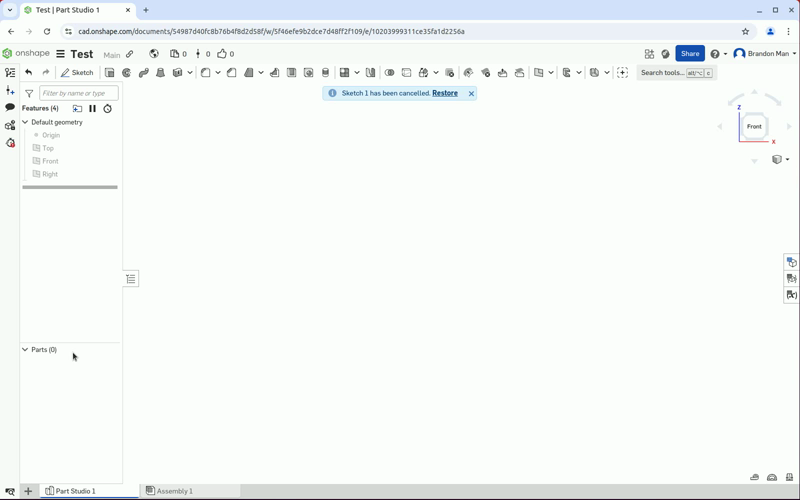
key(shift+s)
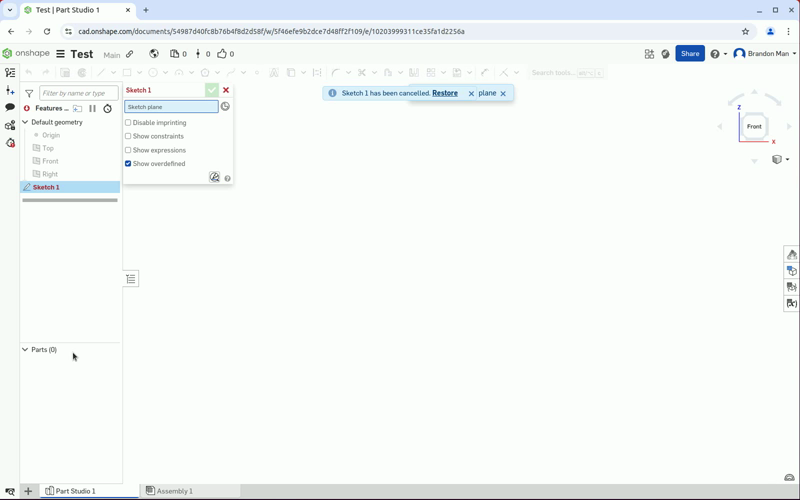
mouse_move(73, 163)
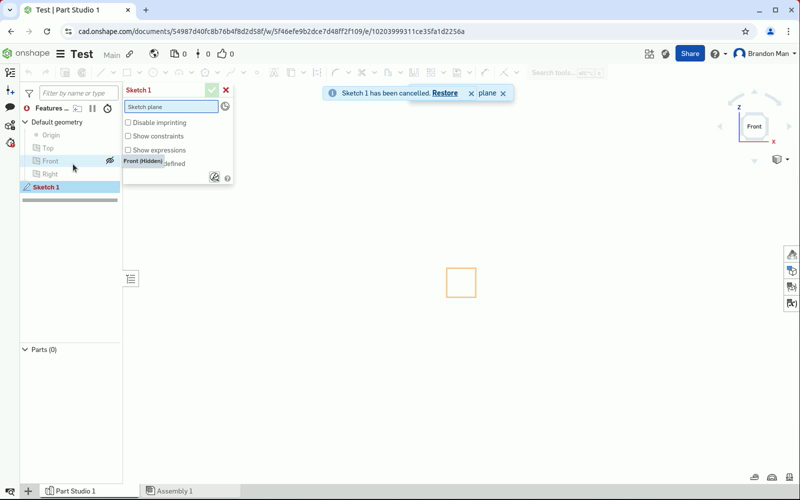
click(73, 163)
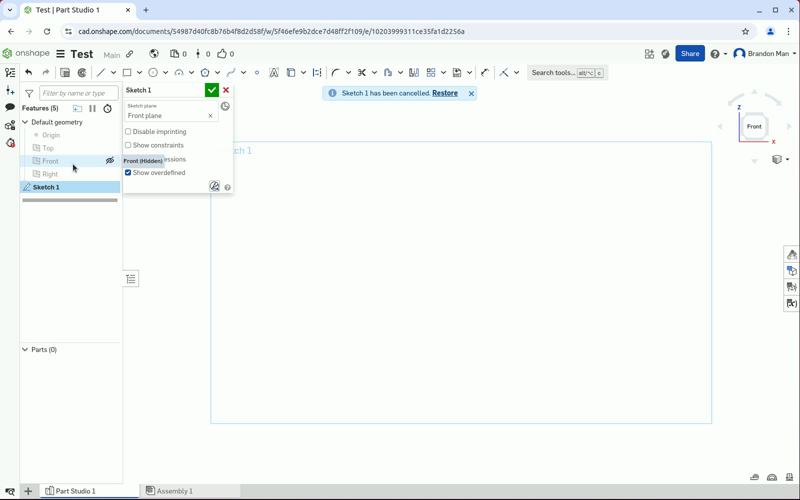
mouse_move(73, 352)
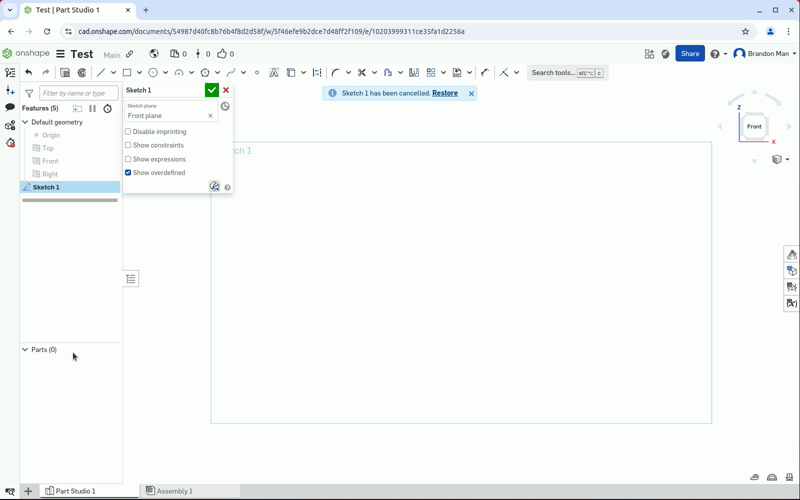
key(y)
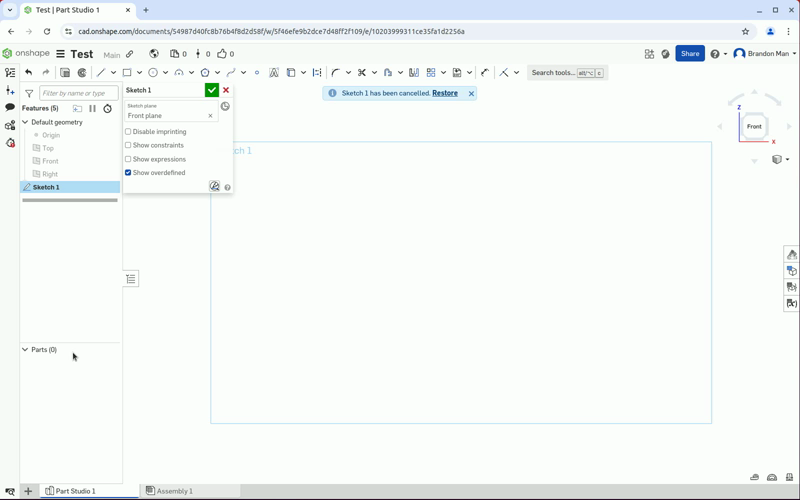
key(l)
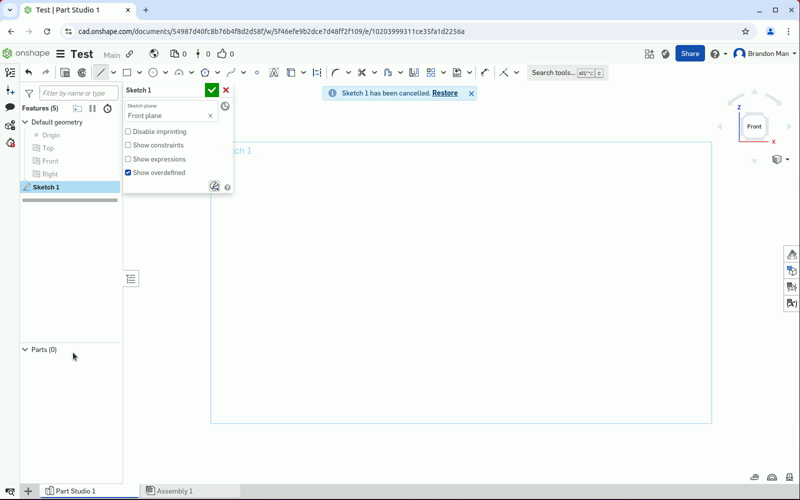
key_down(shift)
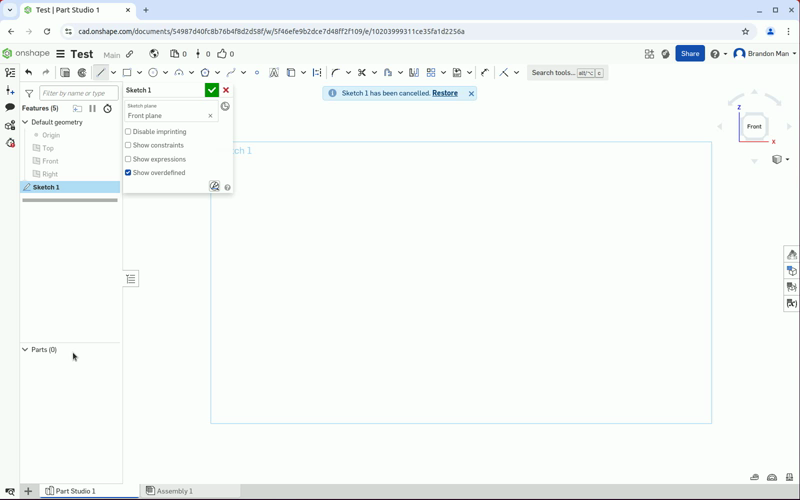
mouse_move(388, 282)
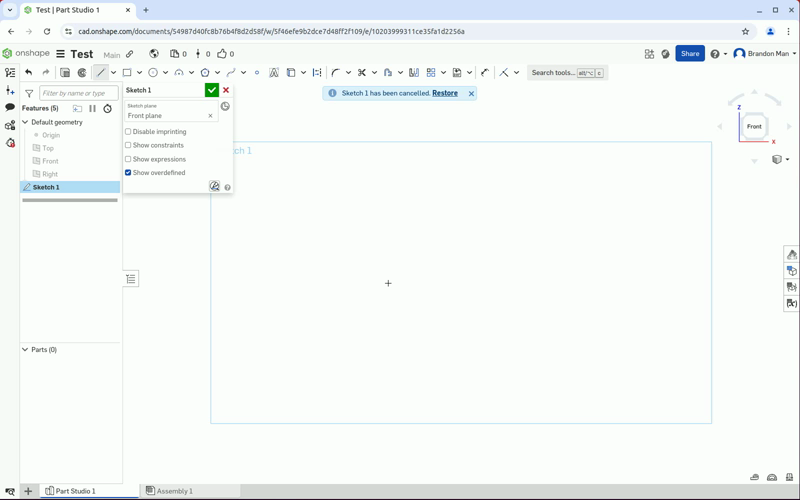
click(388, 282)
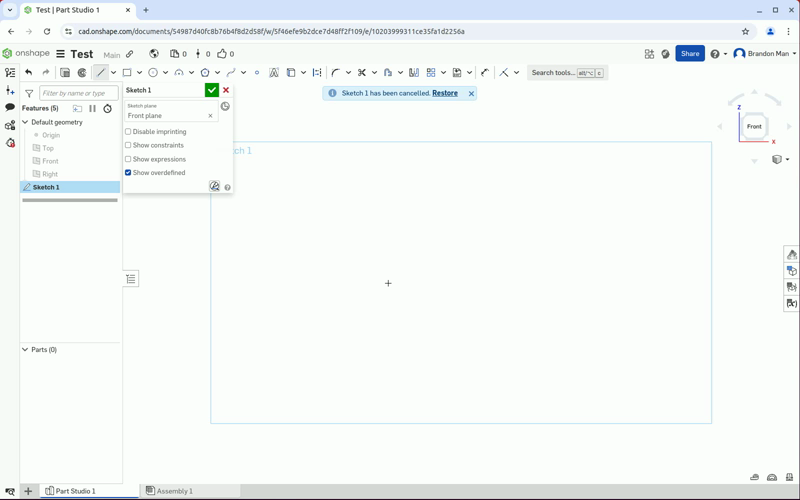
key_up(shift)
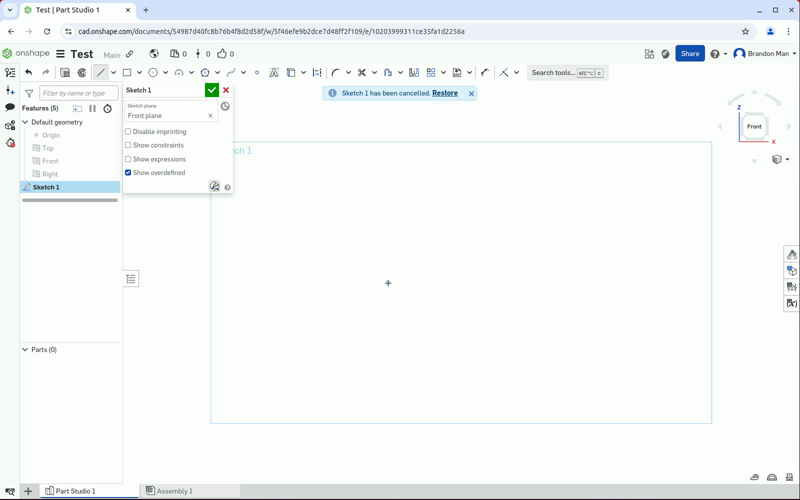
key_down(shift)
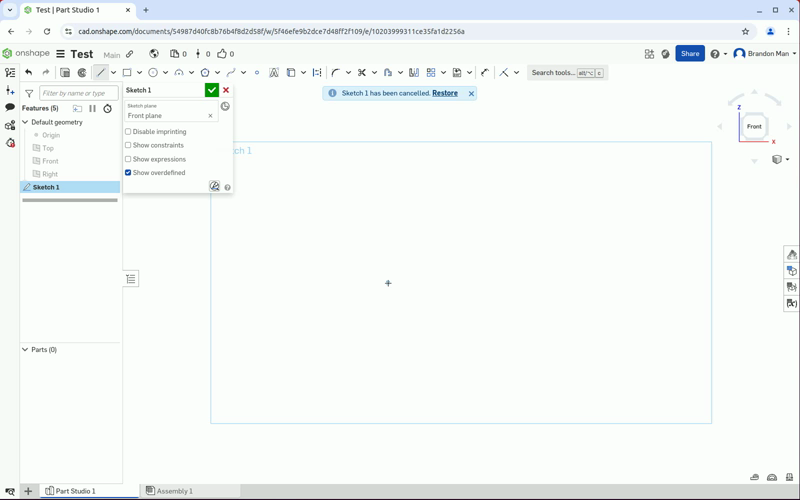
mouse_move(460, 282)
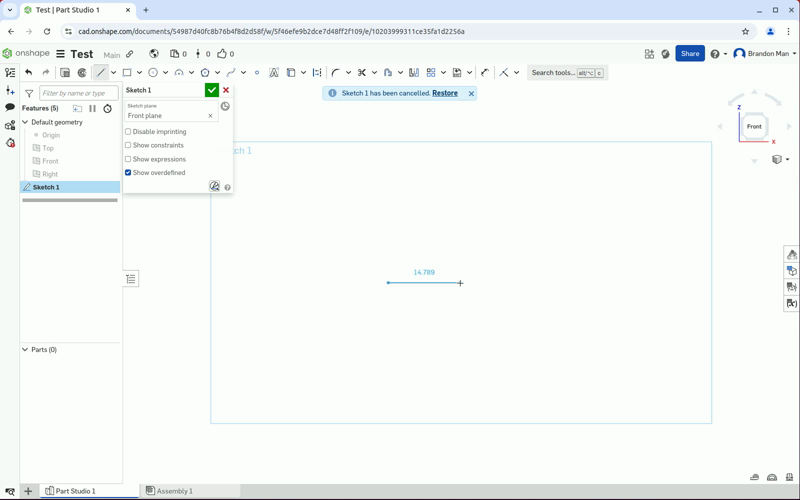
click(460, 282)
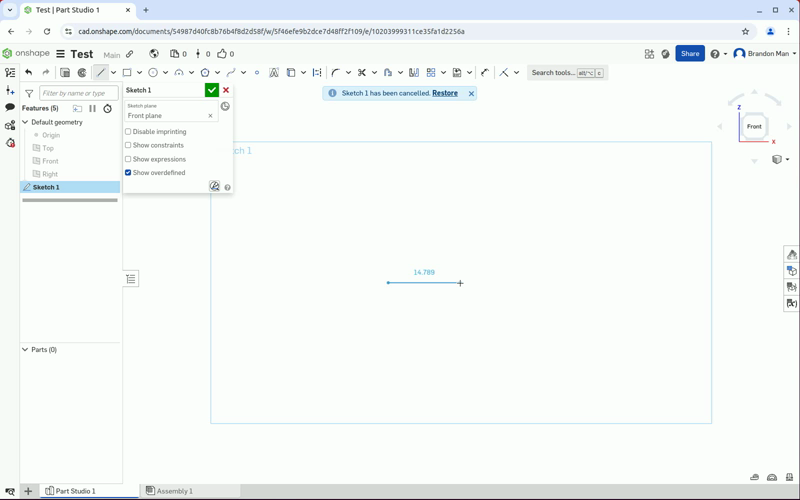
key_up(shift)
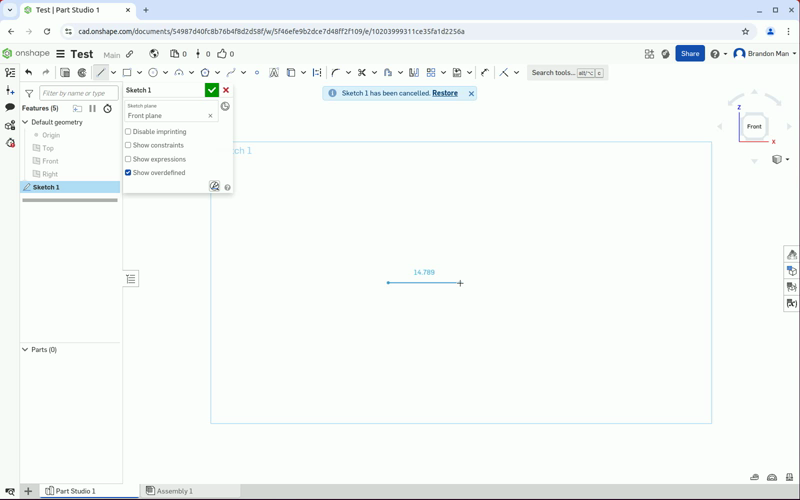
key_down(shift)
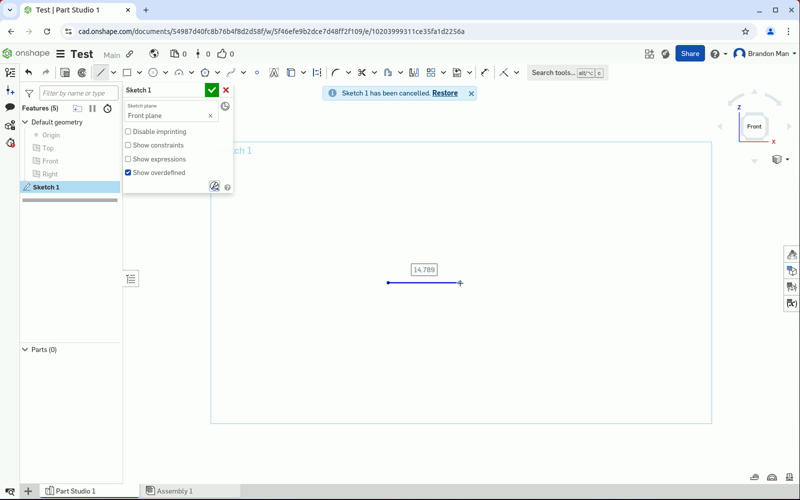
mouse_move(460, 210)
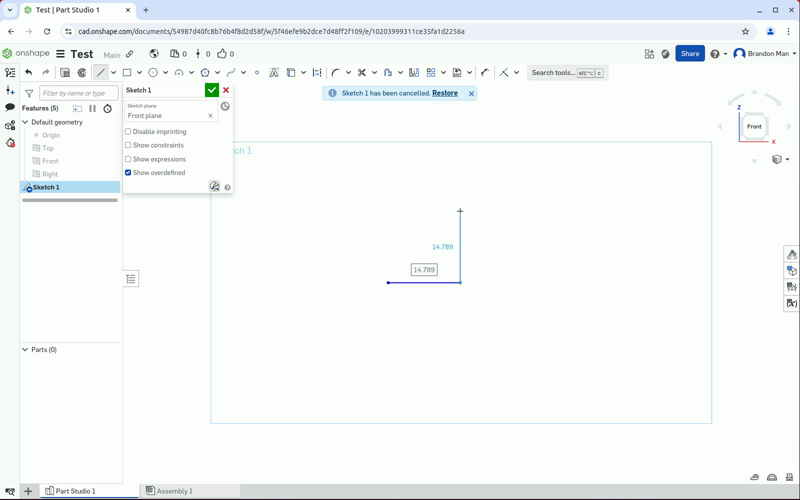
click(460, 210)
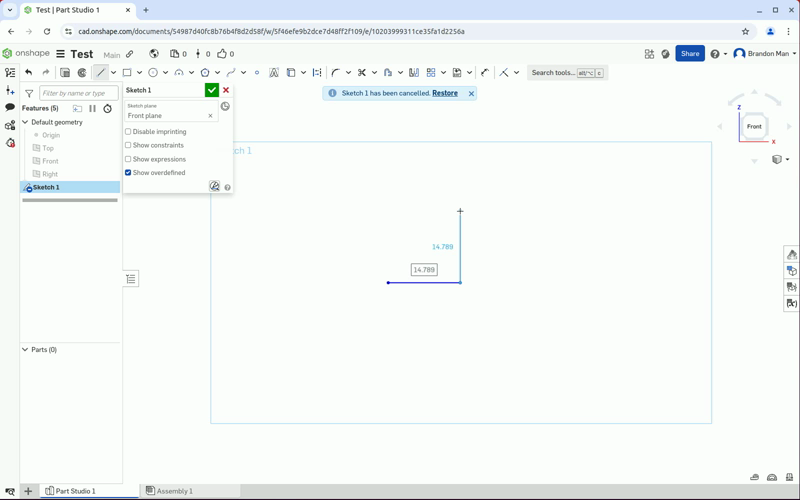
key_up(shift)
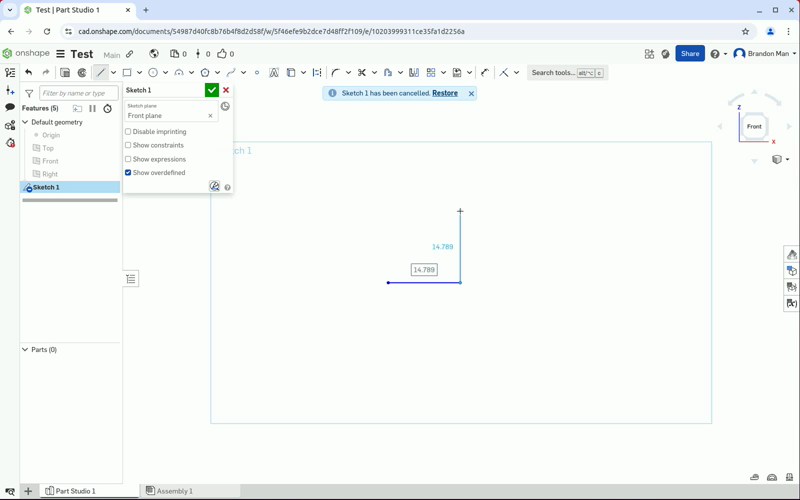
key_down(shift)
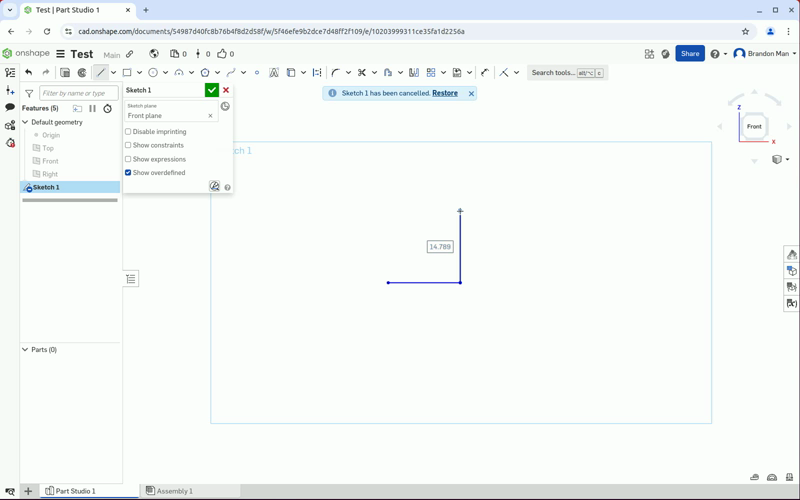
mouse_move(490, 210)
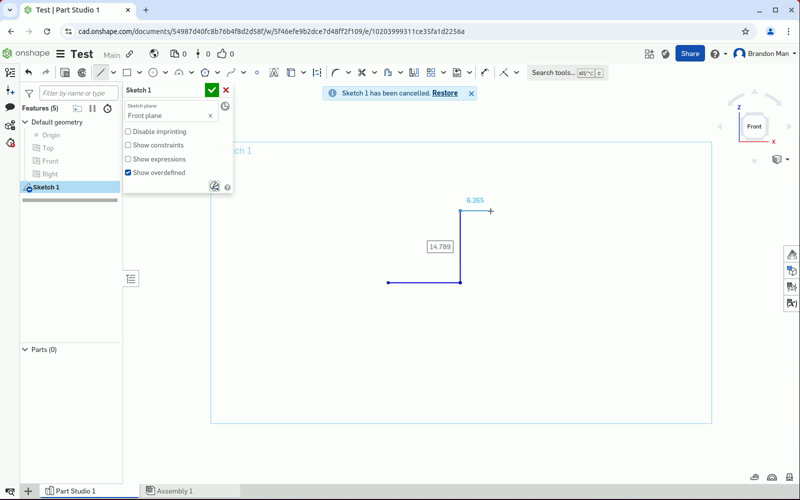
mouse_move(433, 188)
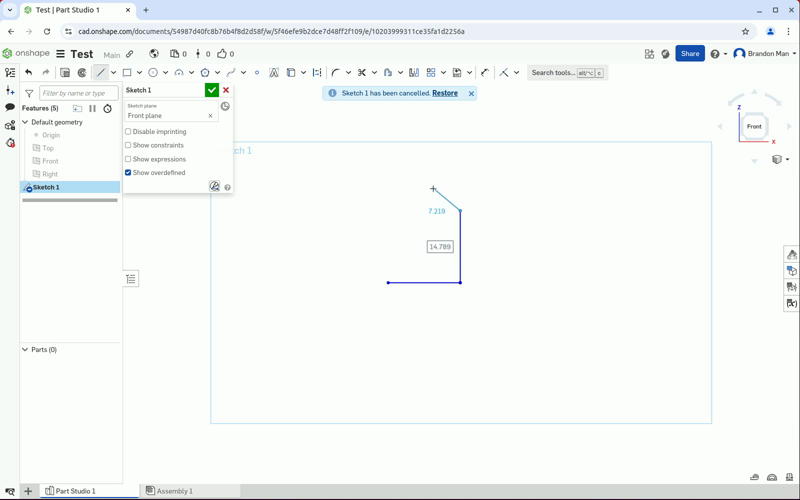
click(433, 188)
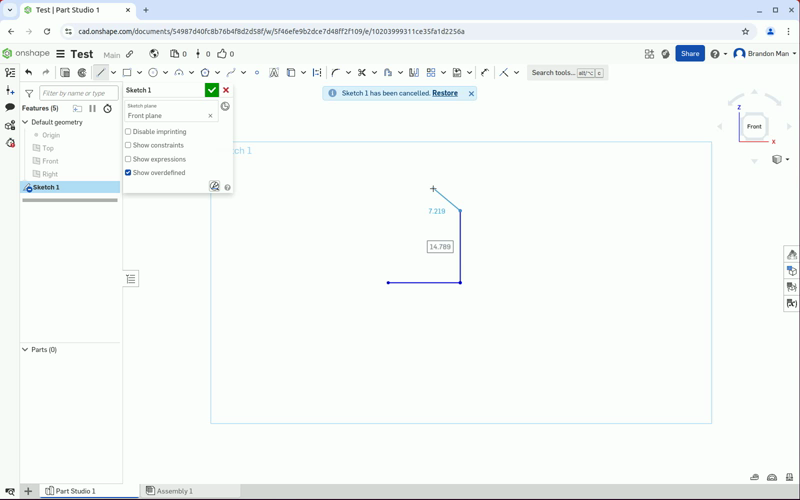
key_up(shift)
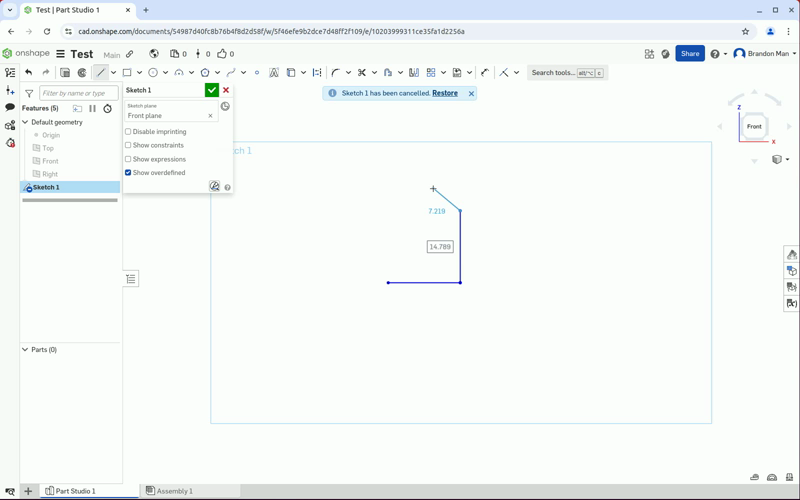
key(esc)
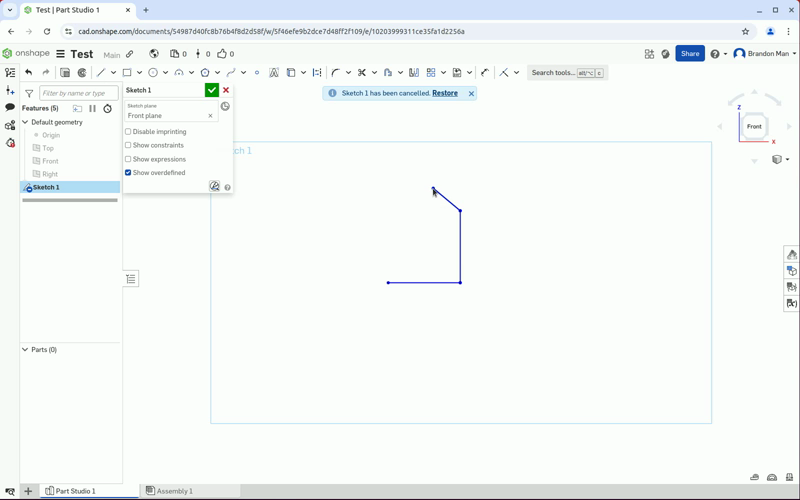
key(a)
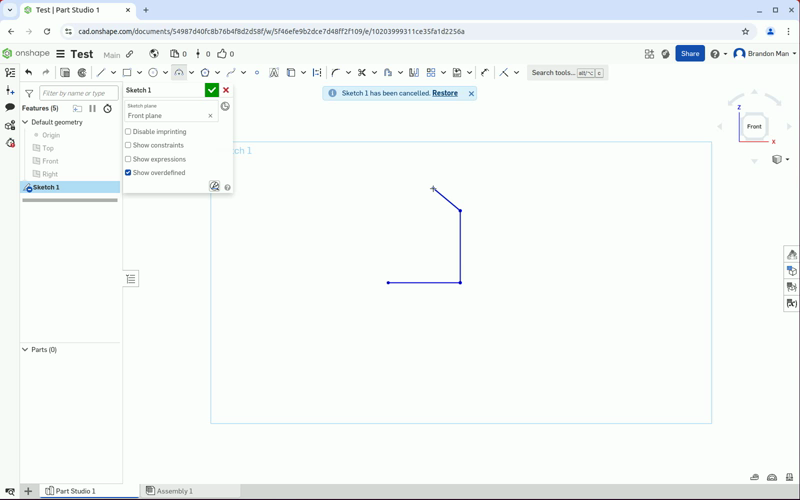
mouse_move(433, 188)
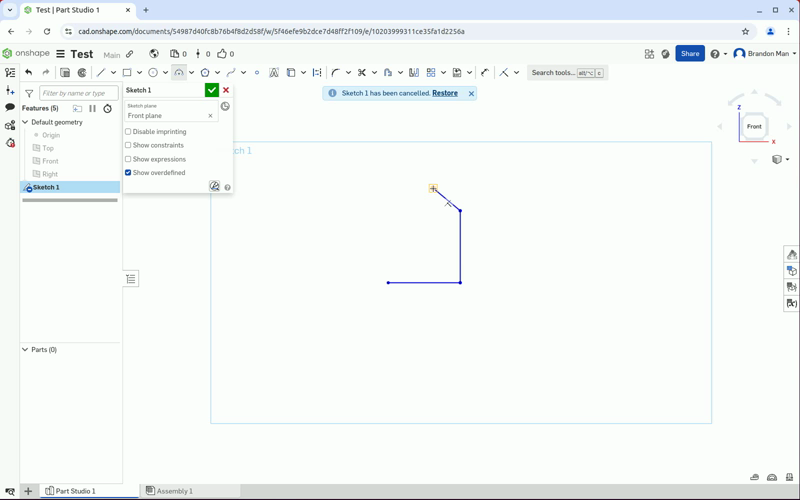
click(433, 188)
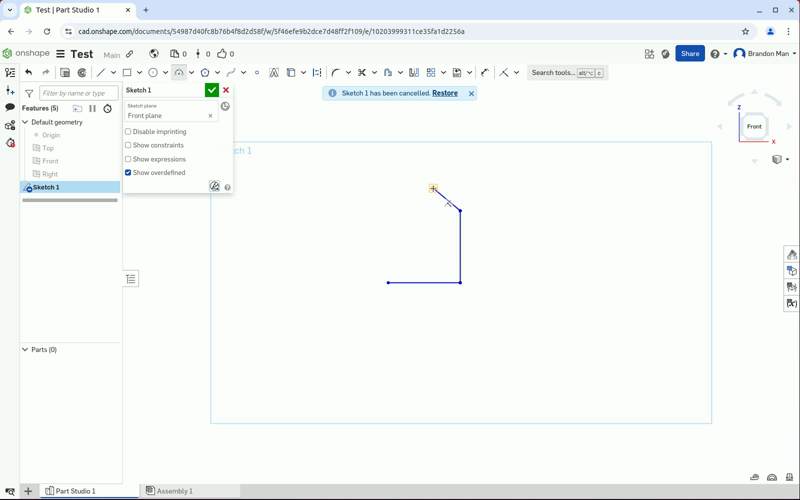
key_down(shift)
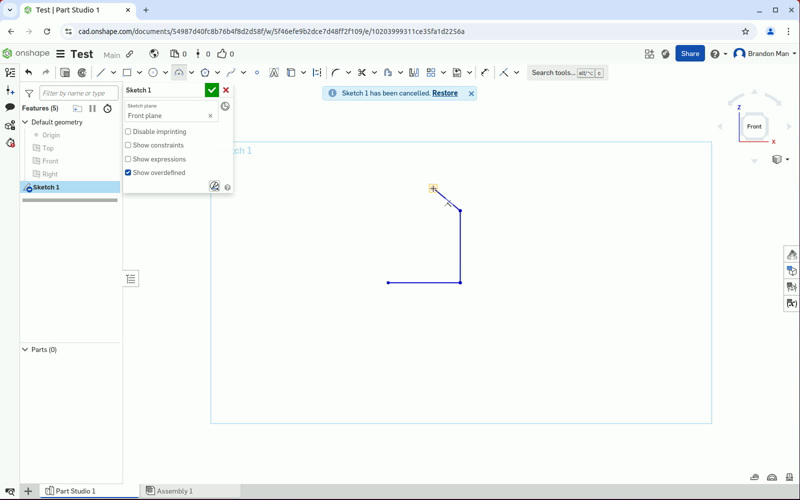
mouse_move(415, 188)
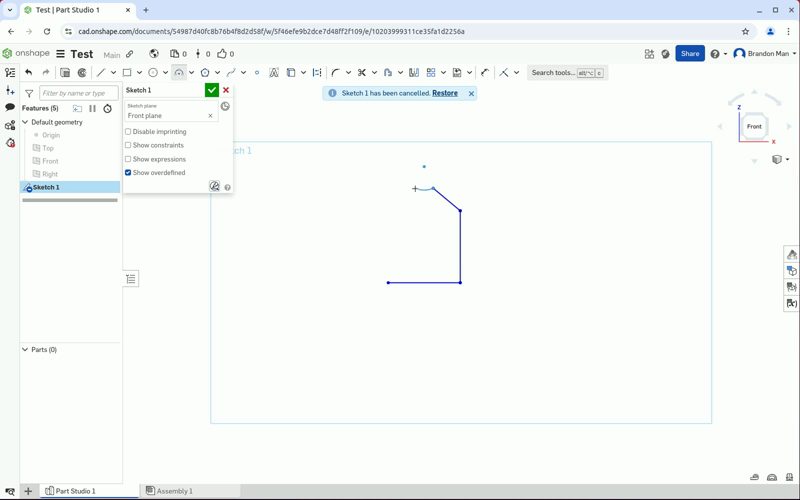
click(415, 188)
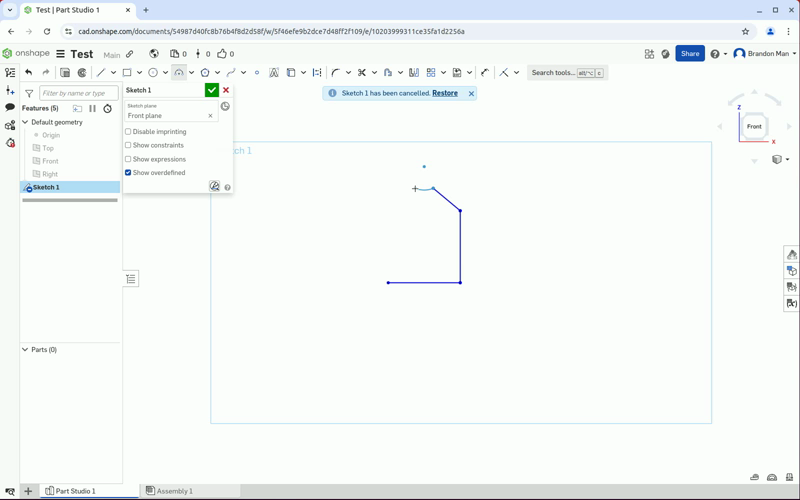
mouse_move(424, 169)
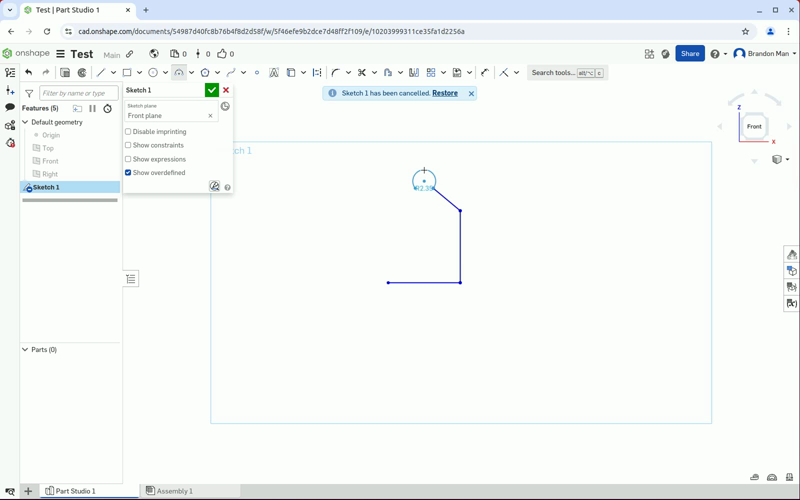
click(424, 169)
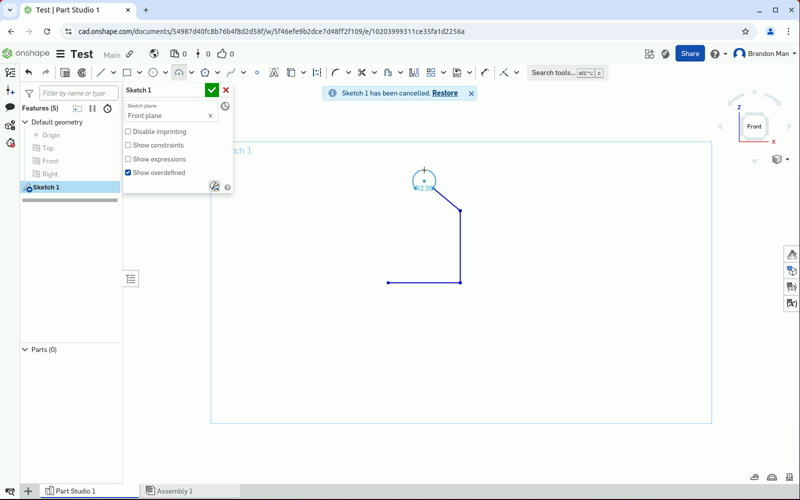
key_up(shift)
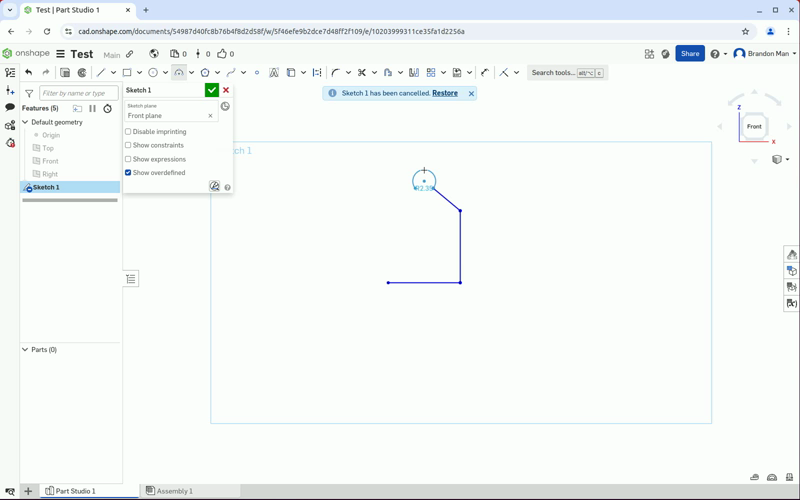
key(esc)
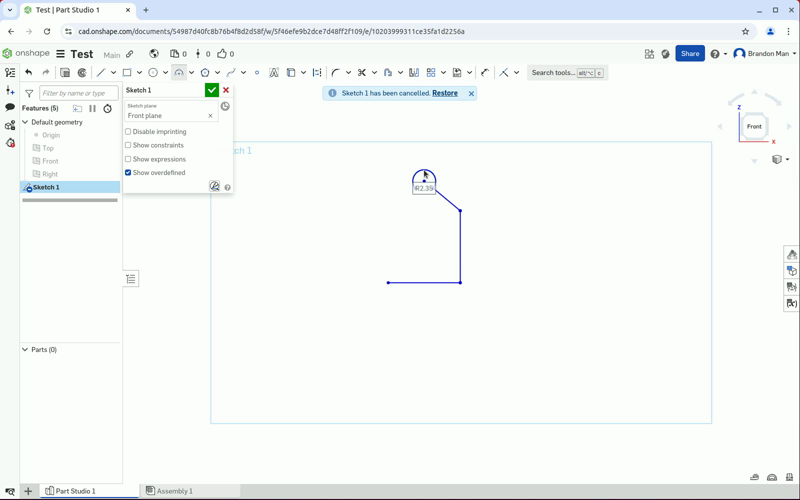
key(l)
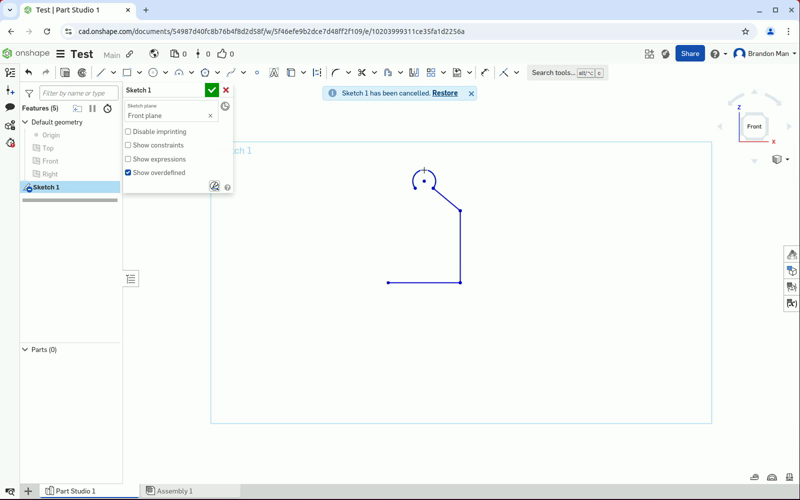
mouse_move(415, 188)
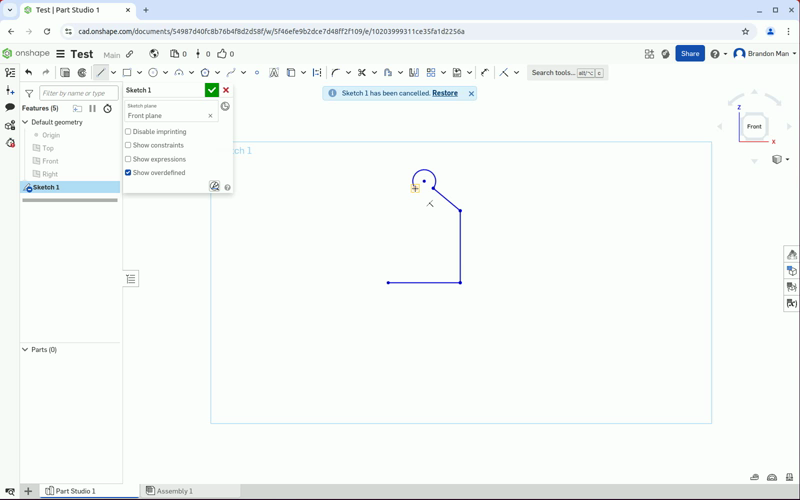
click(415, 188)
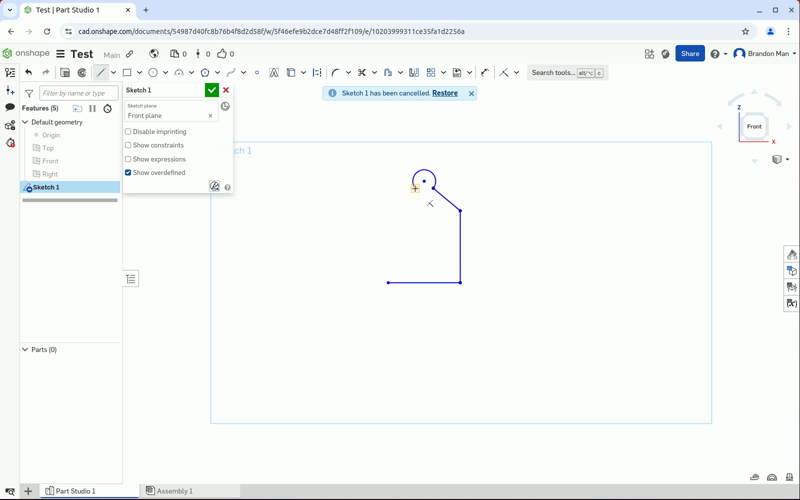
key_down(shift)
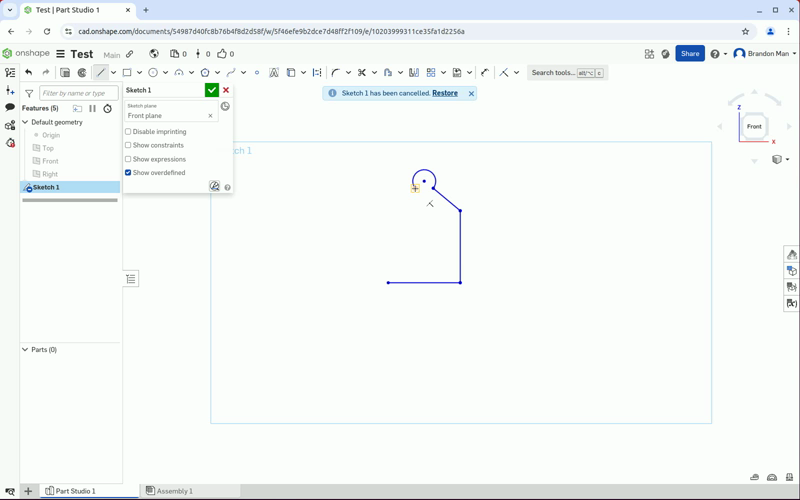
mouse_move(445, 188)
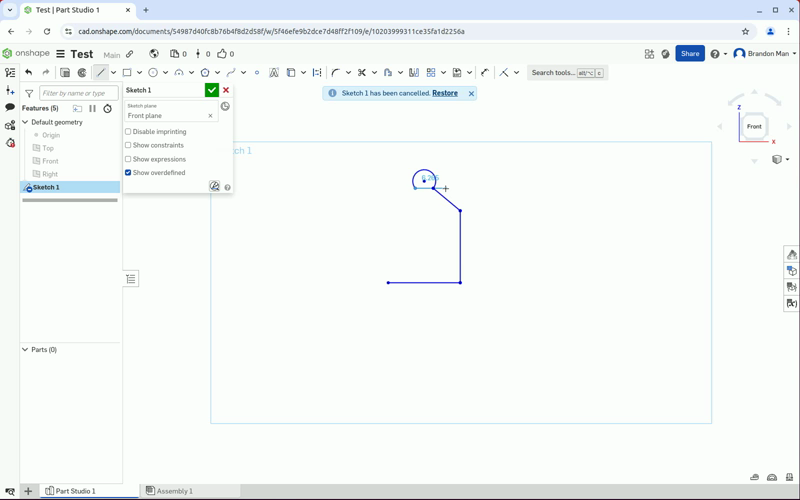
mouse_move(388, 210)
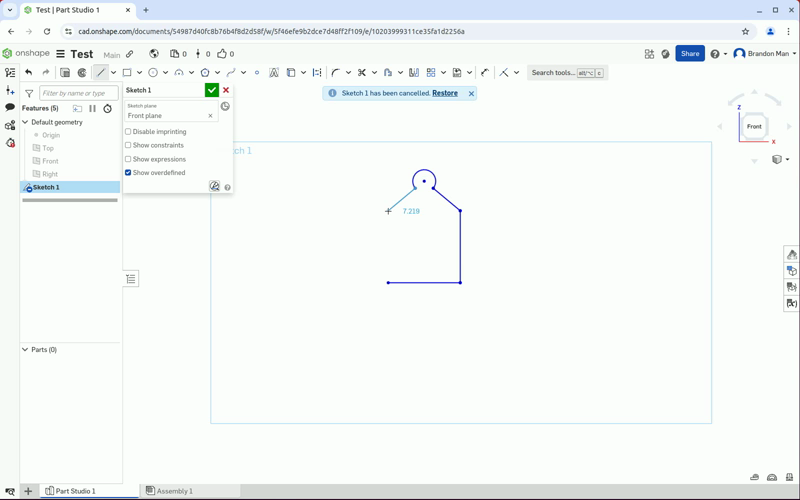
click(388, 210)
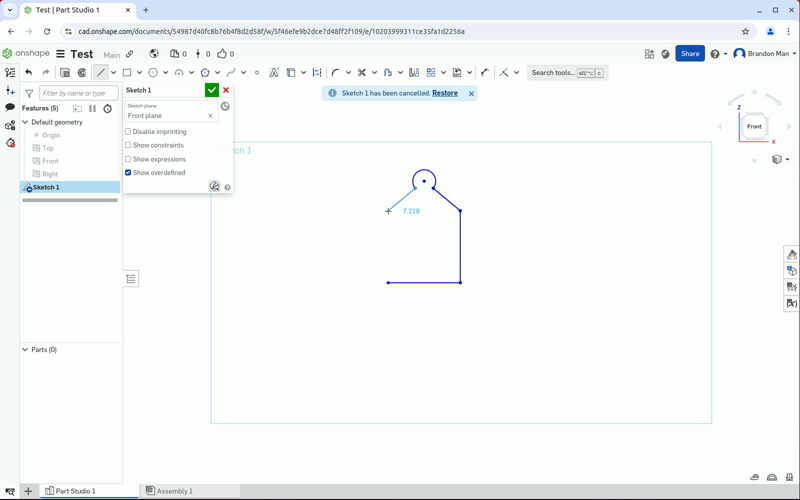
key_up(shift)
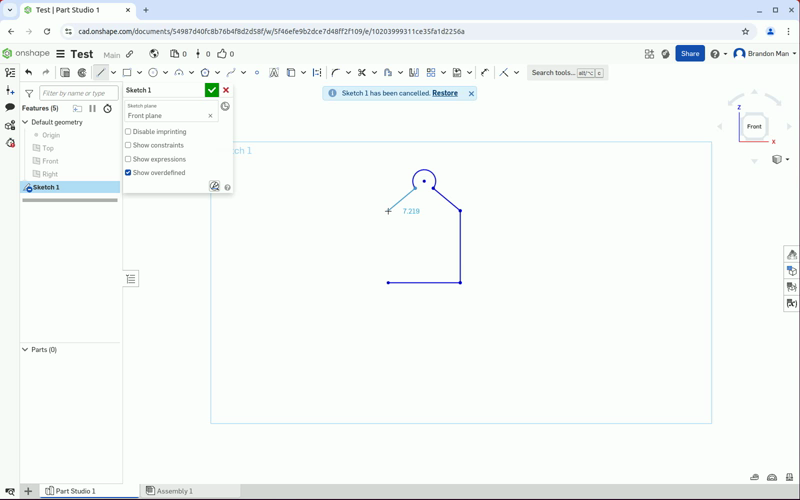
key_down(shift)
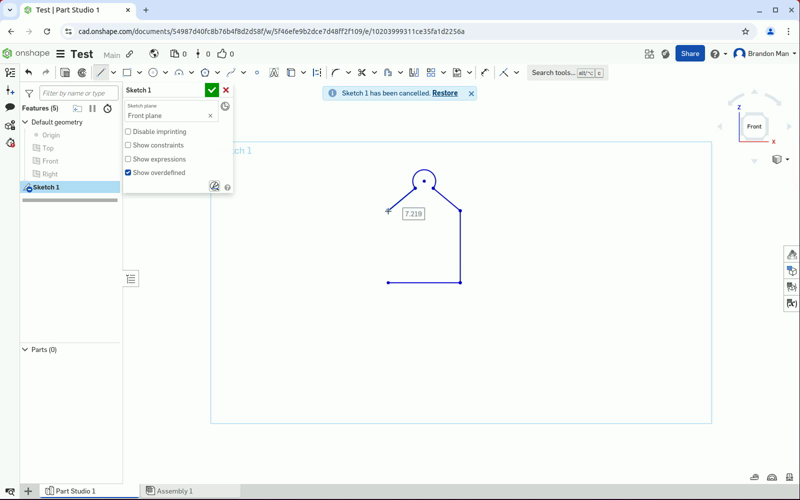
mouse_move(388, 282)
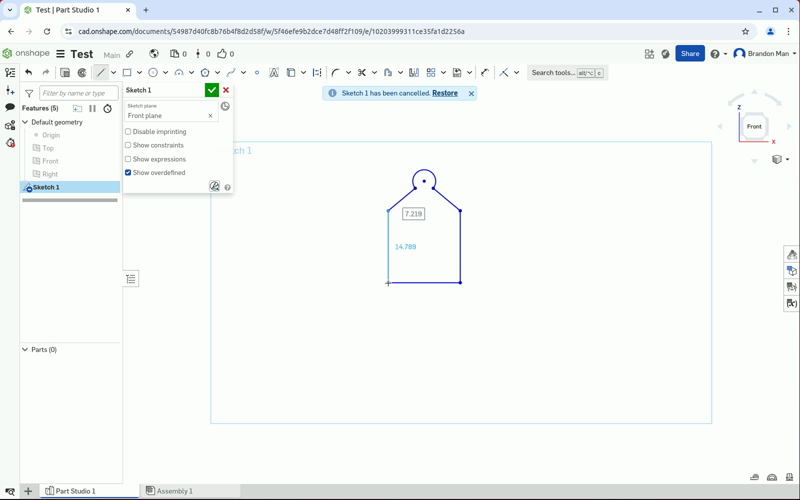
key_up(shift)
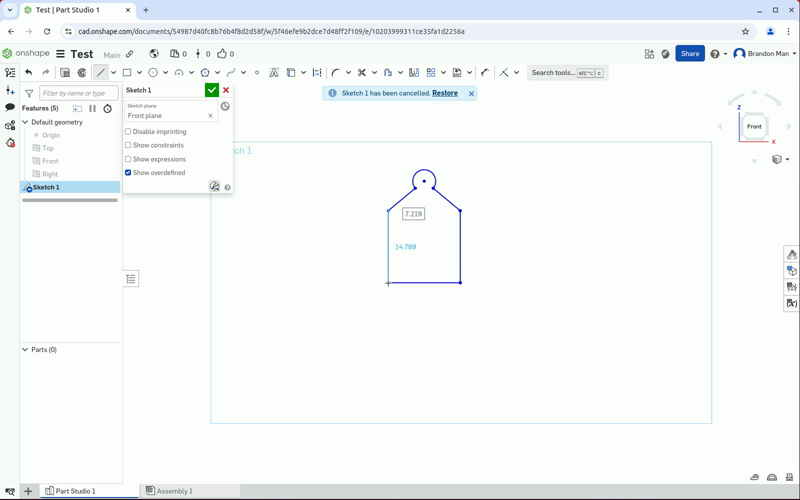
click(388, 282)
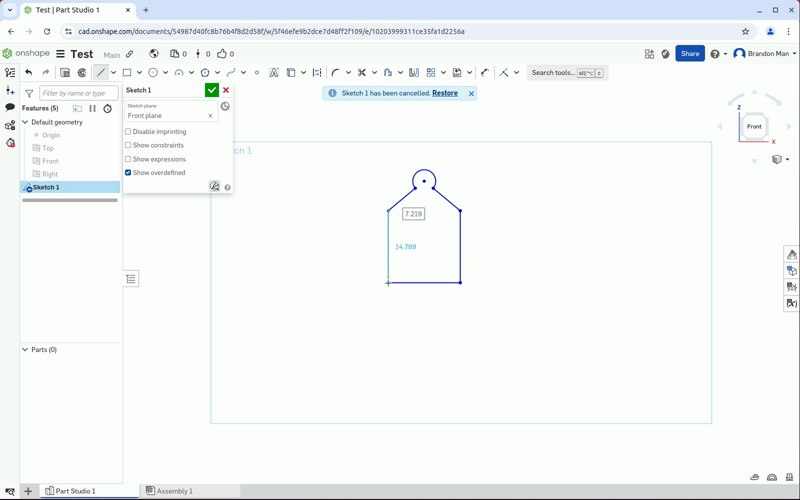
key(esc)
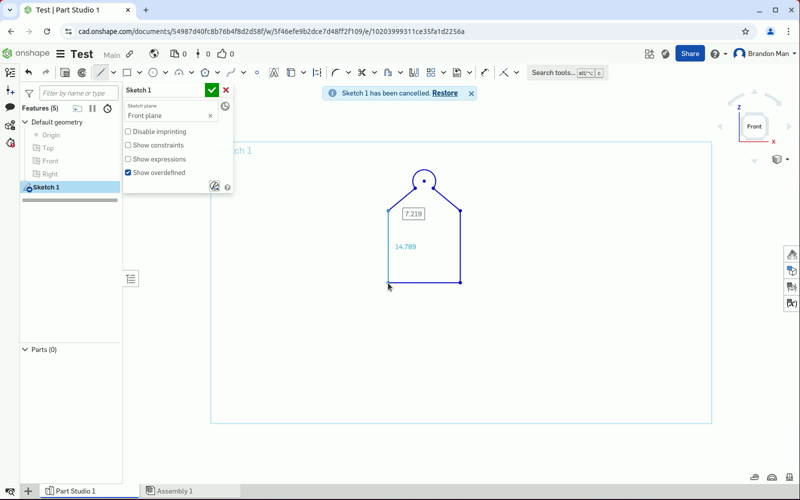
mouse_move(432, 264)
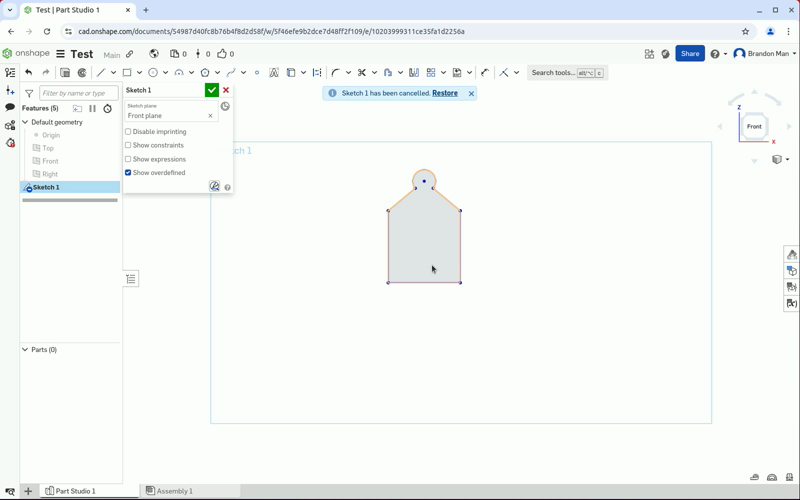
click(432, 264)
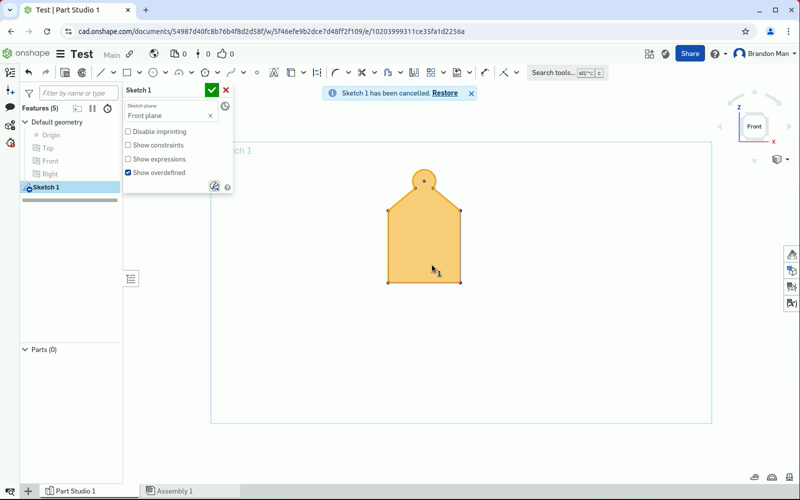
mouse_move(73, 352)
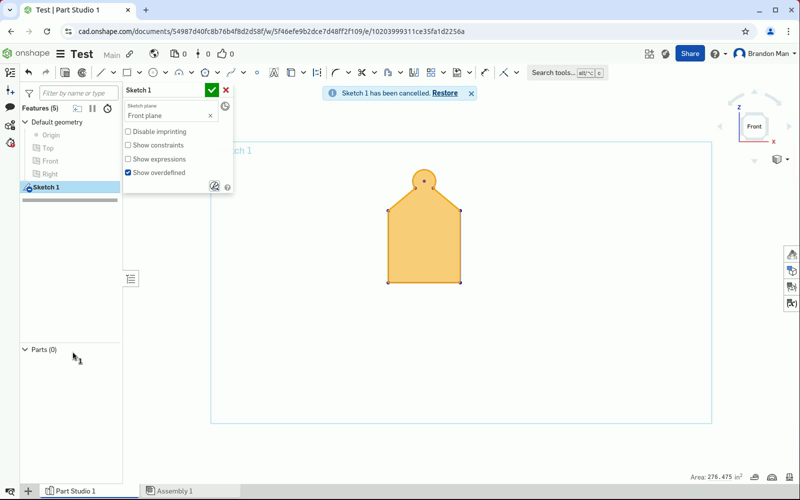
key(shift+y)
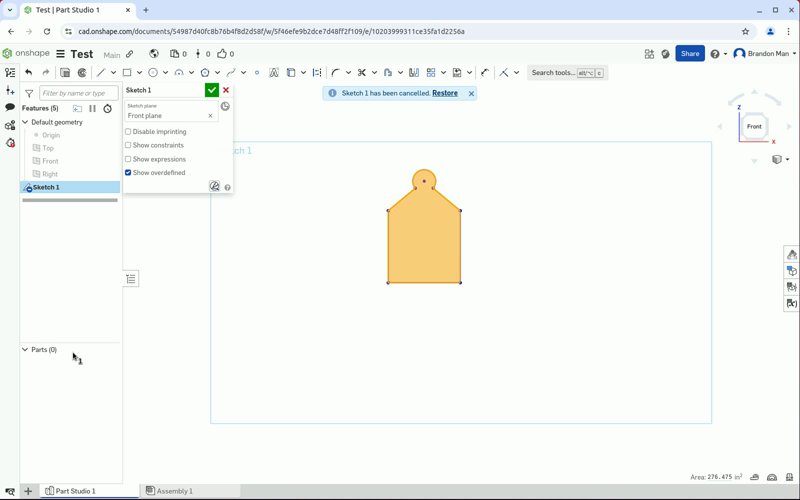
key(shift+e)
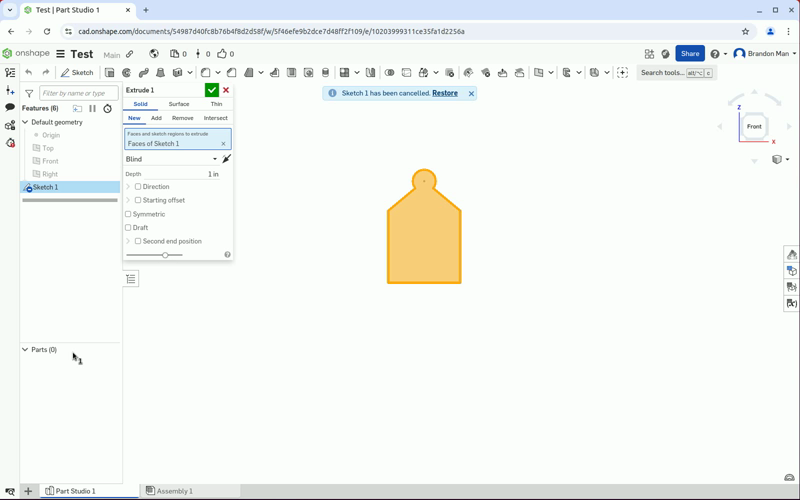
mouse_move(143, 106)
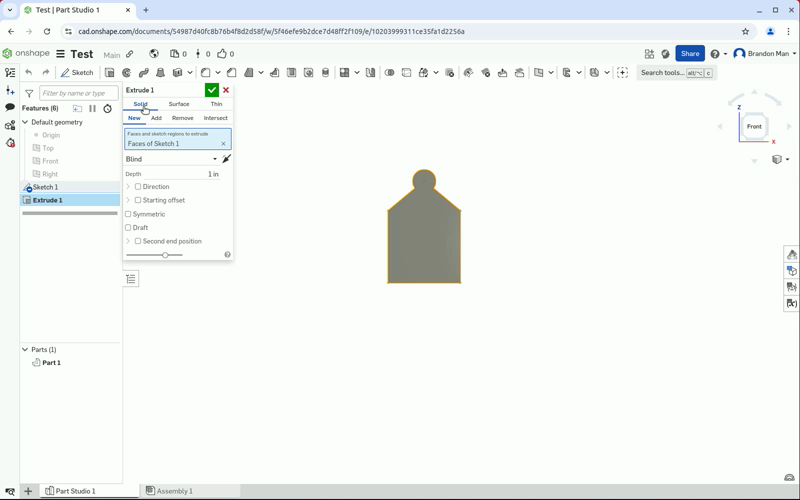
click(143, 106)
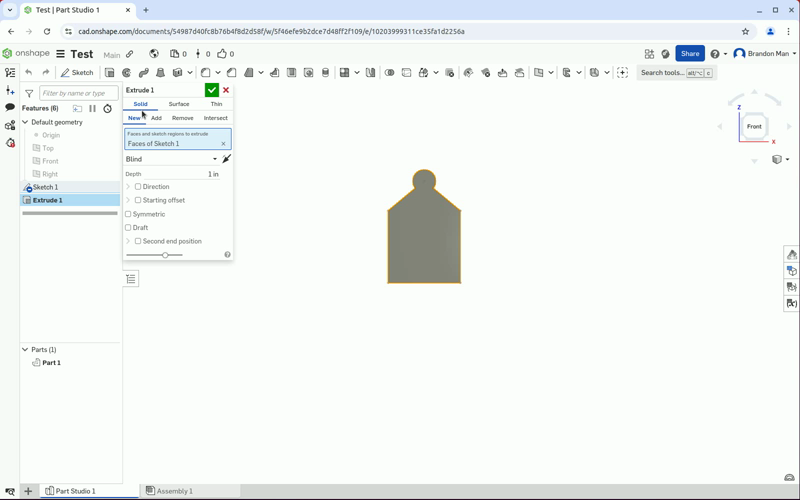
mouse_move(137, 120)
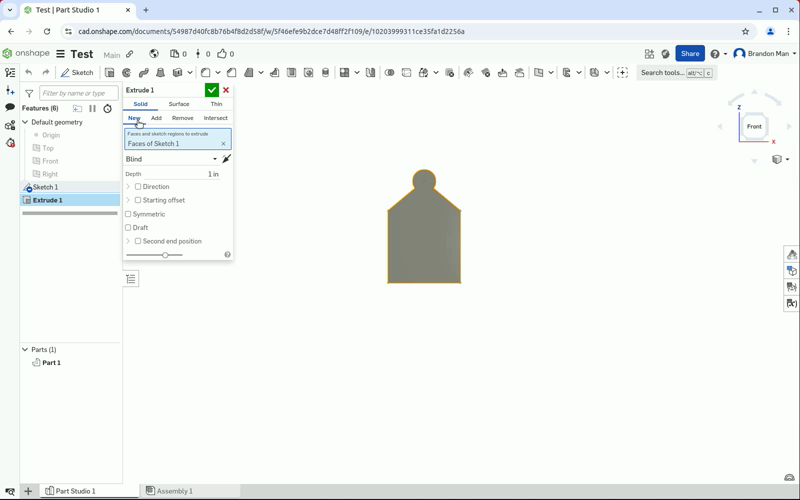
click(137, 120)
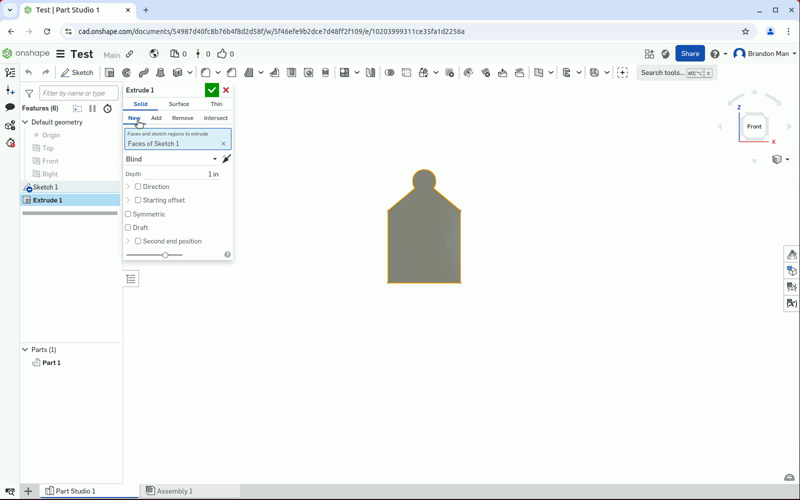
key(tab, 4)
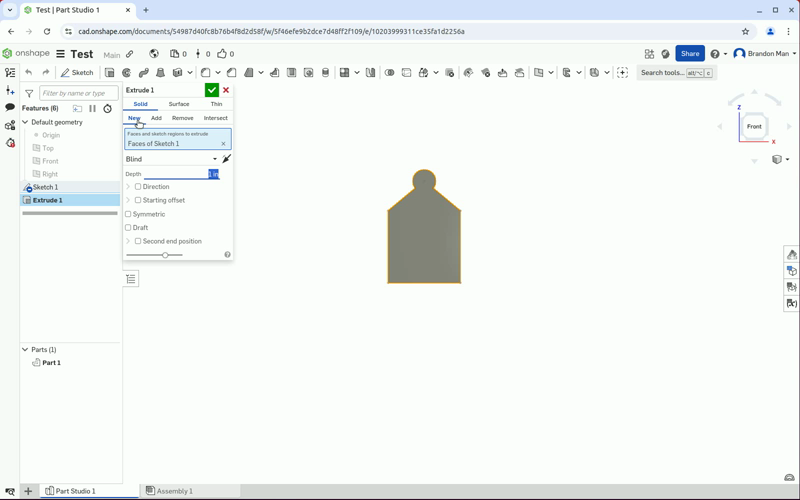
text(14.924)
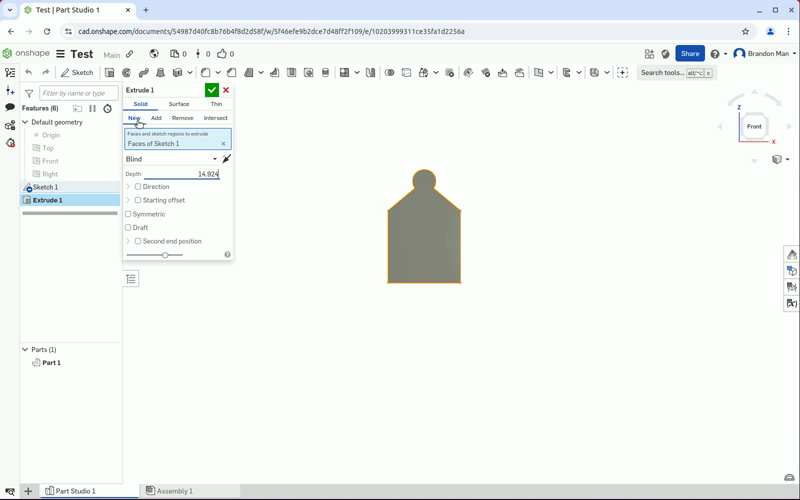
key(enter)
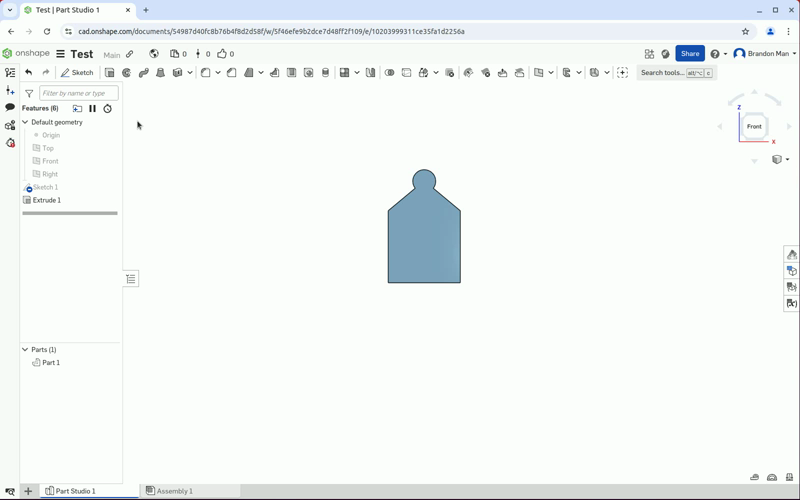
key(shift+h)
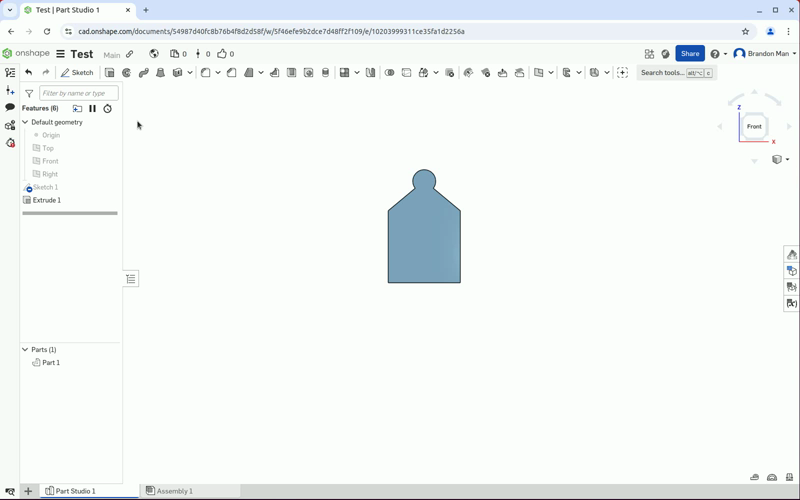
key(shift+h)
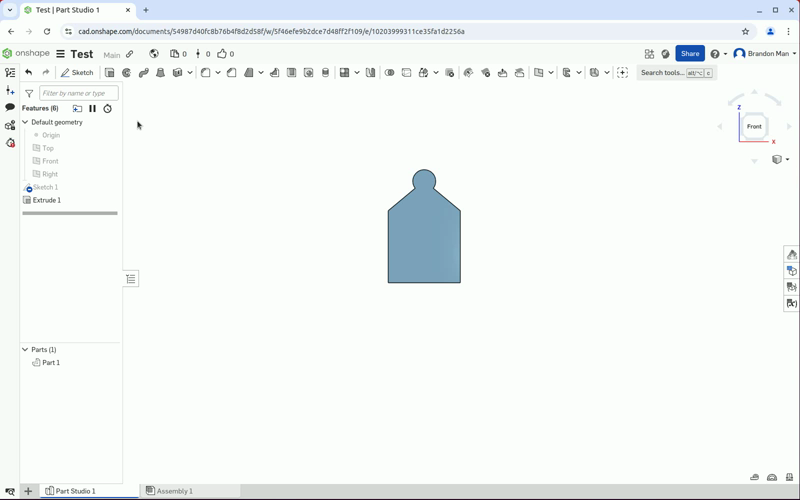
mouse_move(73, 189)
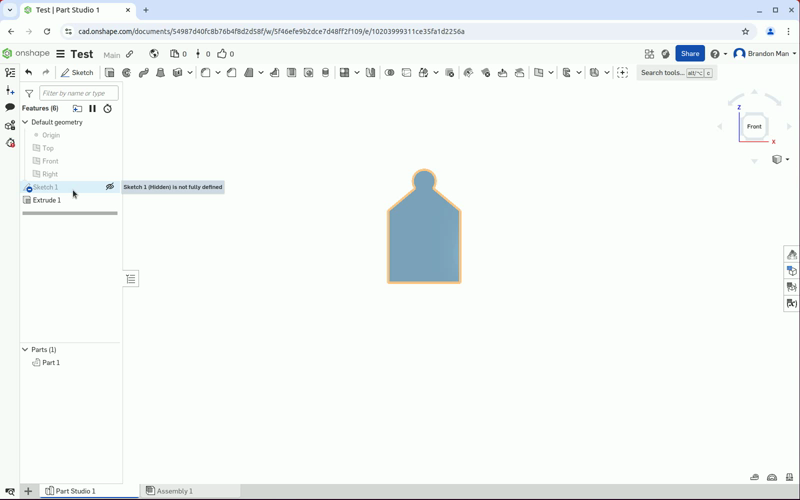
click(73, 189)
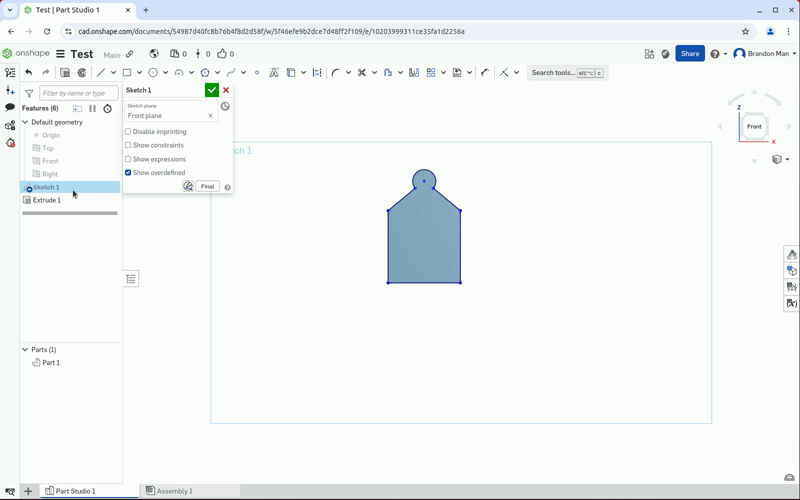
mouse_move(229, 92)
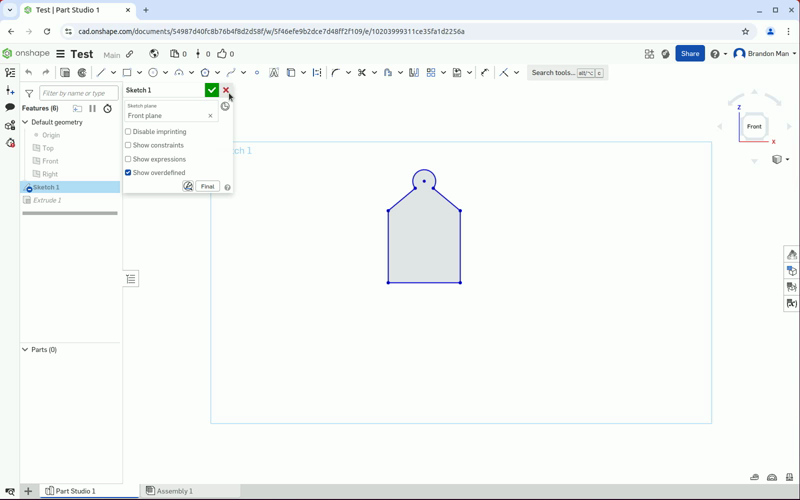
click(229, 92)
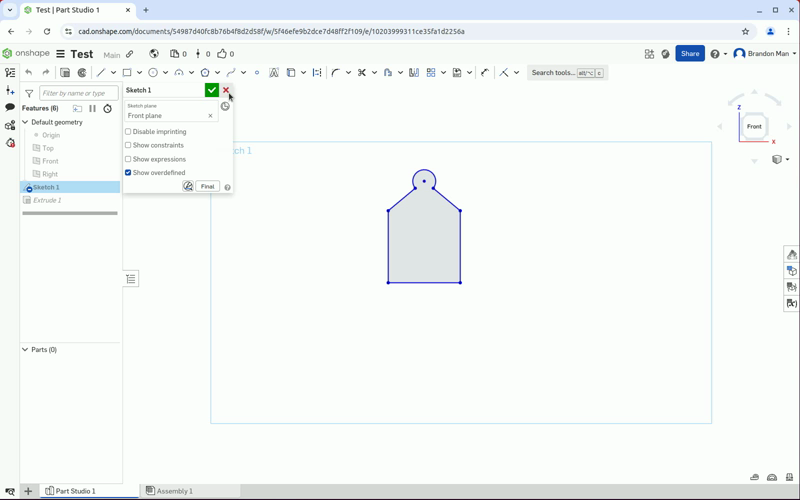
key(shift+s)
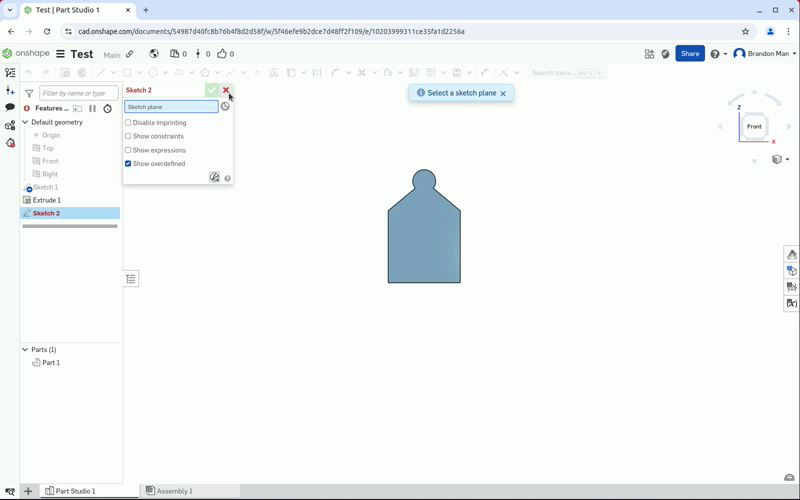
mouse_move(73, 163)
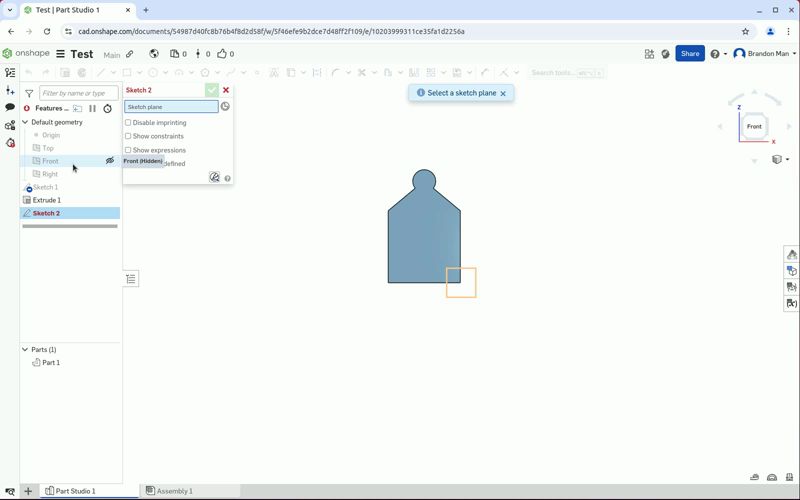
click(73, 163)
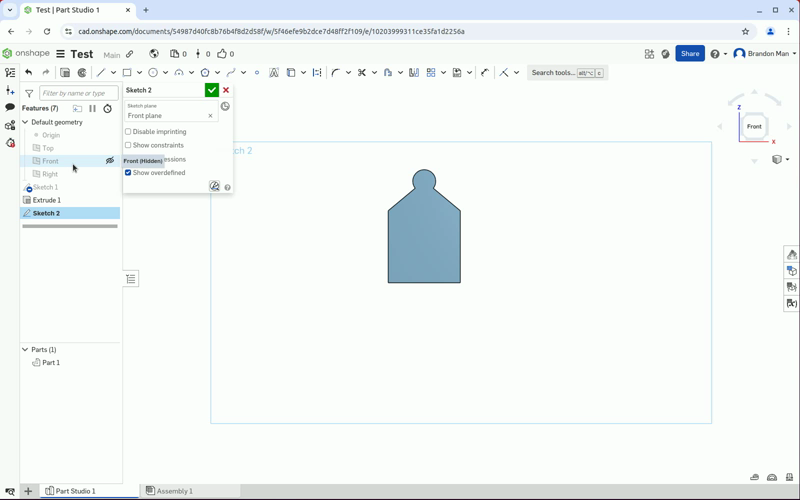
mouse_move(73, 352)
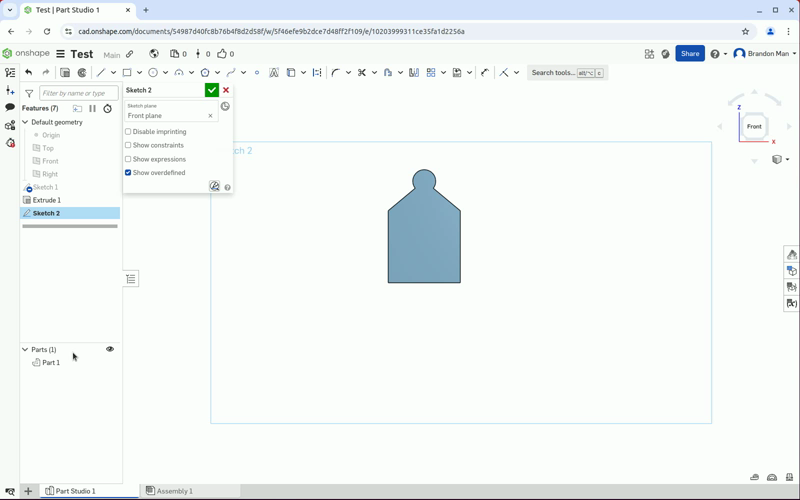
key(y)
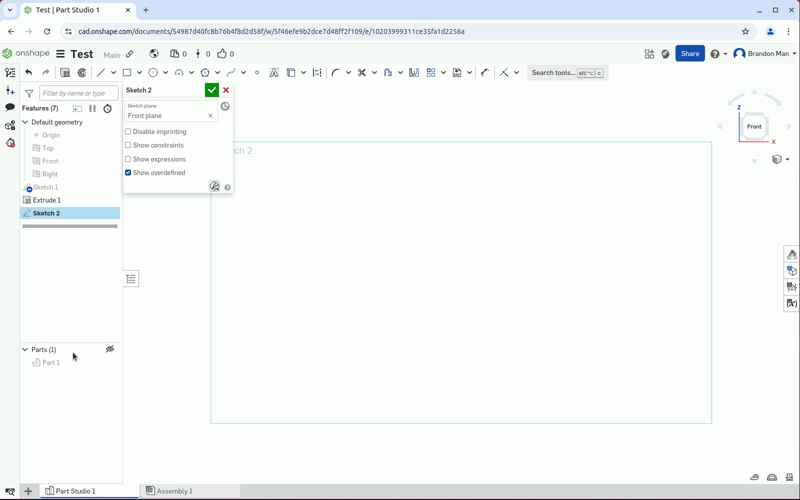
key(l)
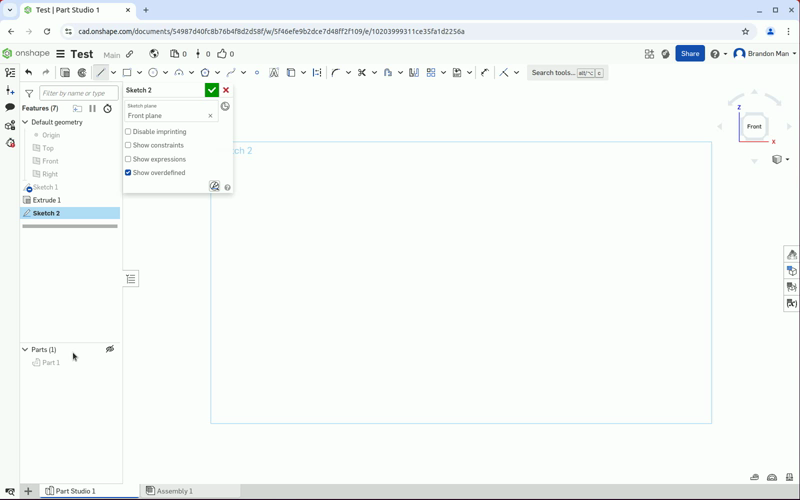
key_down(shift)
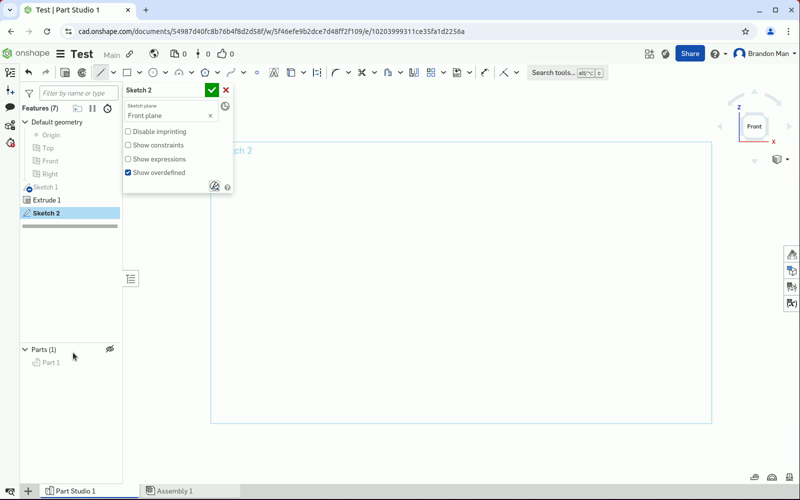
mouse_move(497, 282)
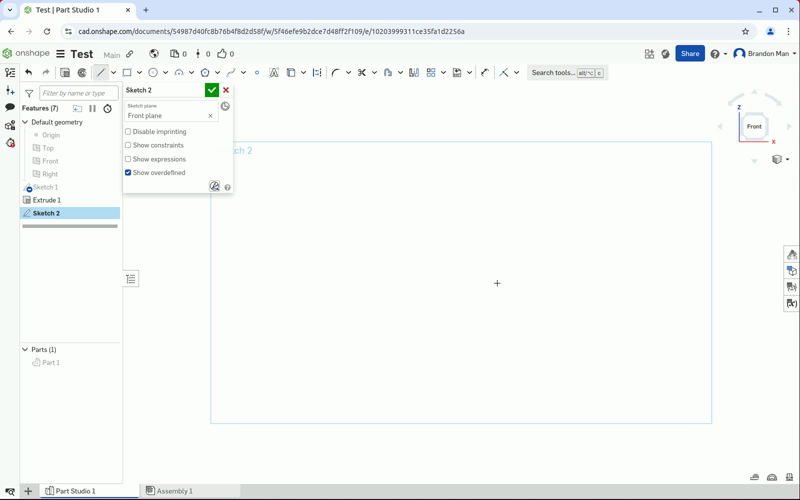
click(497, 282)
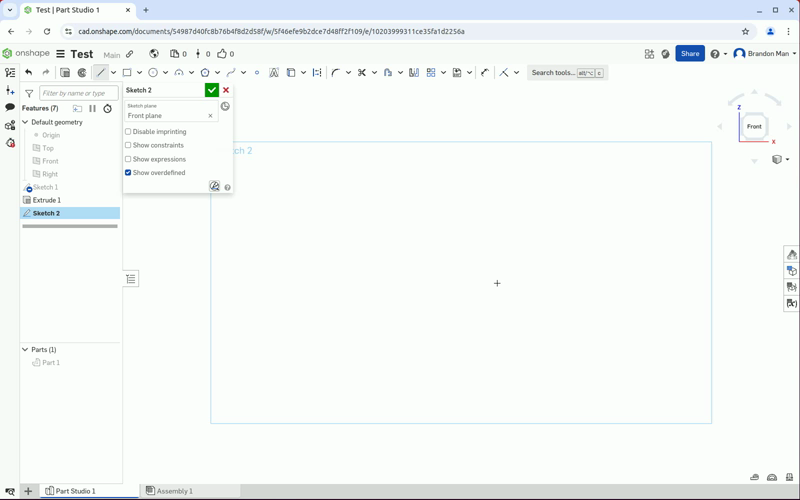
key_up(shift)
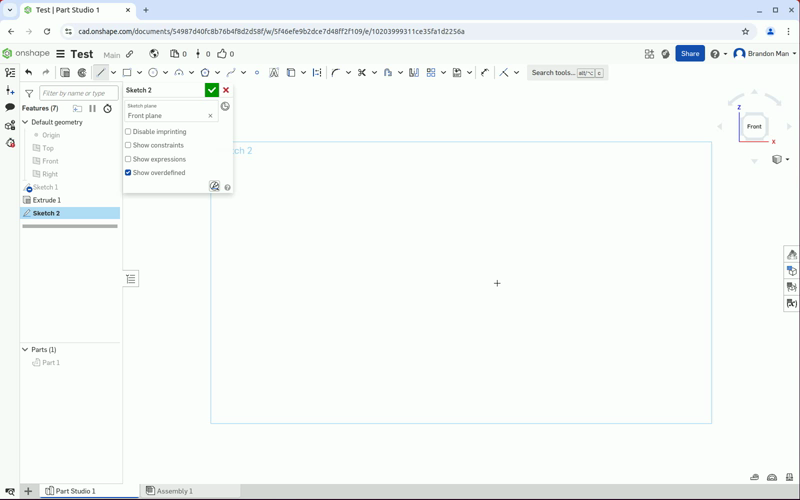
key_down(shift)
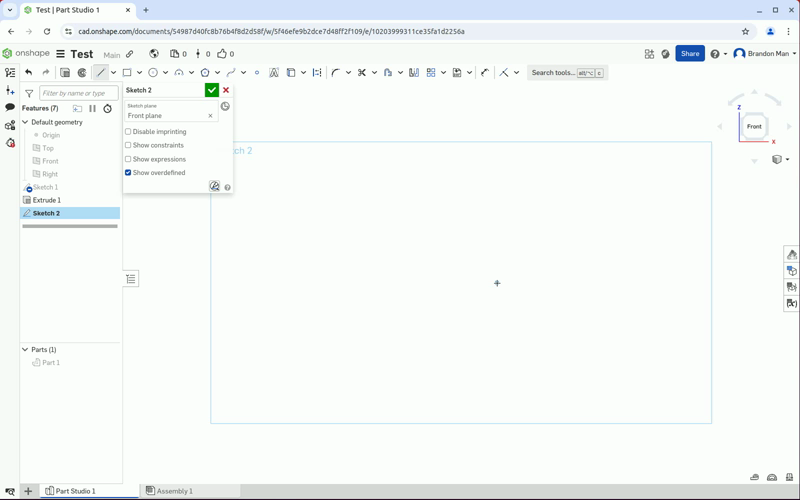
mouse_move(569, 282)
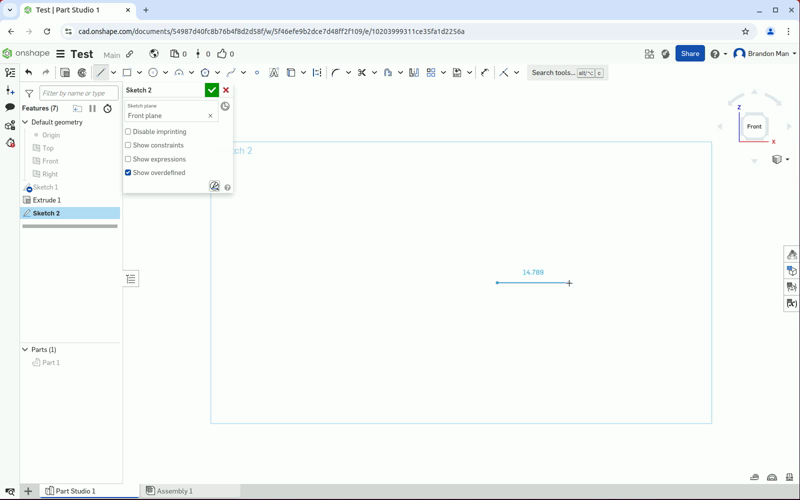
click(569, 282)
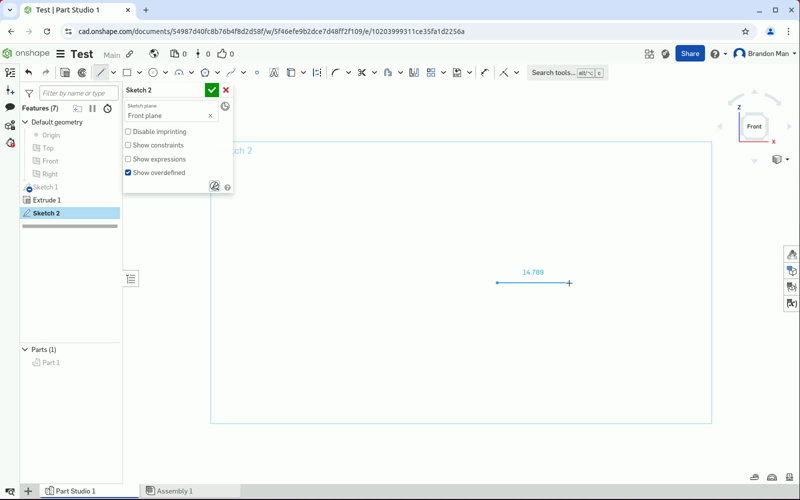
key_up(shift)
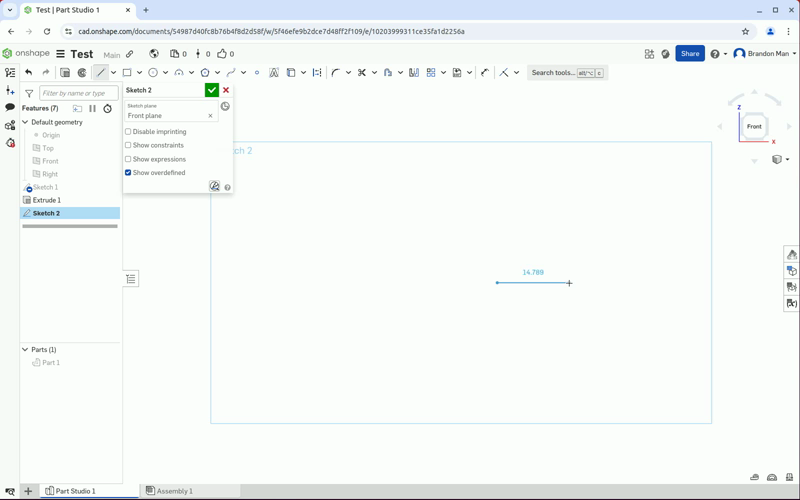
key_down(shift)
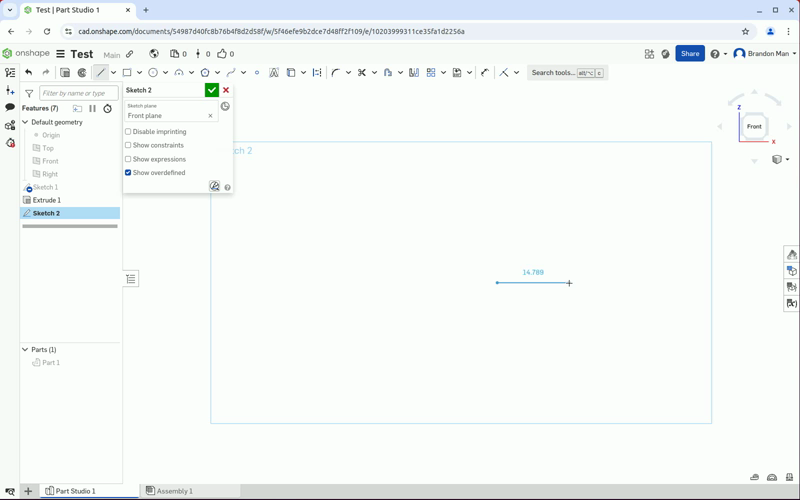
mouse_move(569, 210)
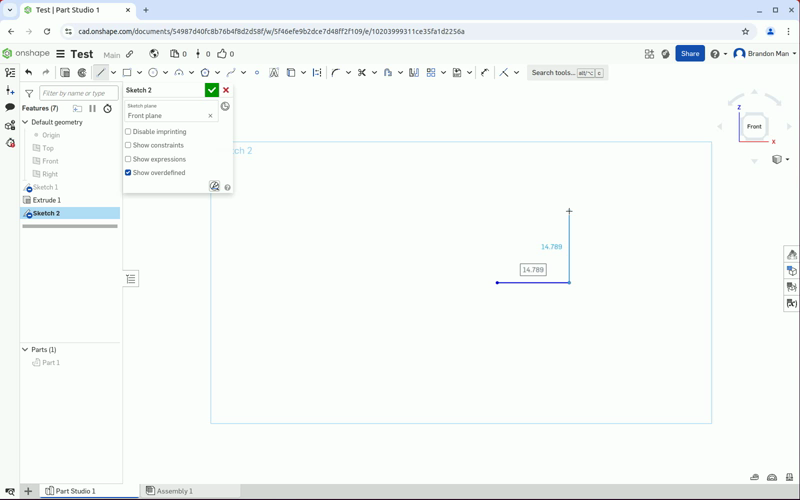
click(569, 210)
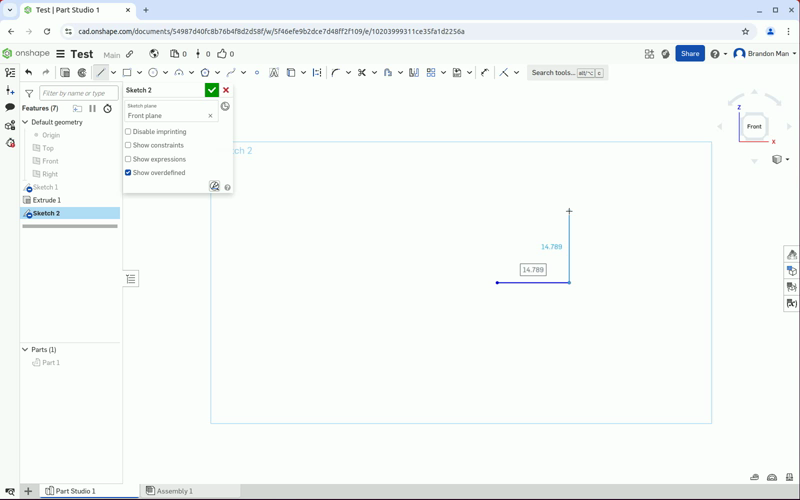
key_up(shift)
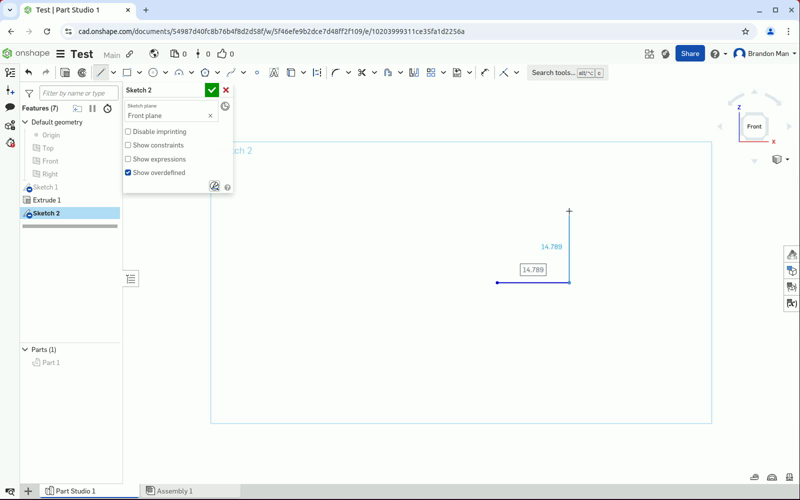
key_down(shift)
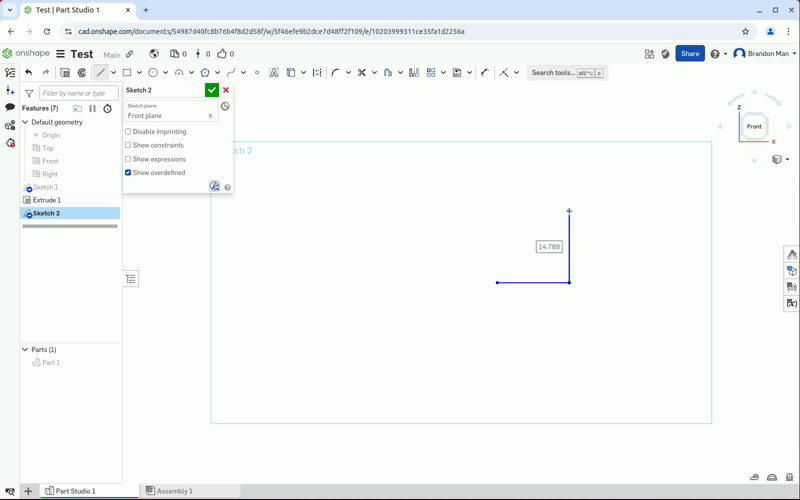
mouse_move(589, 210)
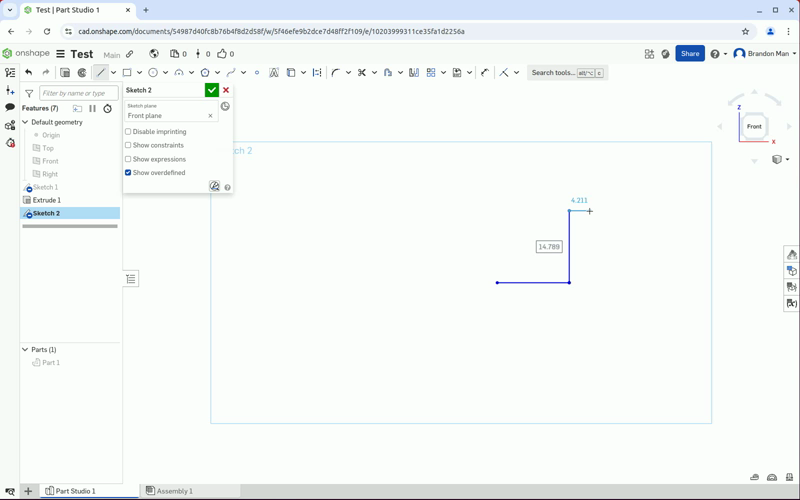
mouse_move(542, 188)
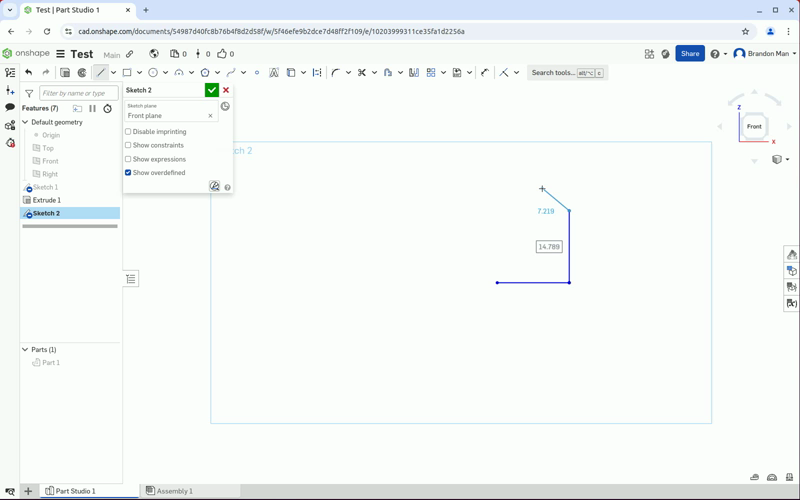
click(542, 188)
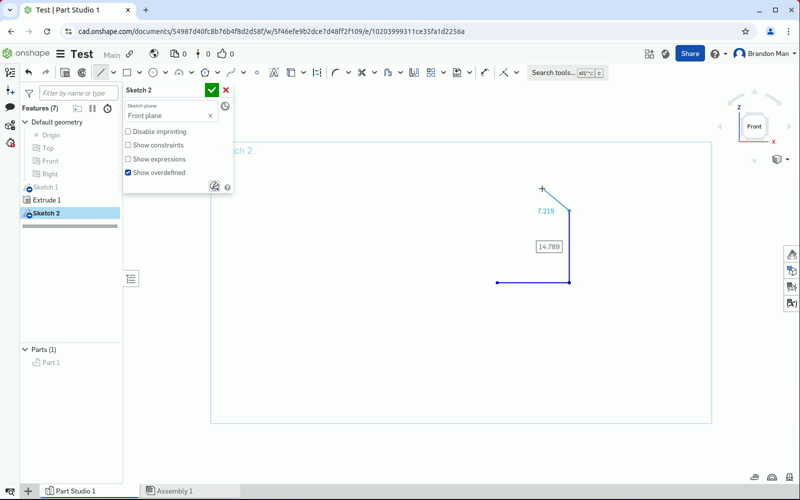
key_up(shift)
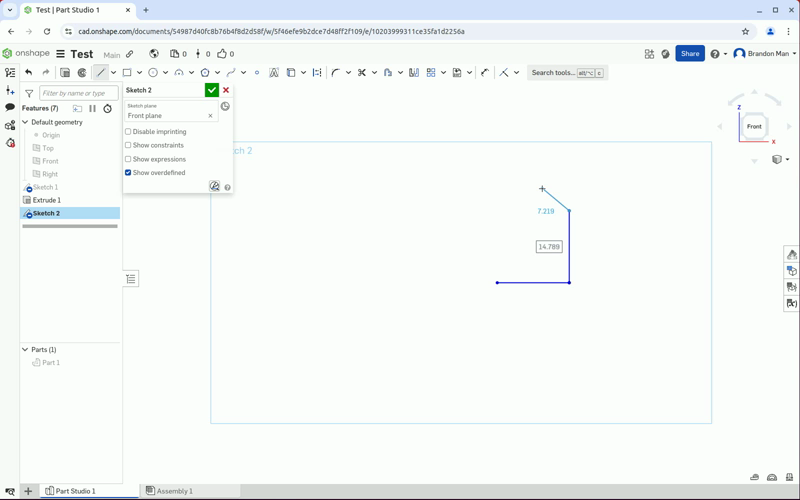
key(esc)
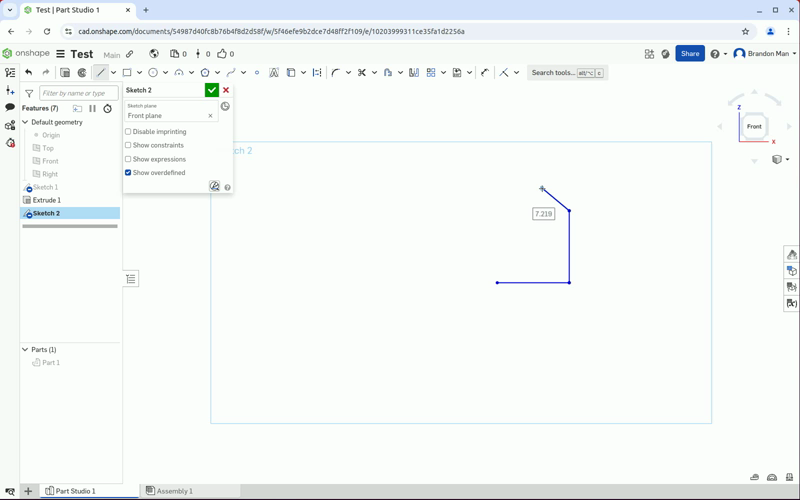
key(a)
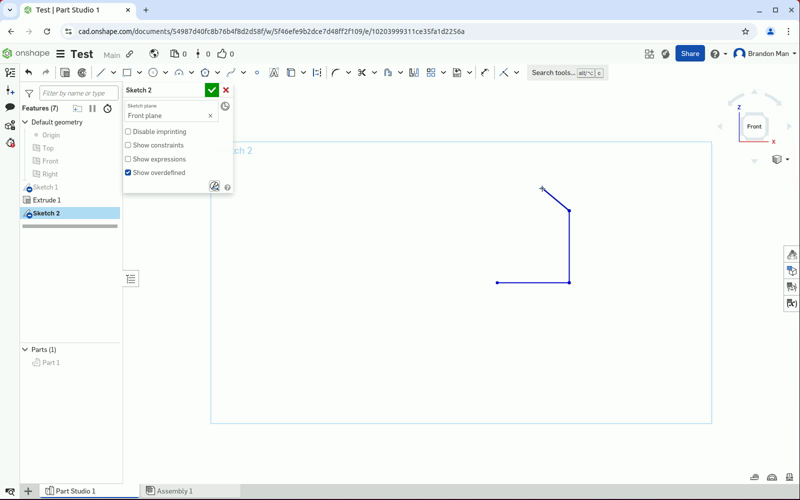
mouse_move(542, 188)
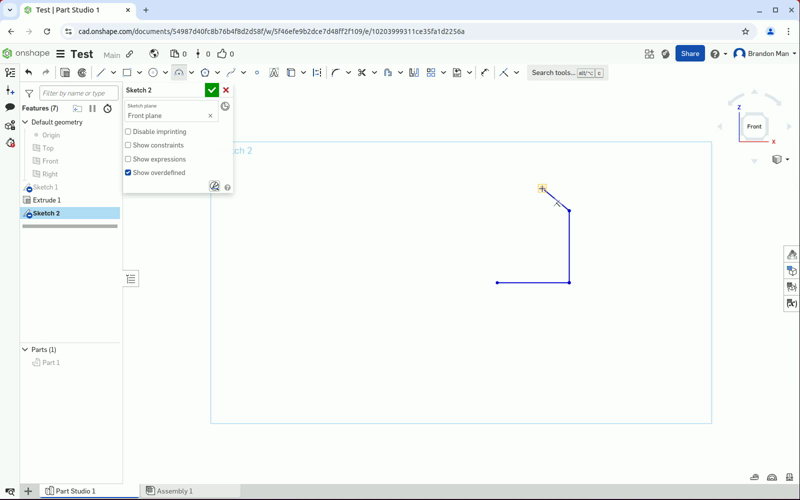
click(542, 188)
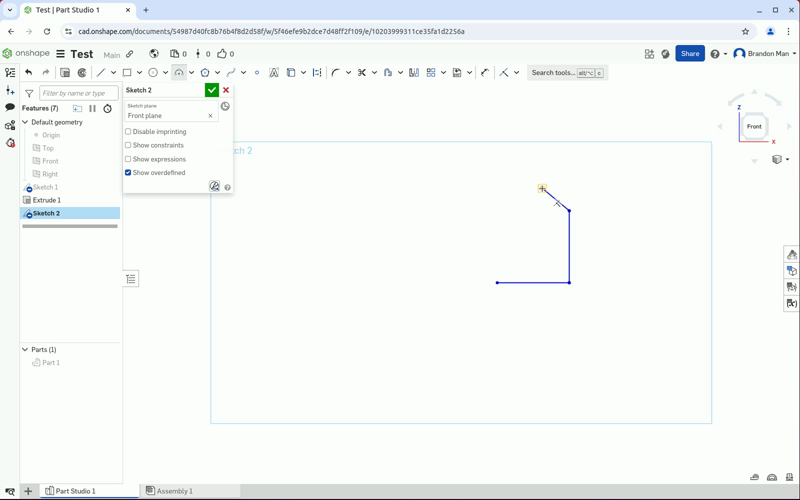
key_down(shift)
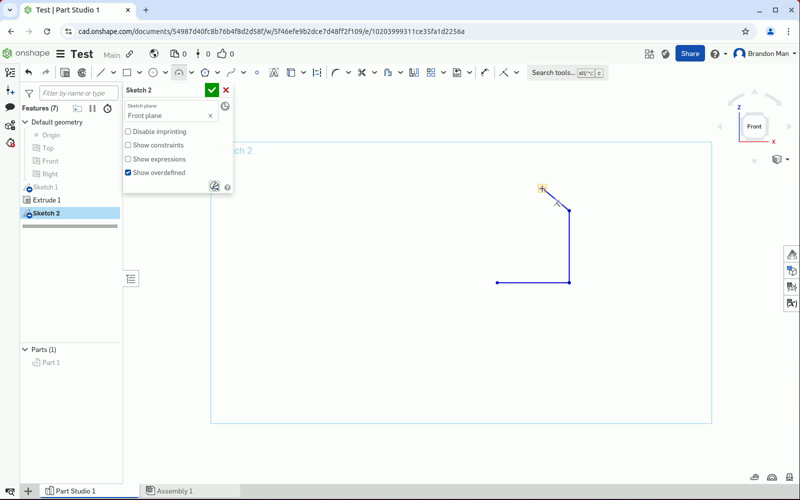
mouse_move(524, 188)
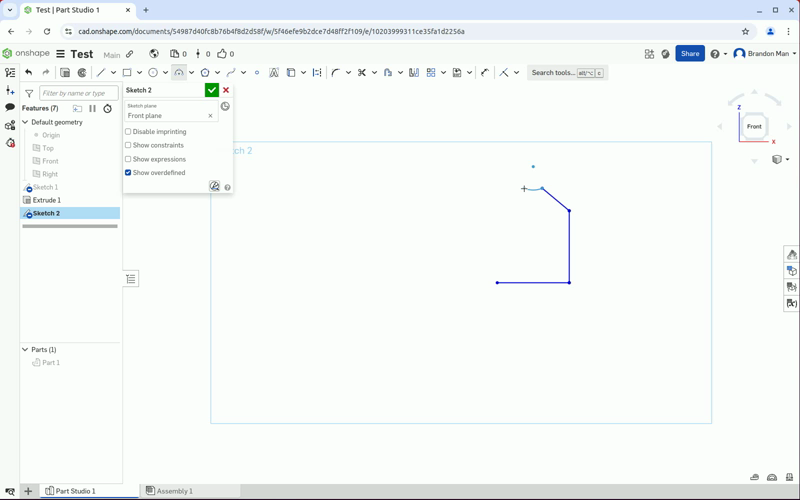
click(524, 188)
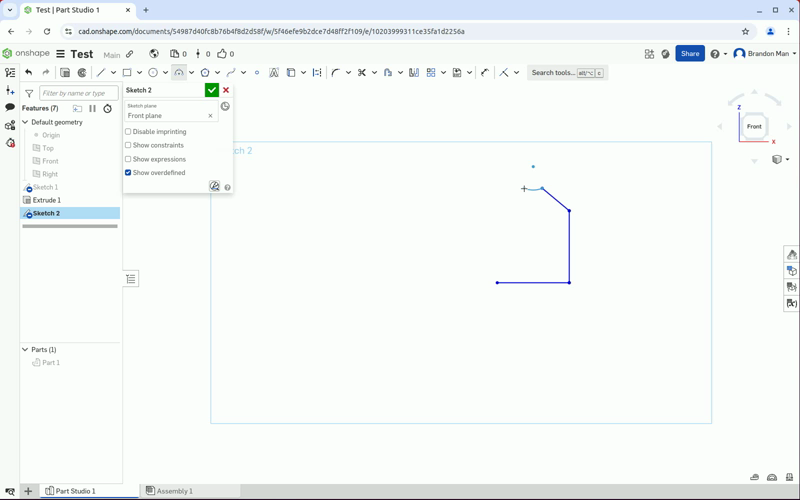
mouse_move(533, 169)
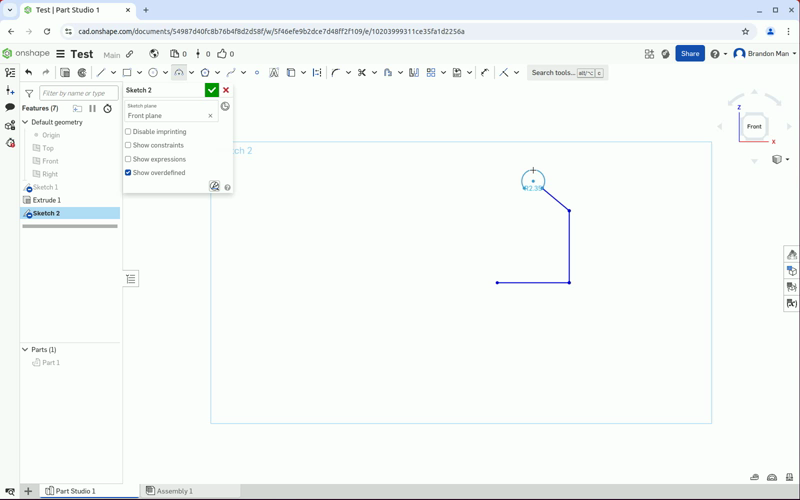
click(533, 169)
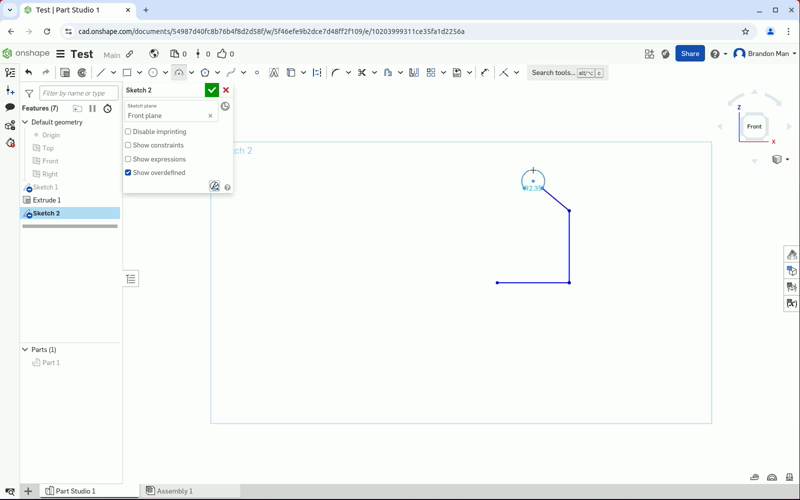
key_up(shift)
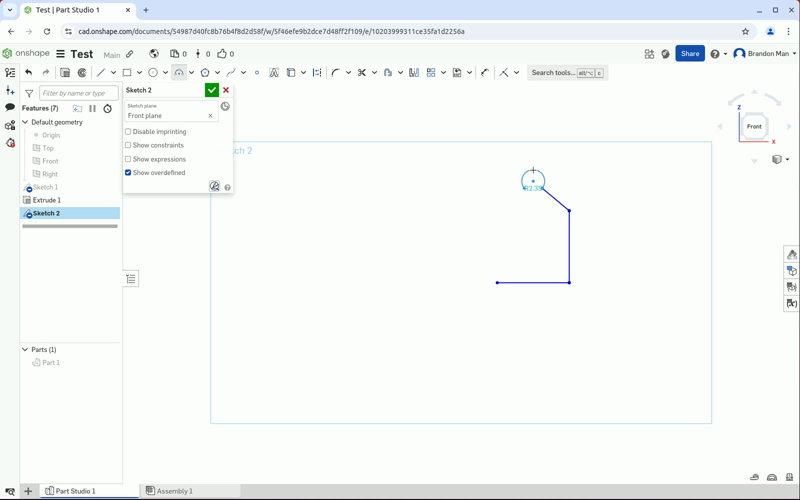
key(esc)
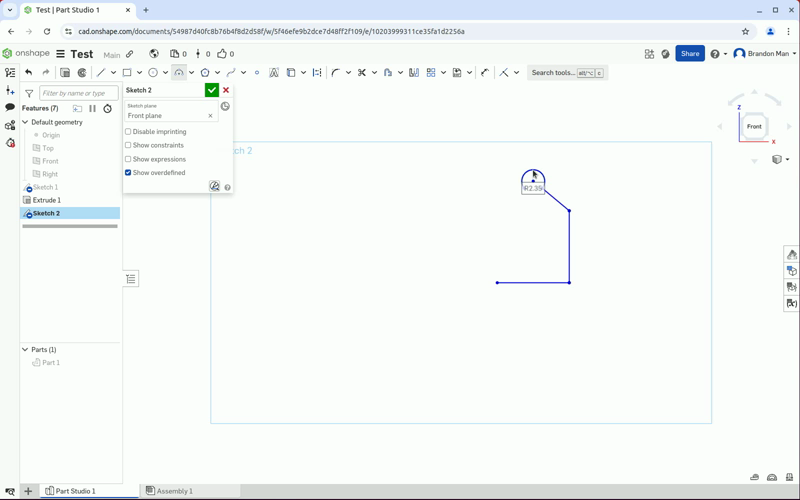
key(l)
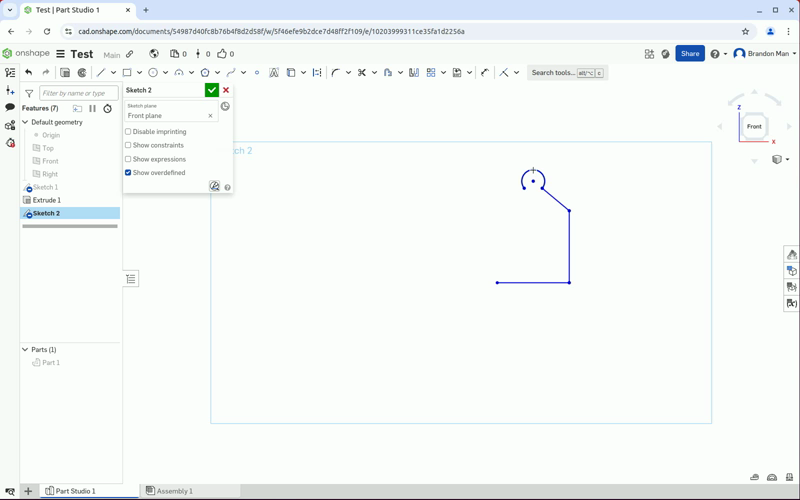
mouse_move(524, 188)
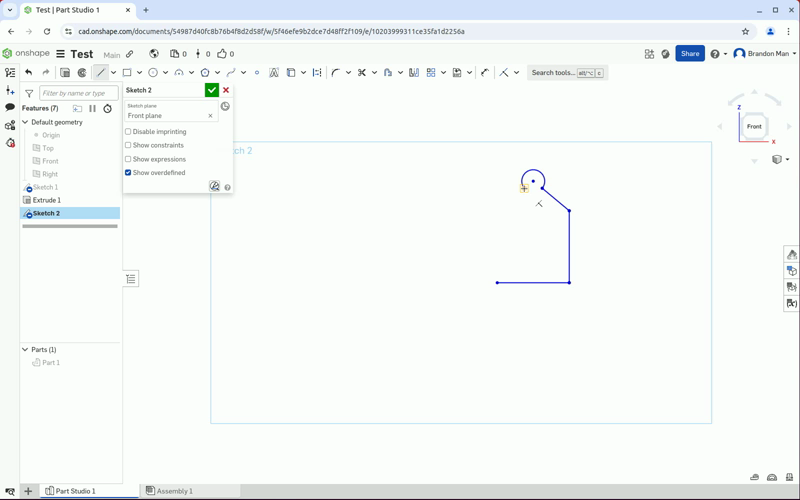
click(524, 188)
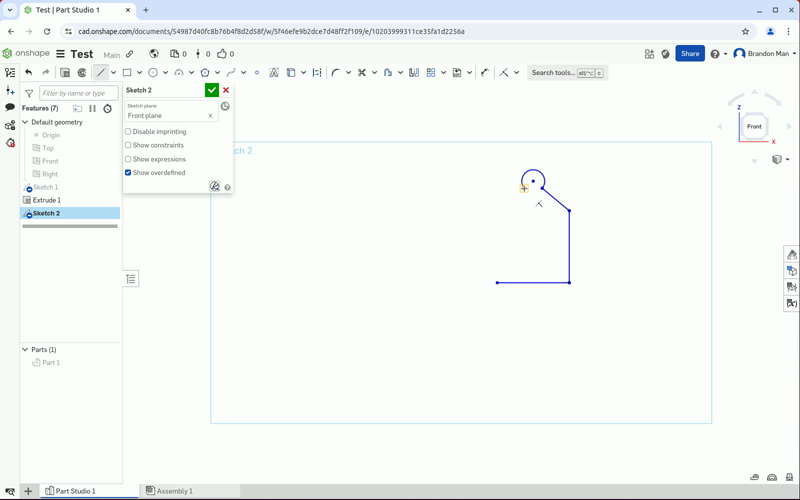
key_down(shift)
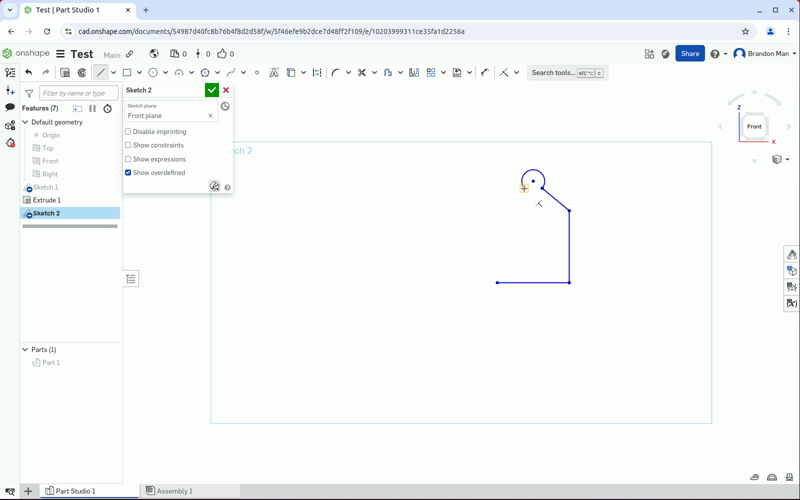
mouse_move(554, 188)
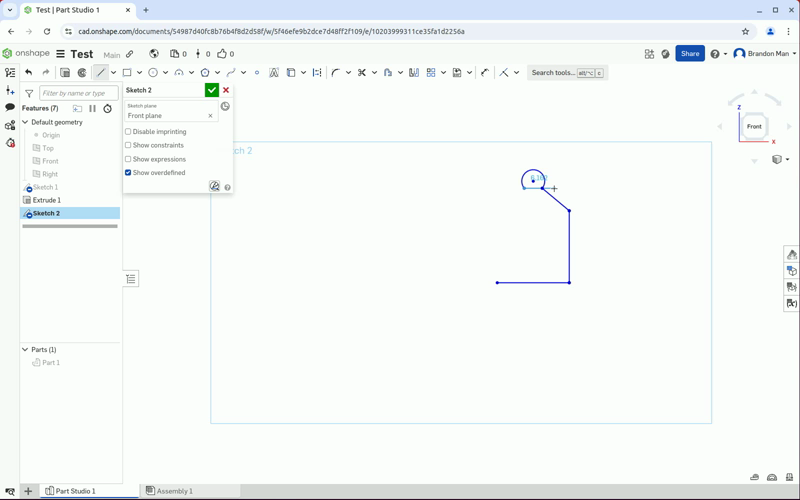
mouse_move(497, 210)
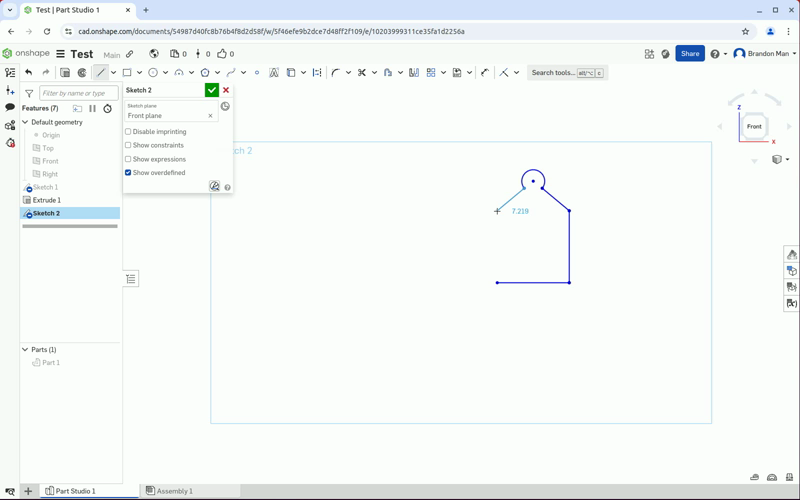
click(497, 210)
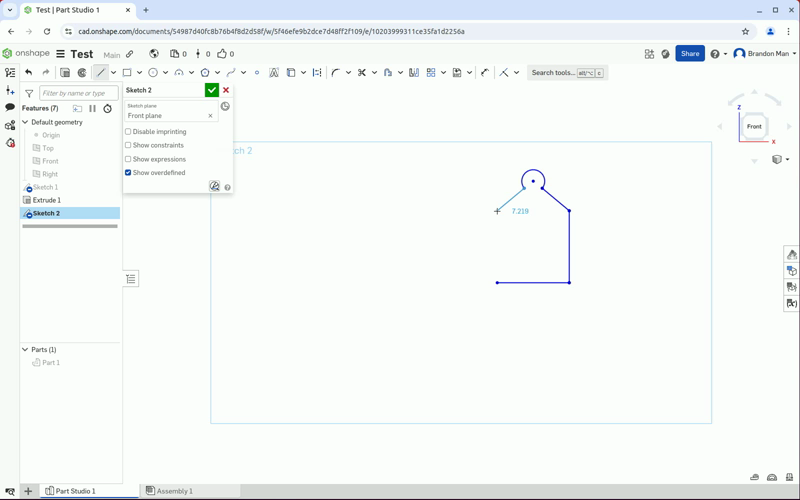
key_up(shift)
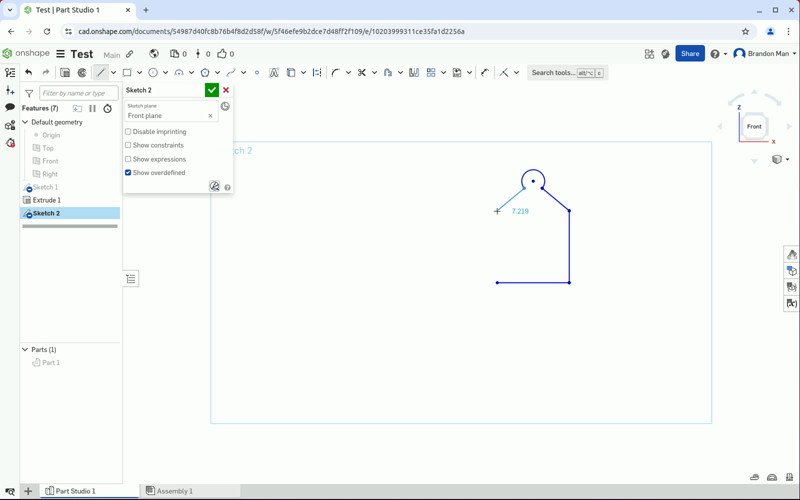
key_down(shift)
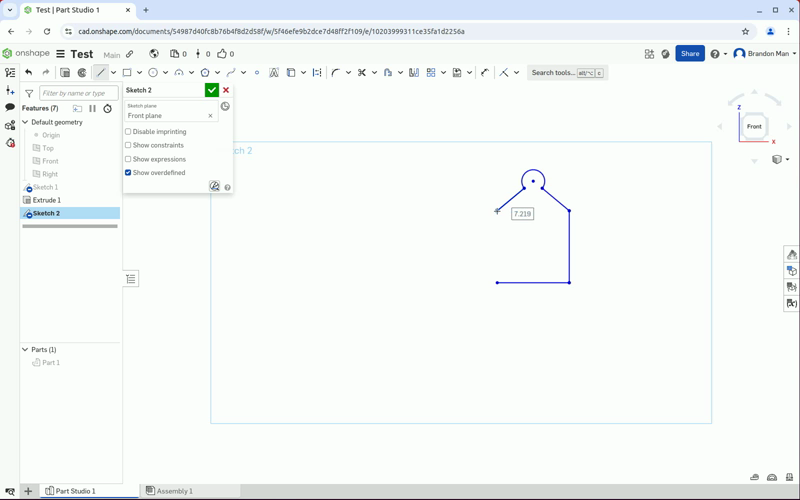
mouse_move(497, 282)
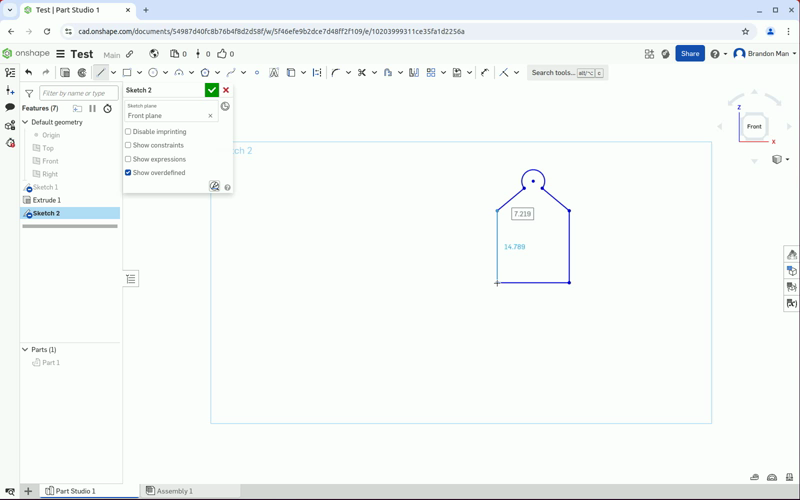
key_up(shift)
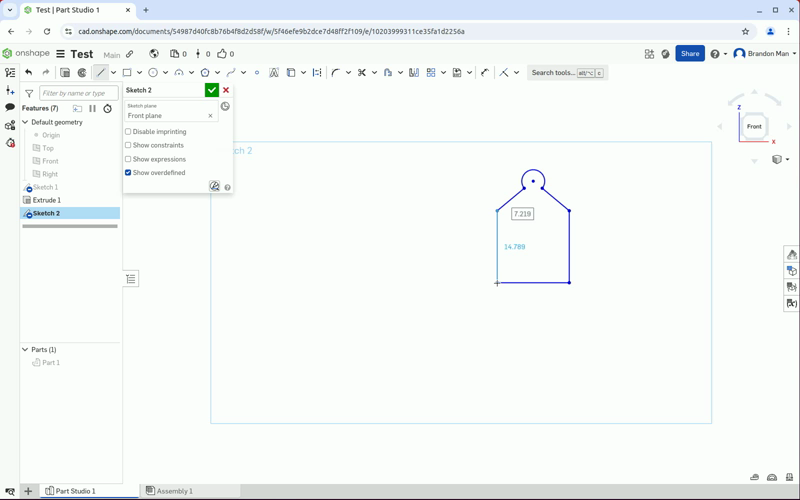
click(497, 282)
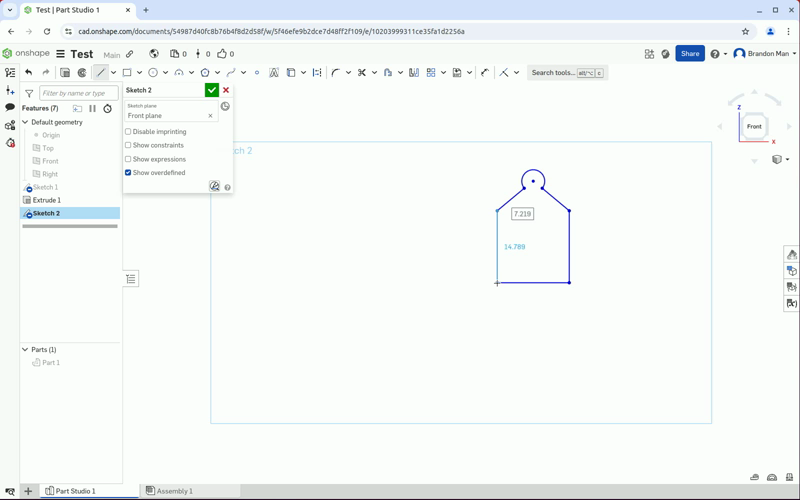
key(esc)
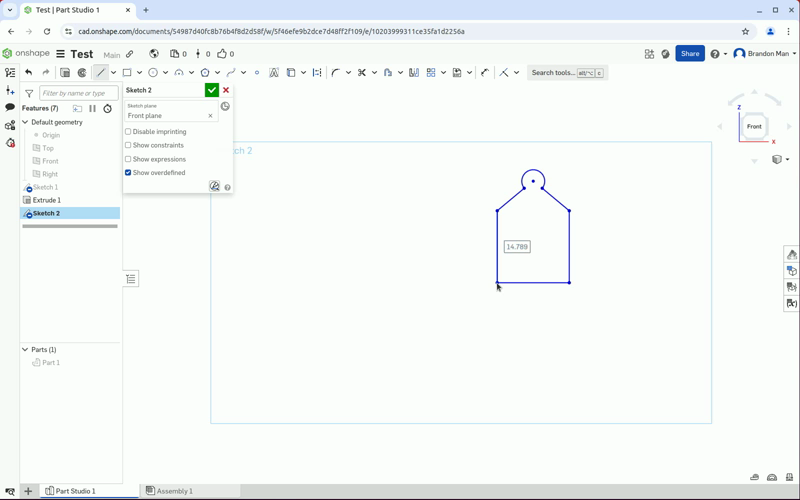
mouse_move(540, 197)
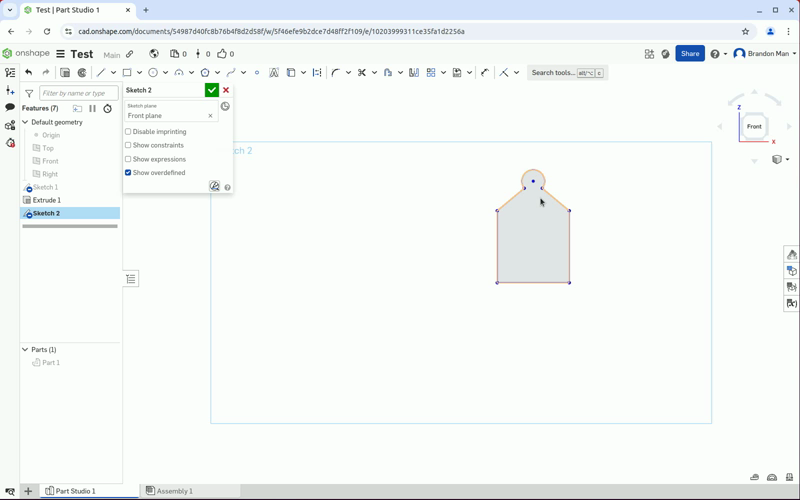
click(540, 197)
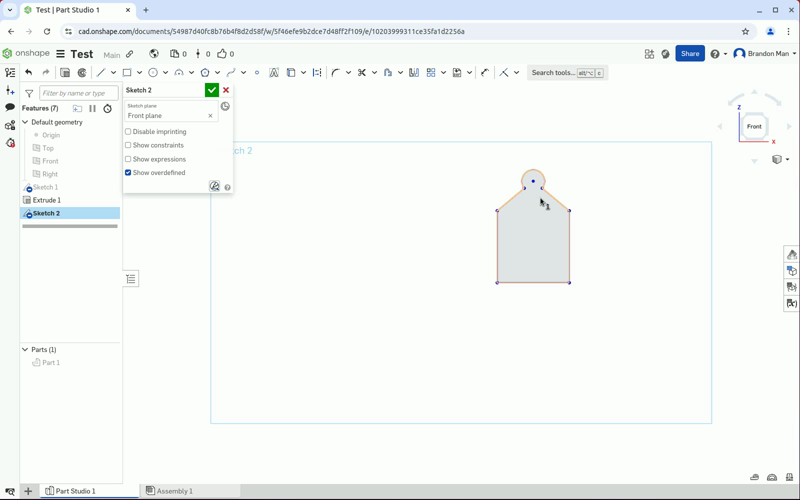
mouse_move(73, 352)
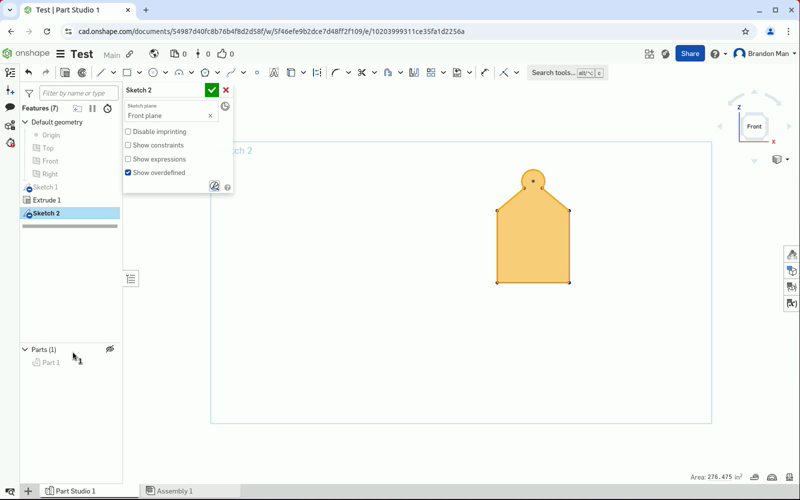
key(shift+y)
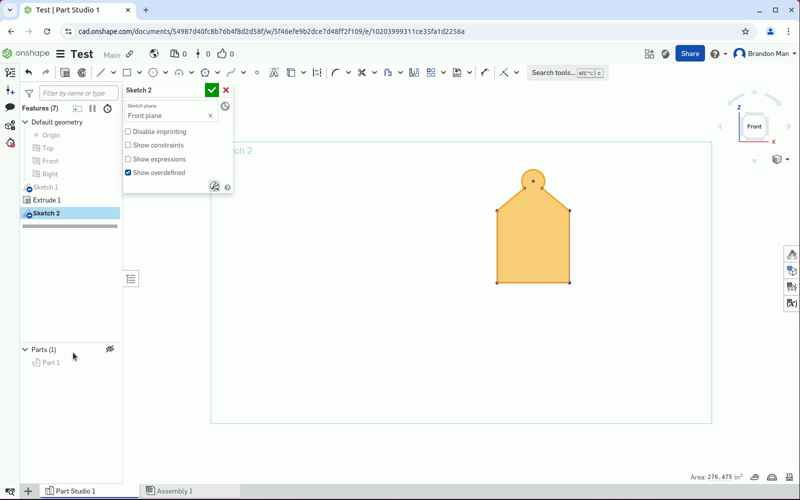
key(shift+e)
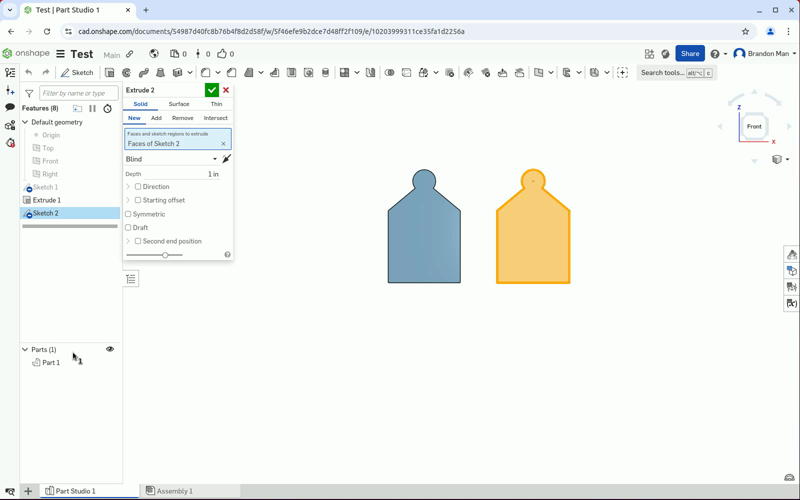
mouse_move(143, 106)
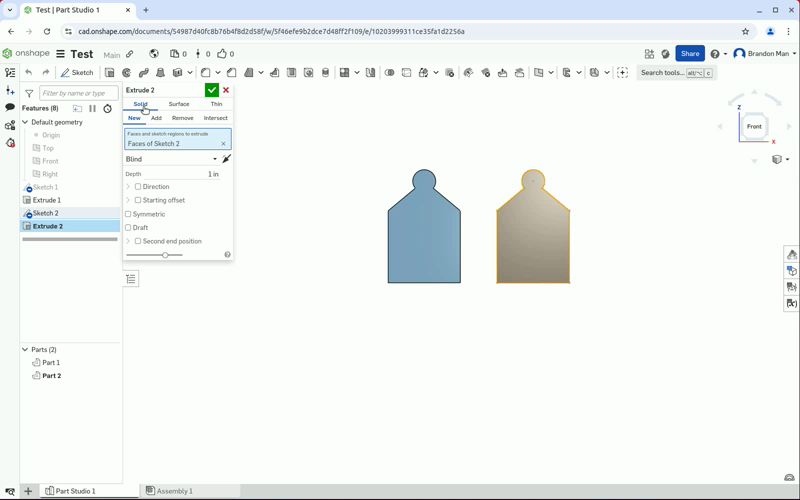
click(143, 106)
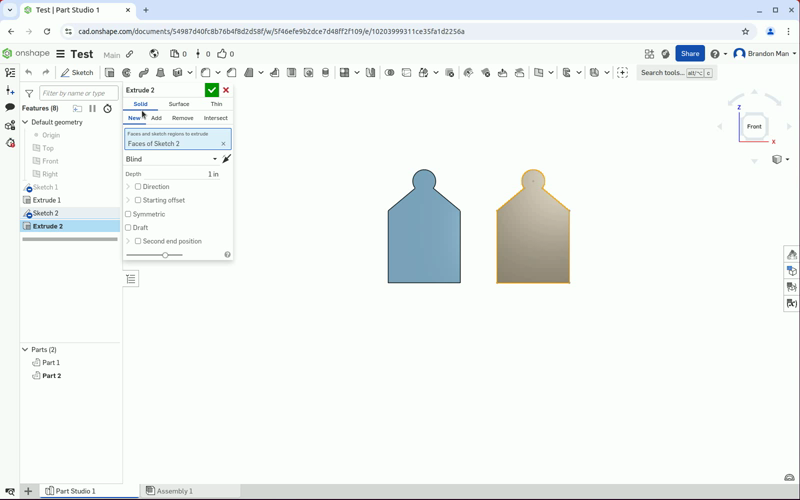
mouse_move(137, 120)
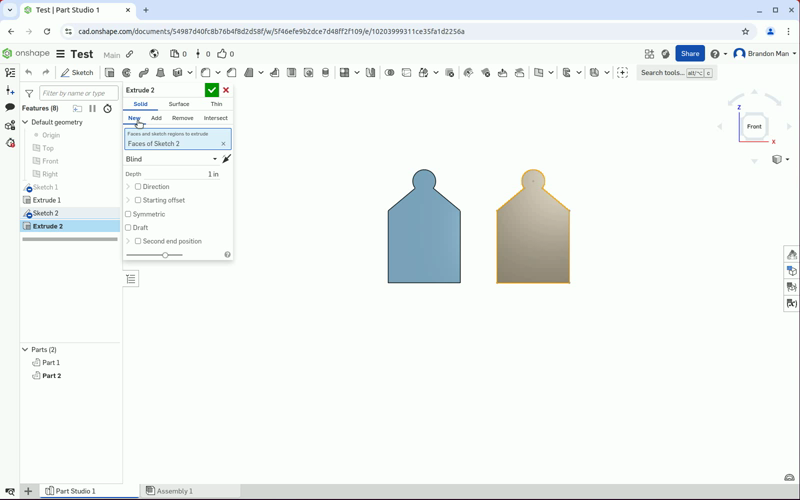
click(137, 120)
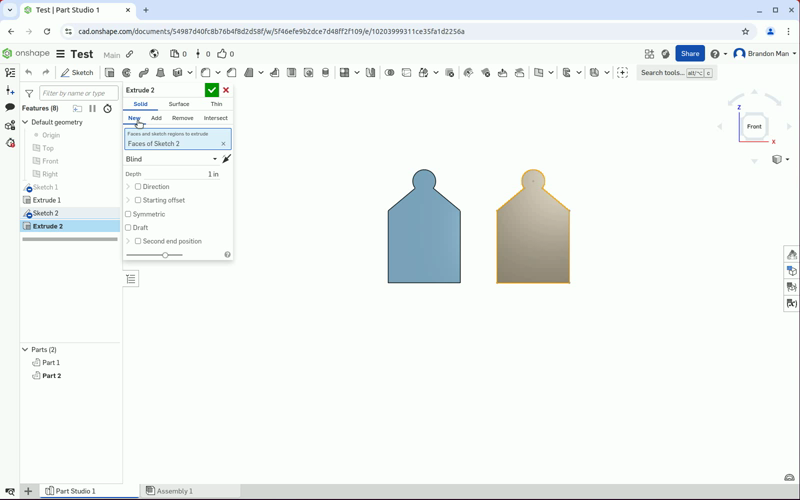
key(tab, 4)
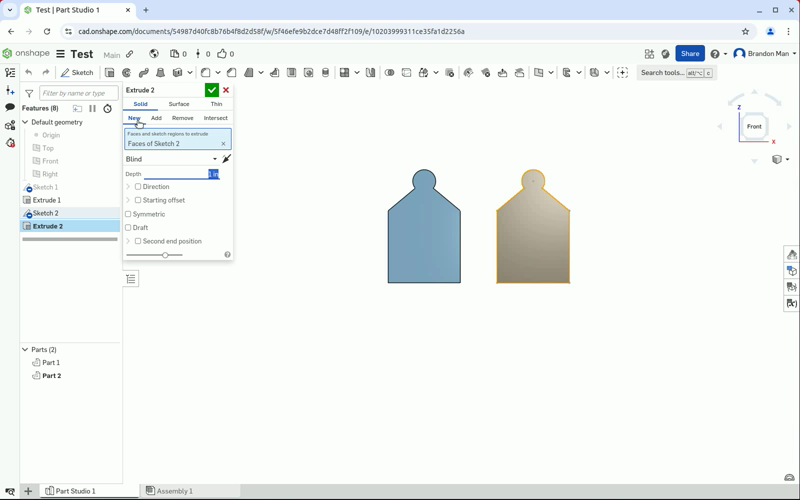
text(14.924)
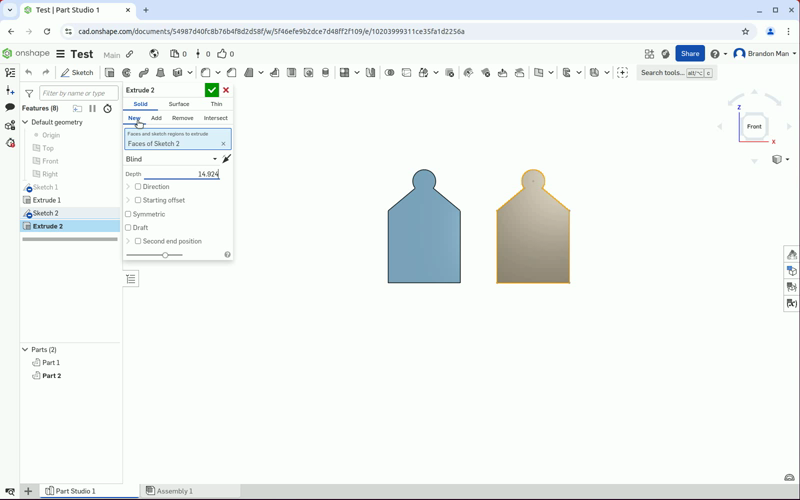
key(enter)
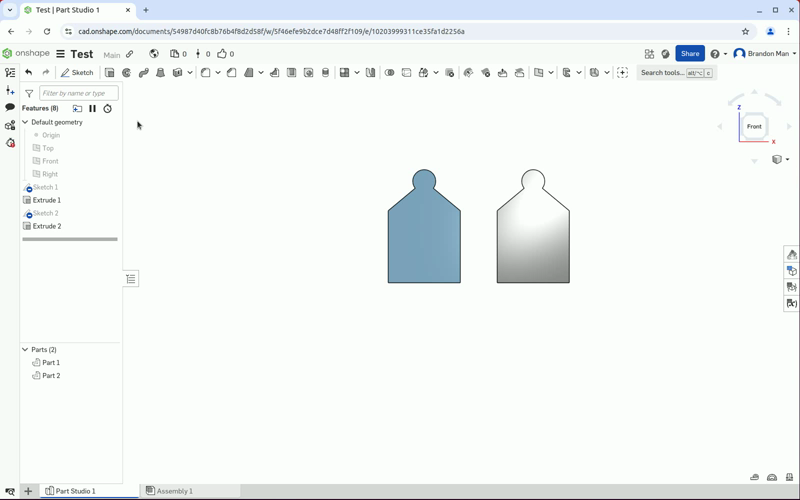
key(shift+h)
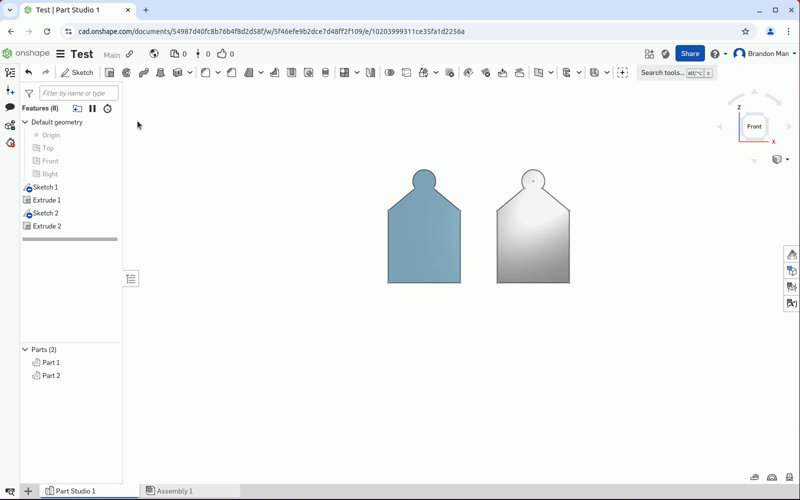
key(shift+h)
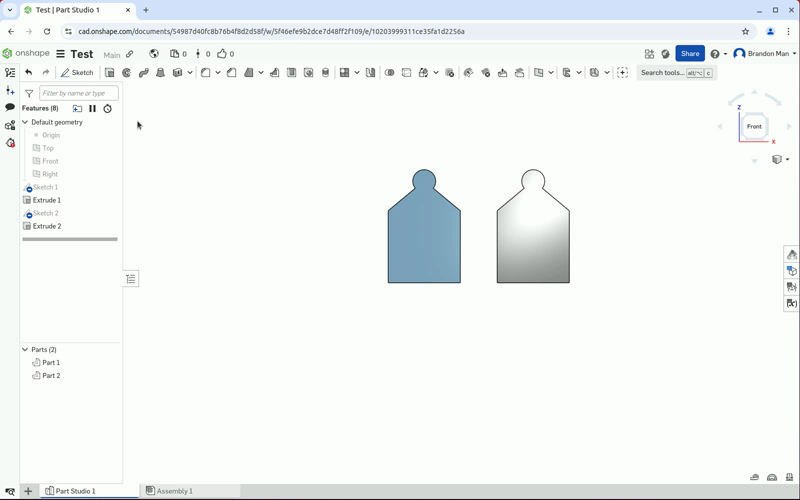
mouse_move(73, 189)
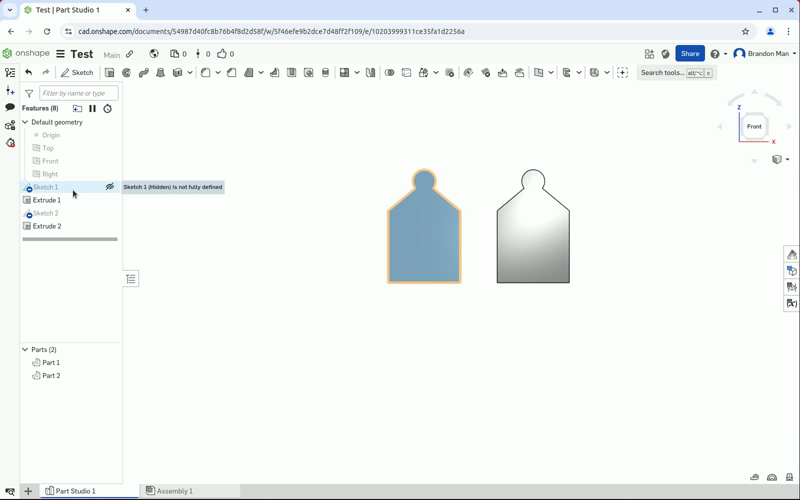
click(73, 189)
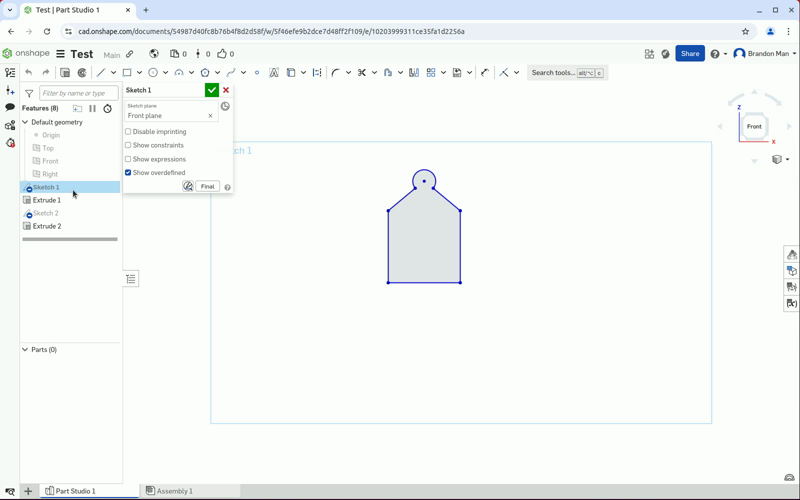
mouse_move(229, 92)
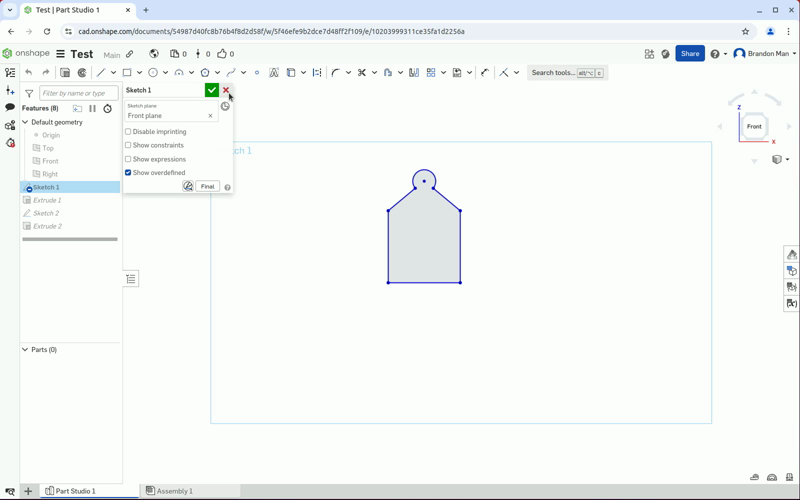
click(229, 92)
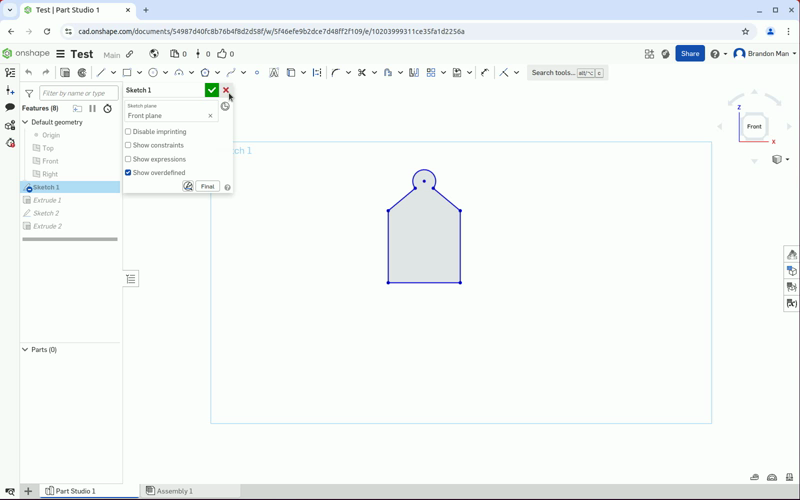
key(shift+s)
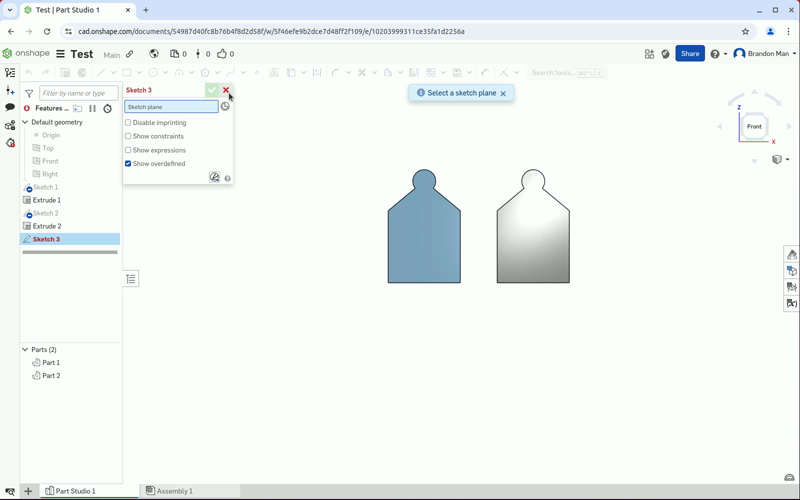
mouse_move(73, 163)
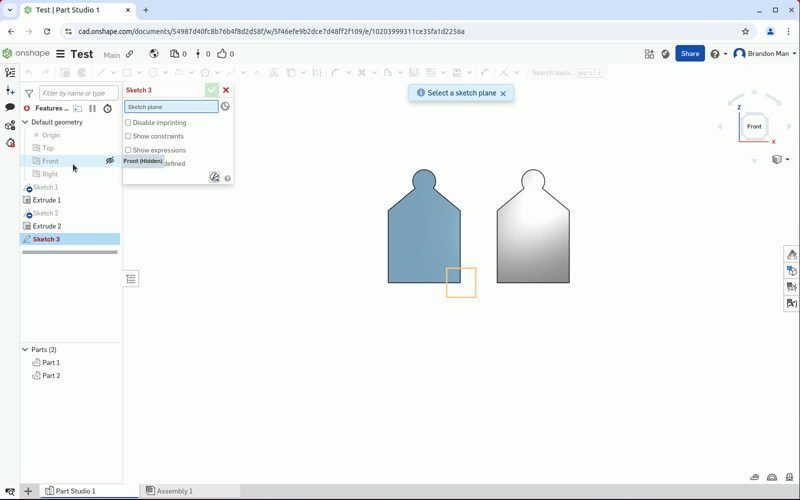
click(73, 163)
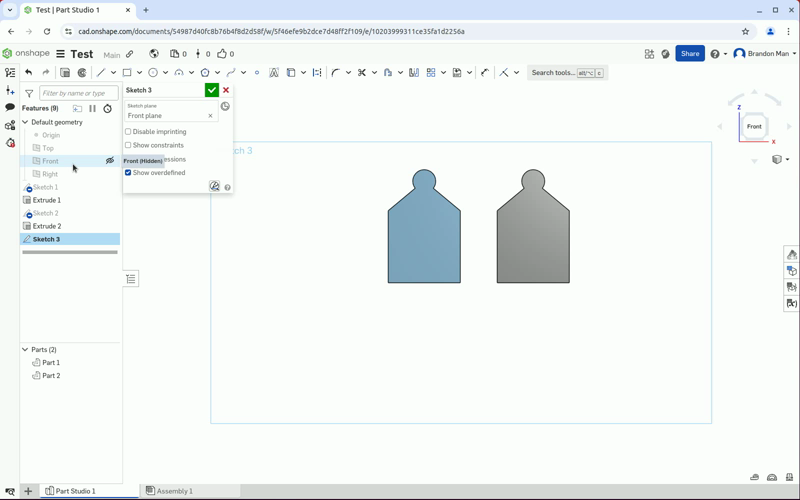
mouse_move(73, 352)
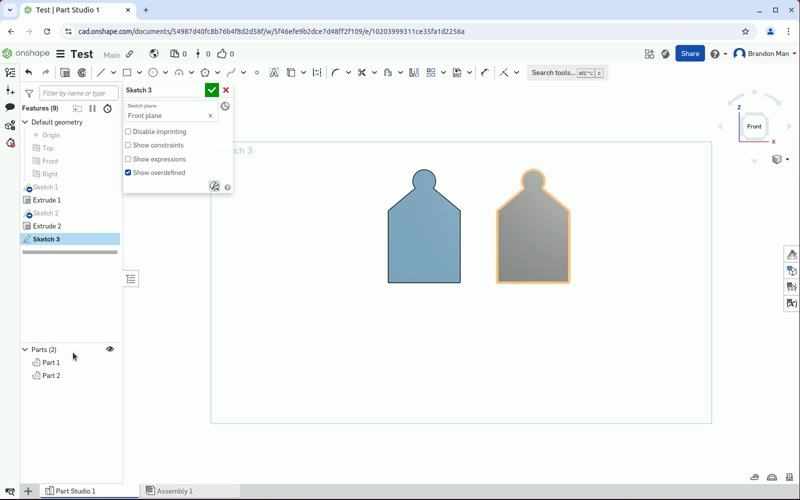
key(y)
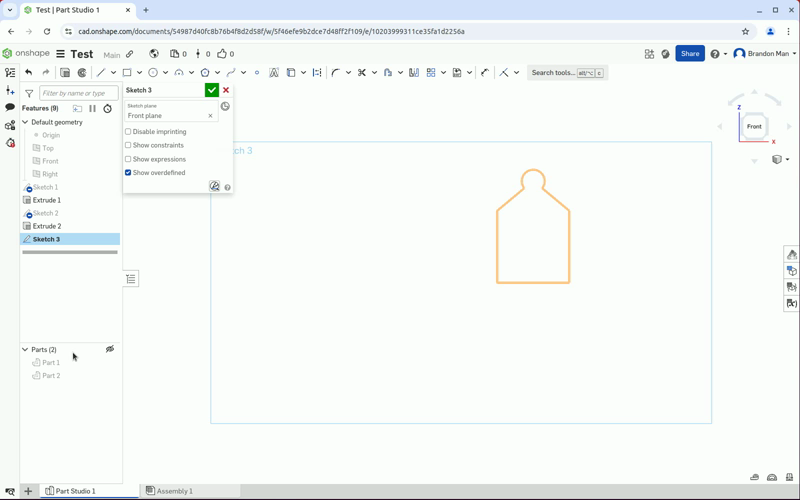
key(l)
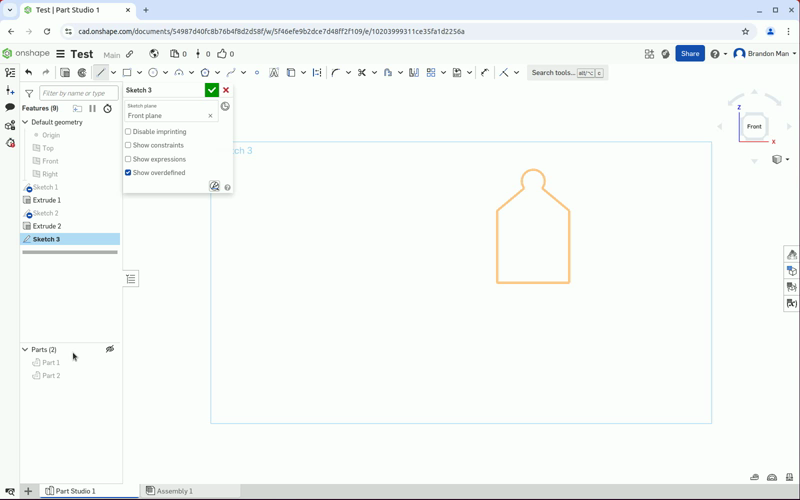
key_down(shift)
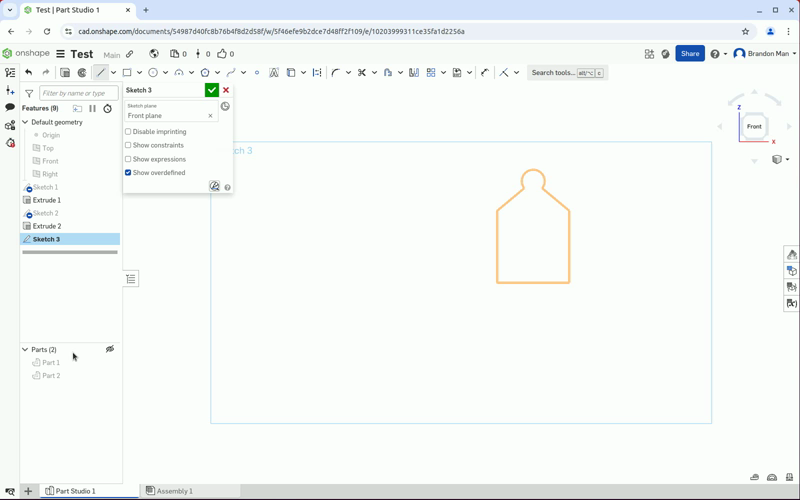
mouse_move(460, 282)
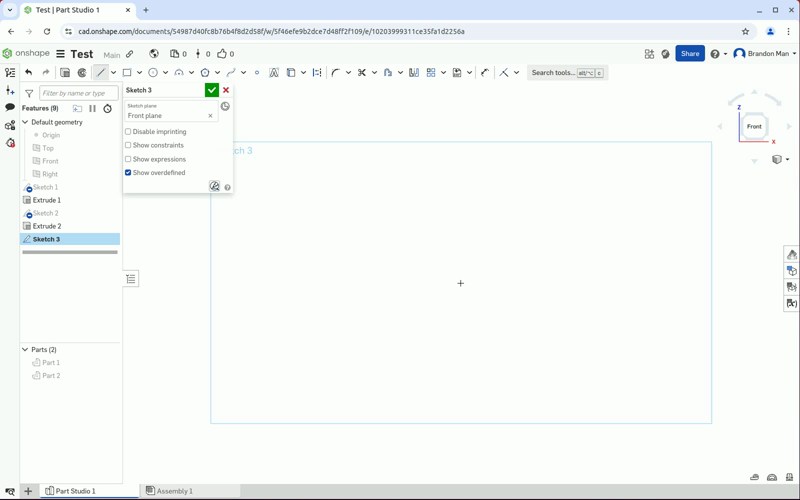
click(460, 282)
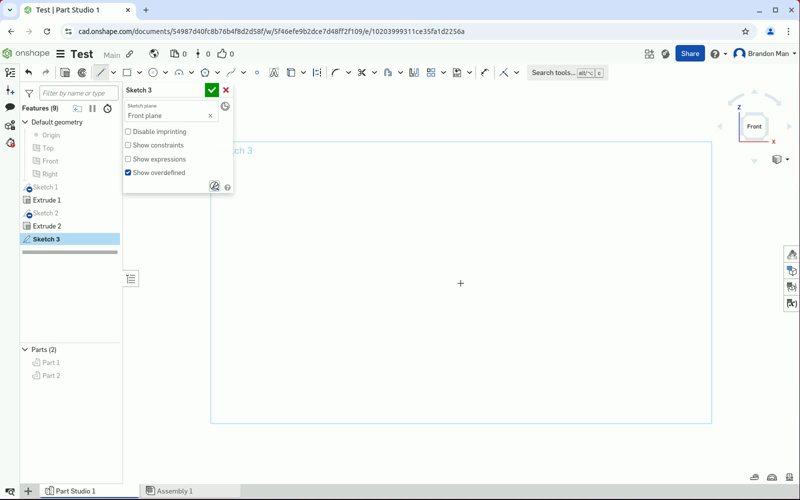
key_up(shift)
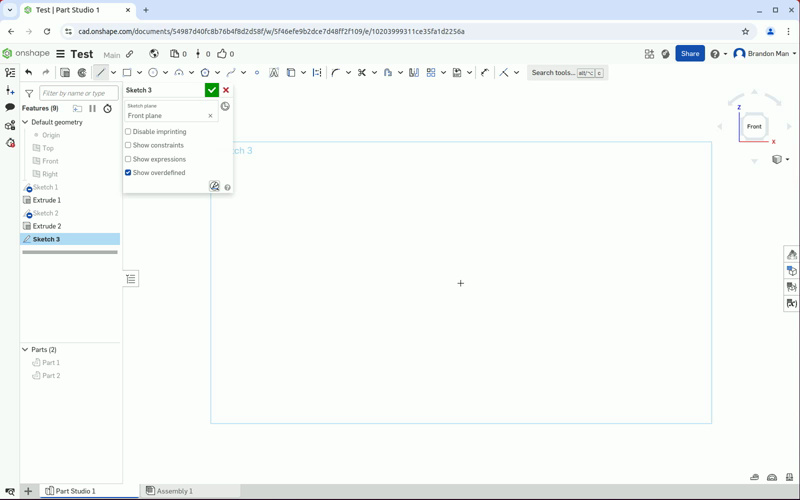
key_down(shift)
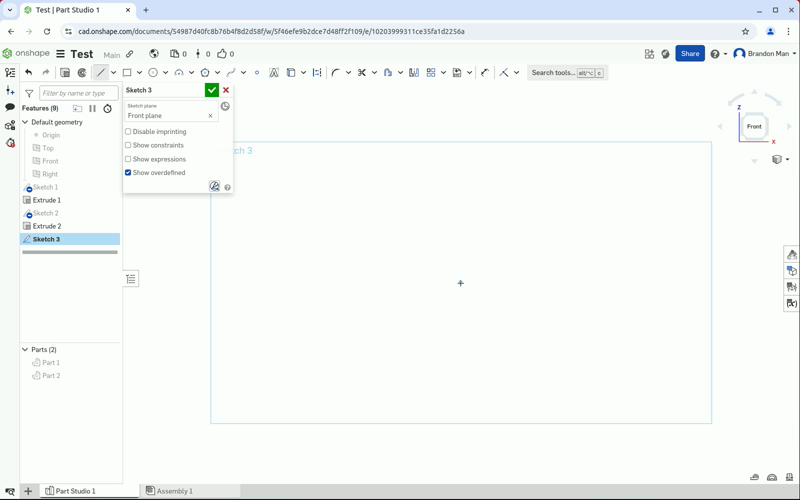
mouse_move(490, 282)
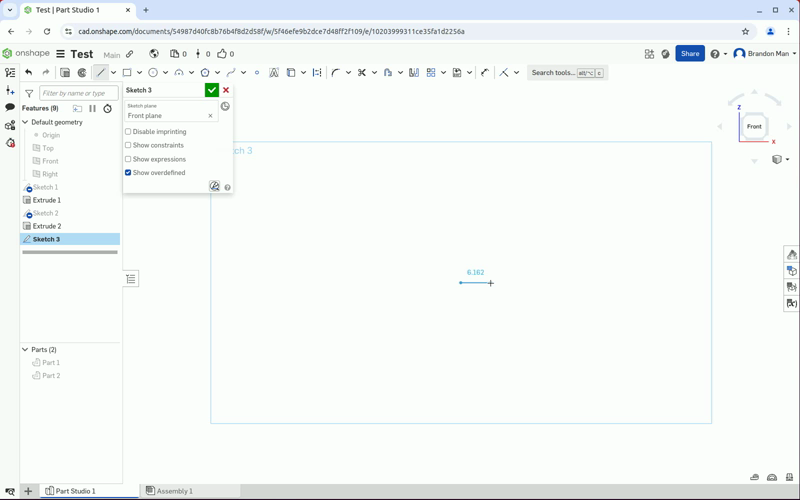
mouse_move(497, 282)
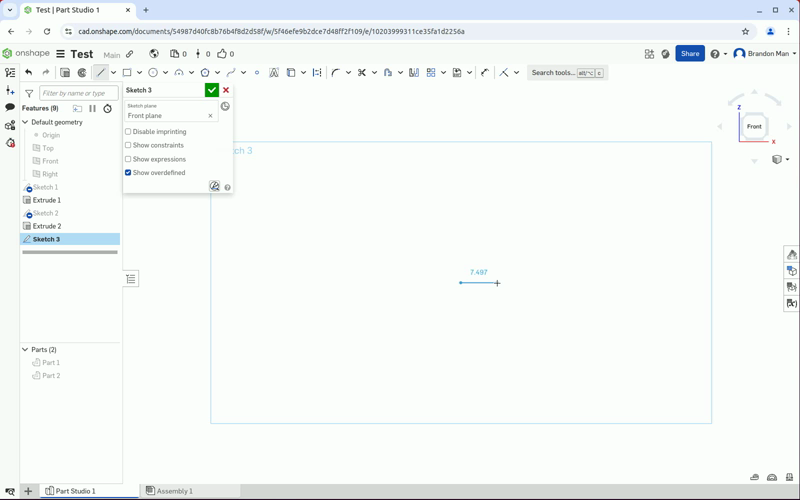
click(497, 282)
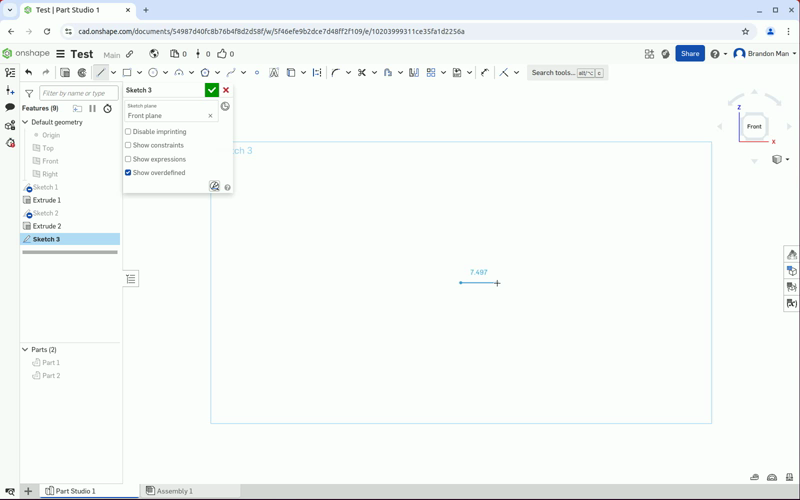
key_up(shift)
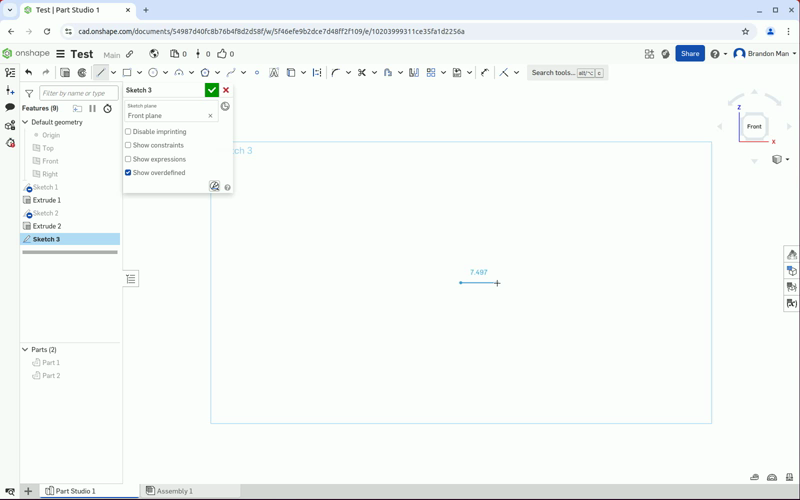
key_down(shift)
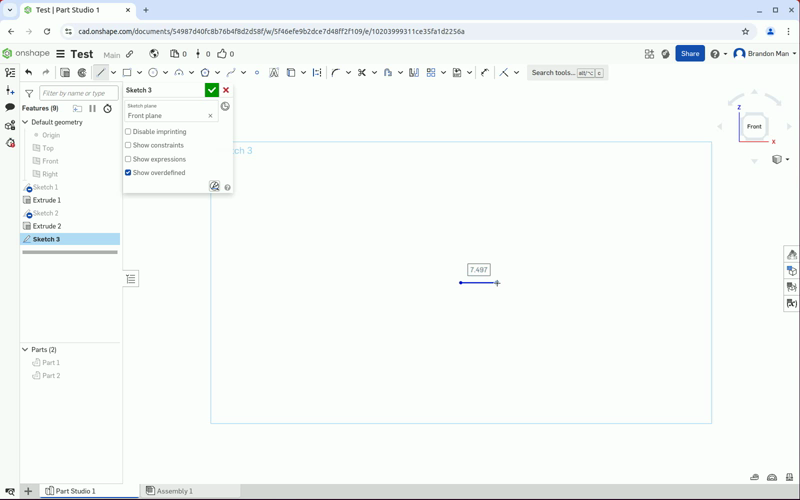
mouse_move(497, 210)
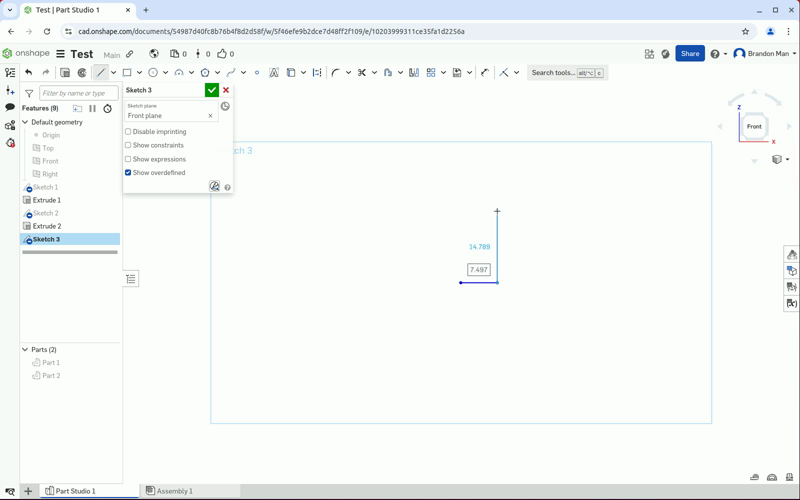
click(497, 210)
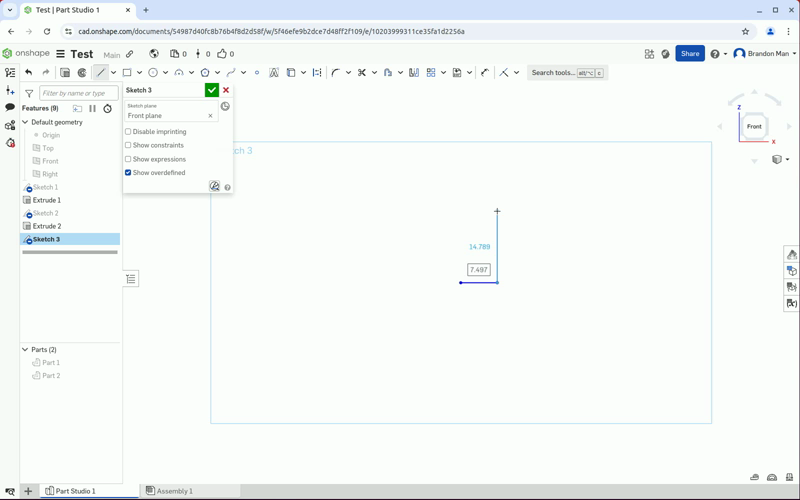
key_up(shift)
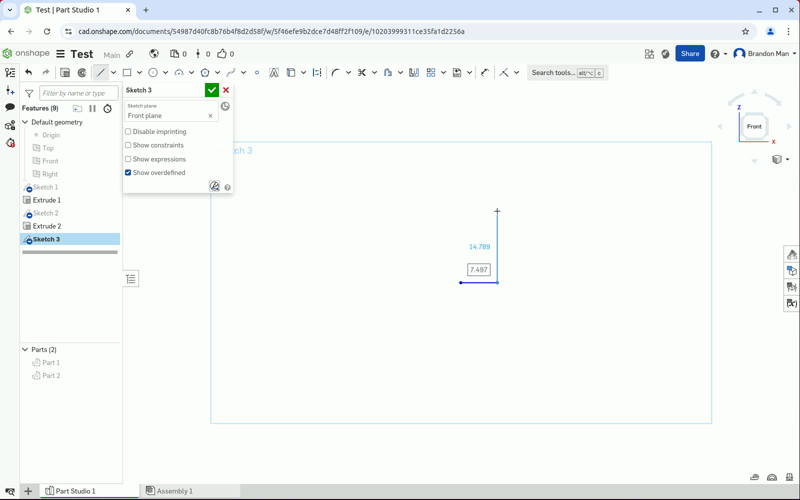
key(esc)
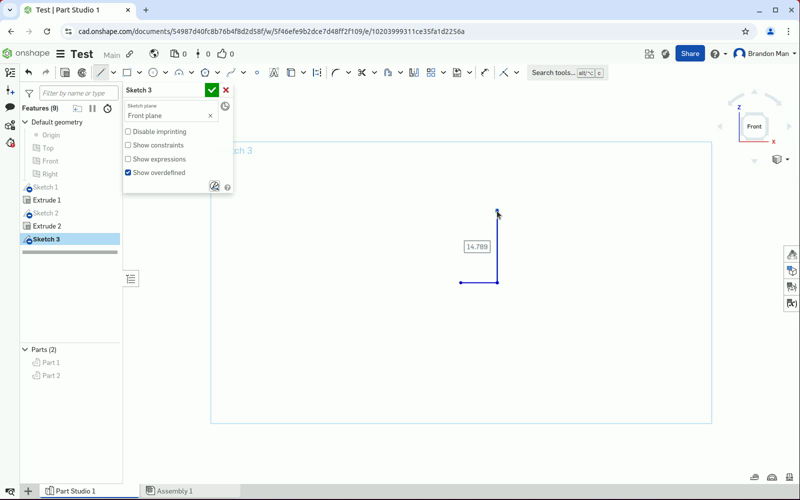
key(a)
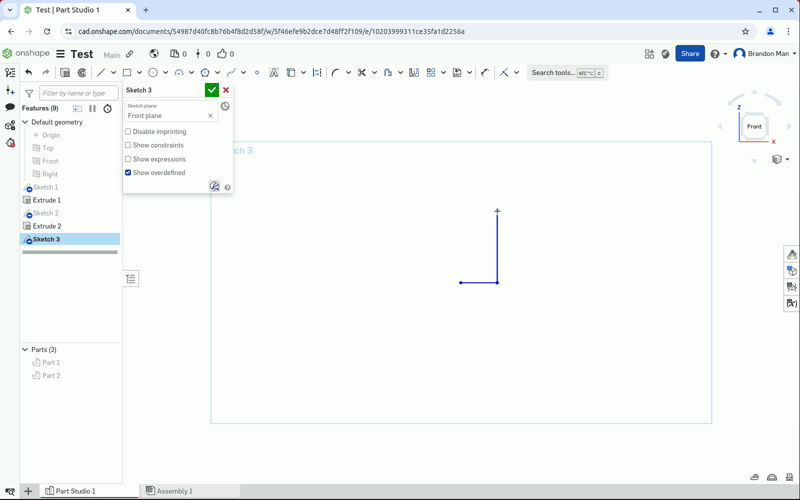
mouse_move(497, 210)
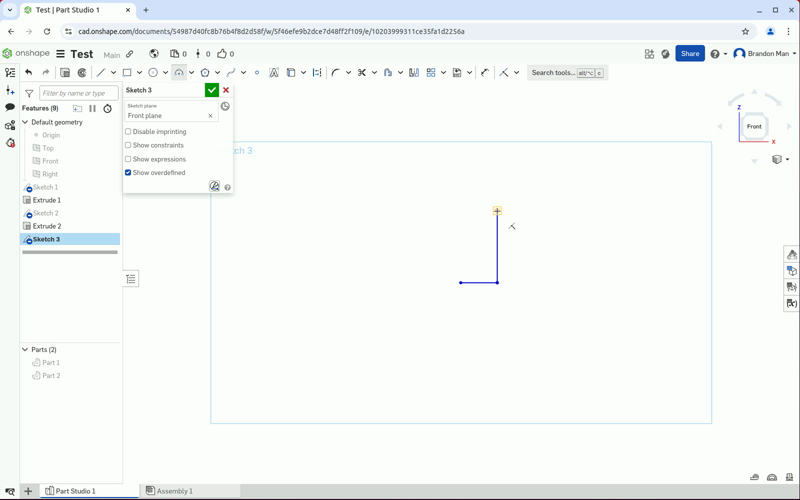
click(497, 210)
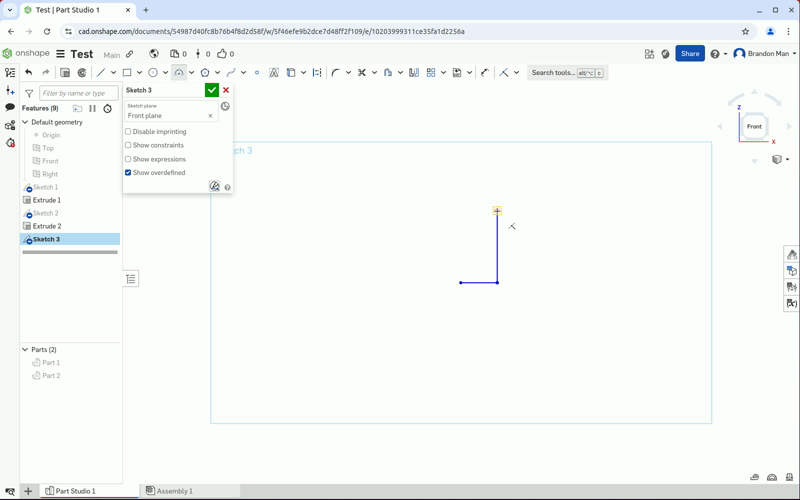
key_down(shift)
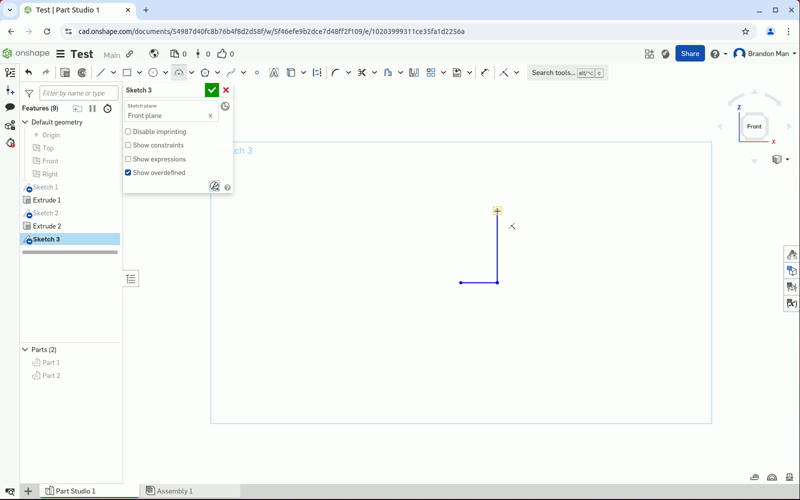
mouse_move(460, 210)
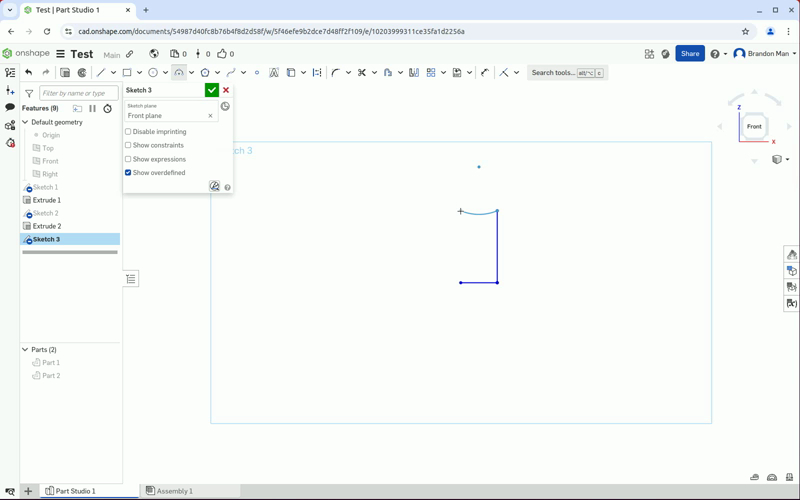
click(460, 210)
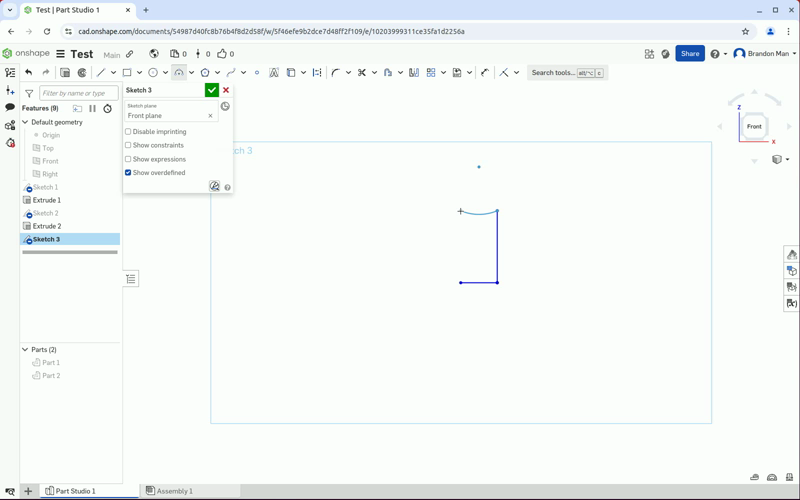
mouse_move(478, 192)
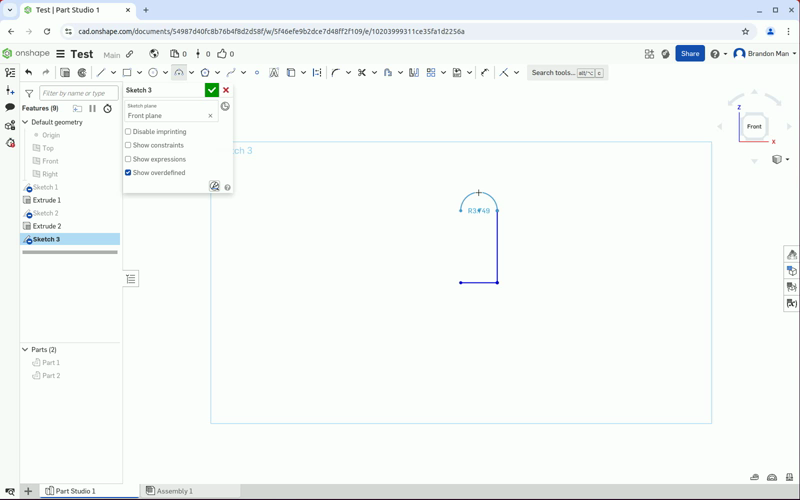
click(478, 192)
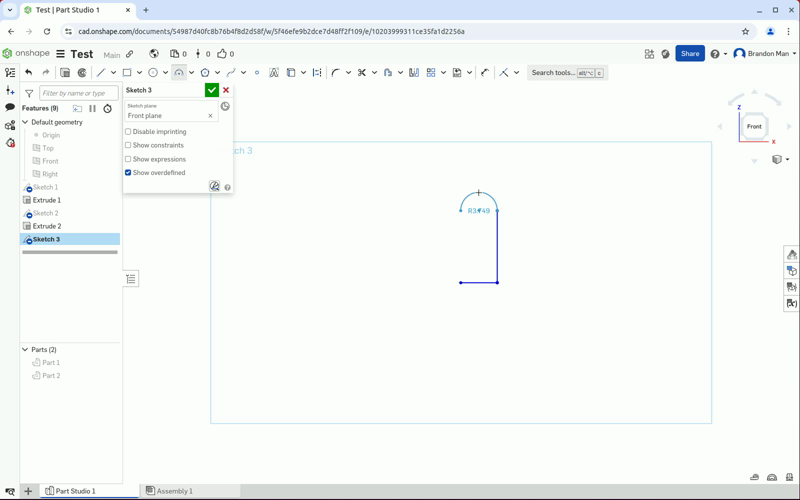
key_up(shift)
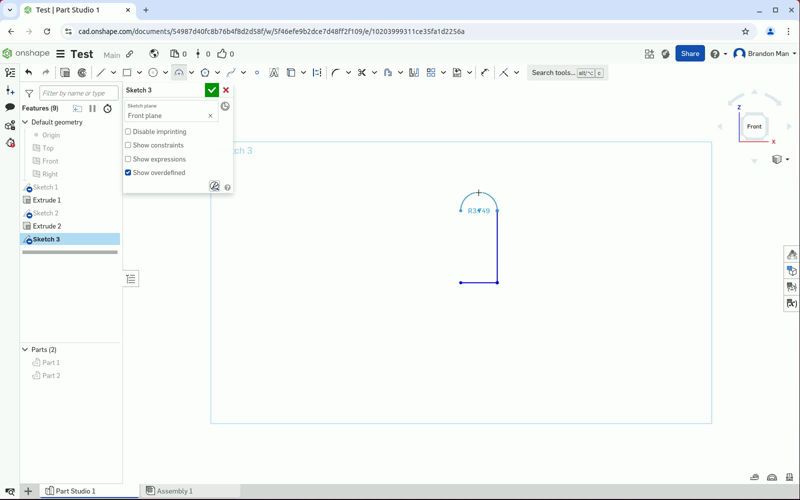
key(esc)
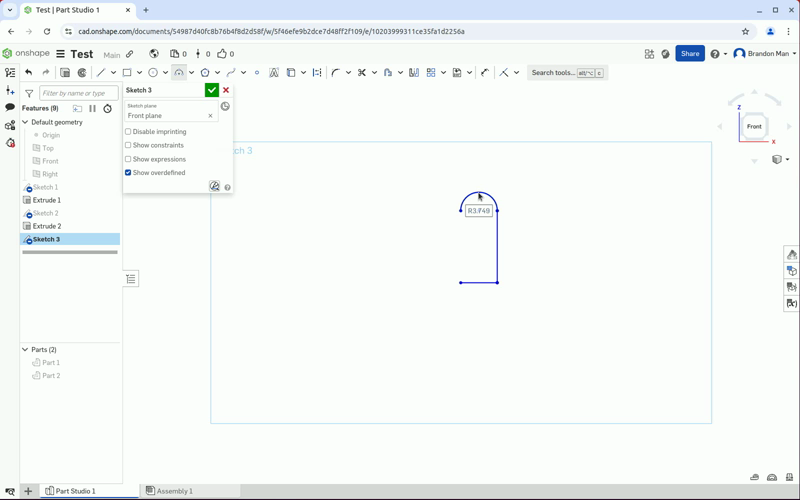
key(l)
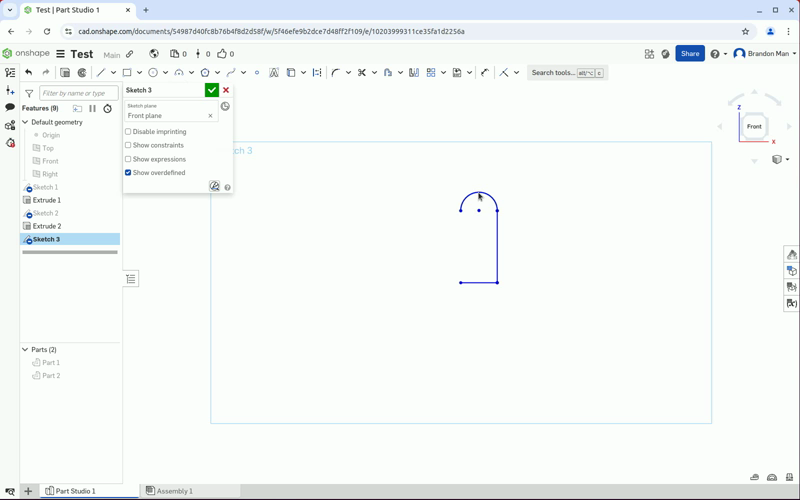
mouse_move(460, 210)
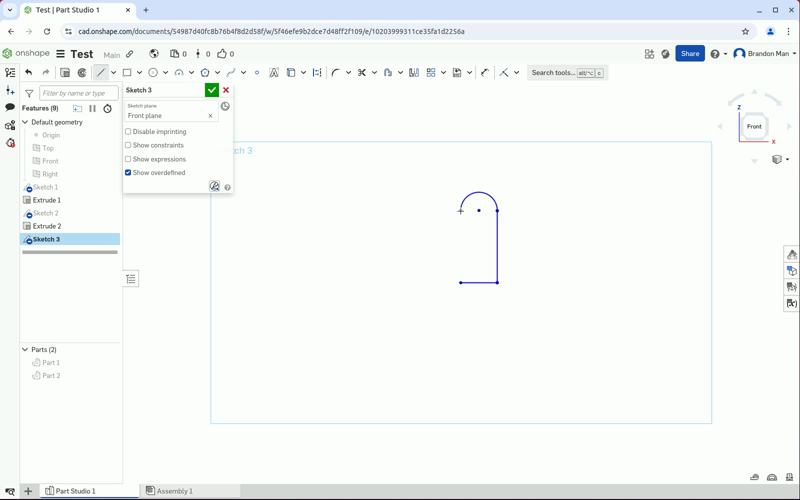
click(460, 210)
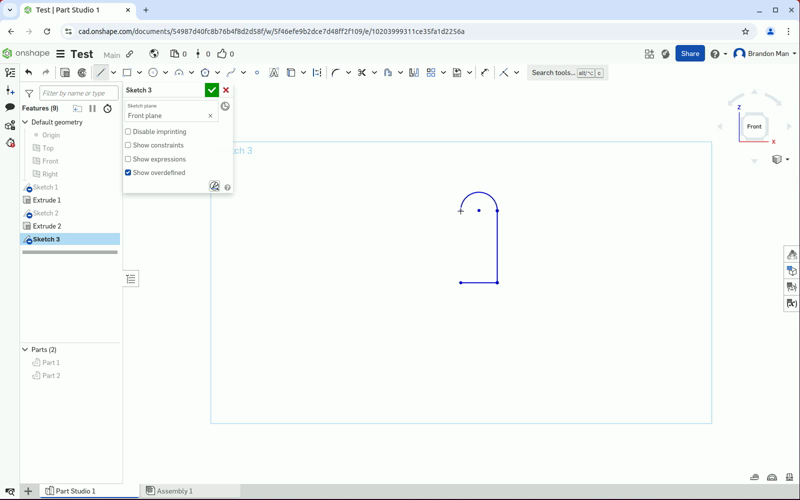
key_down(shift)
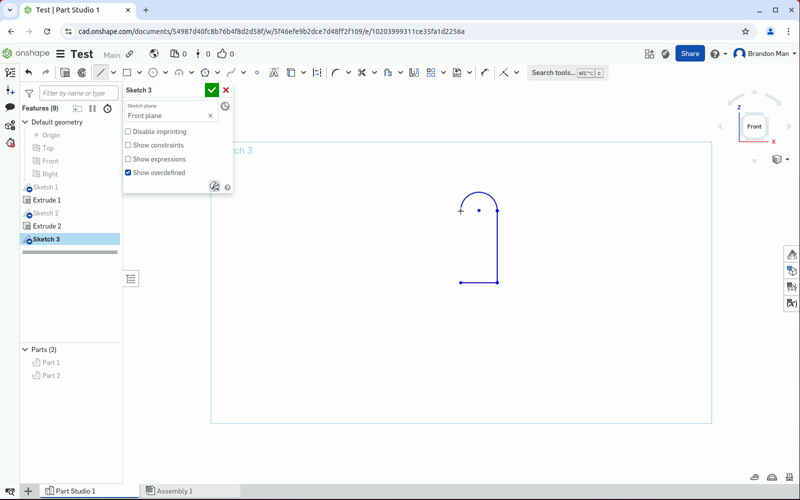
mouse_move(460, 282)
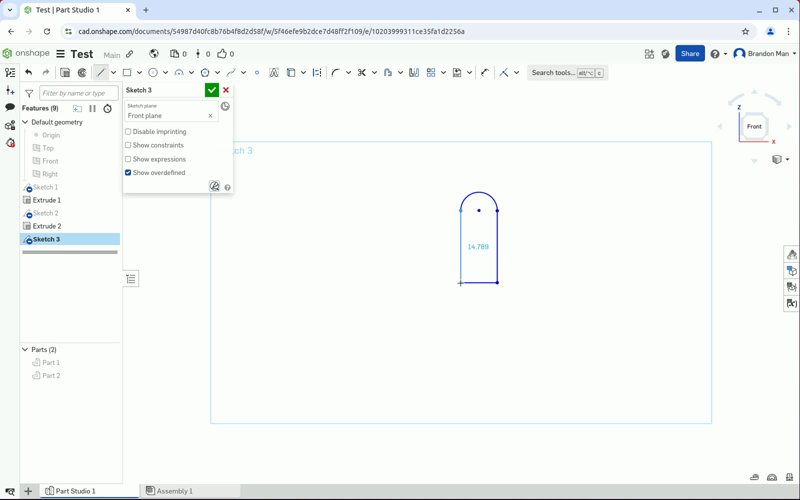
key_up(shift)
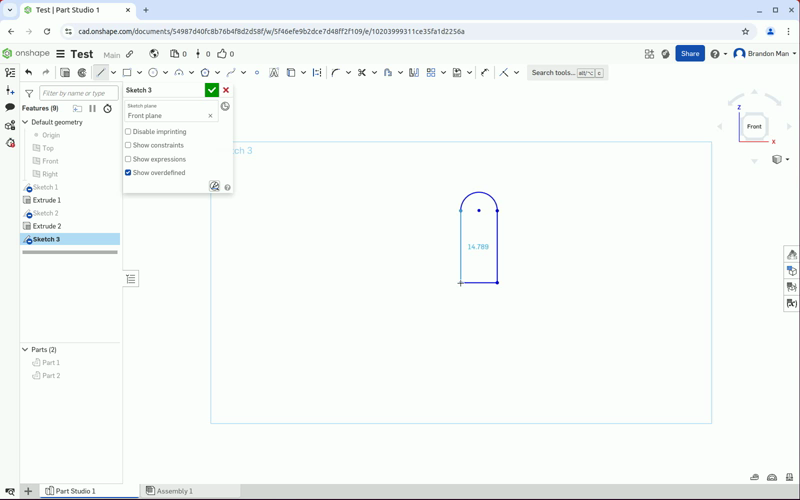
click(460, 282)
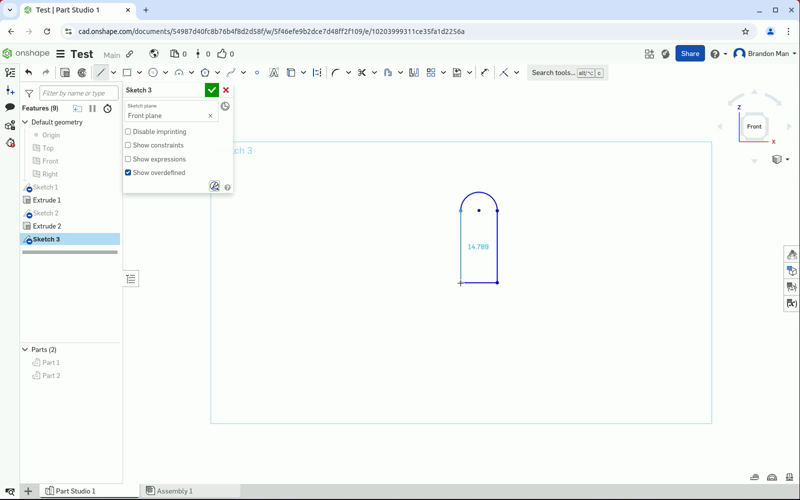
key(esc)
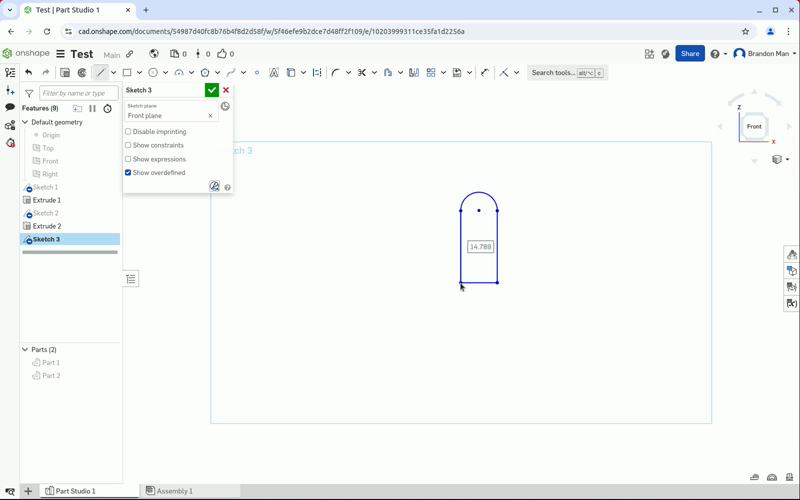
key(c)
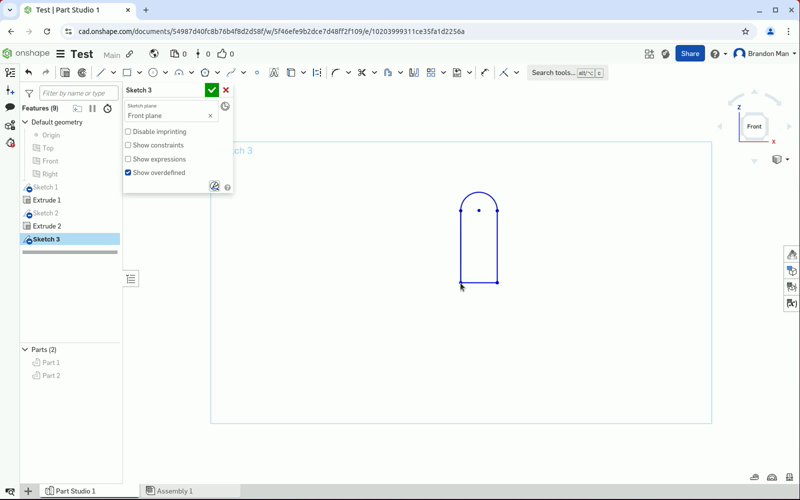
key_down(shift)
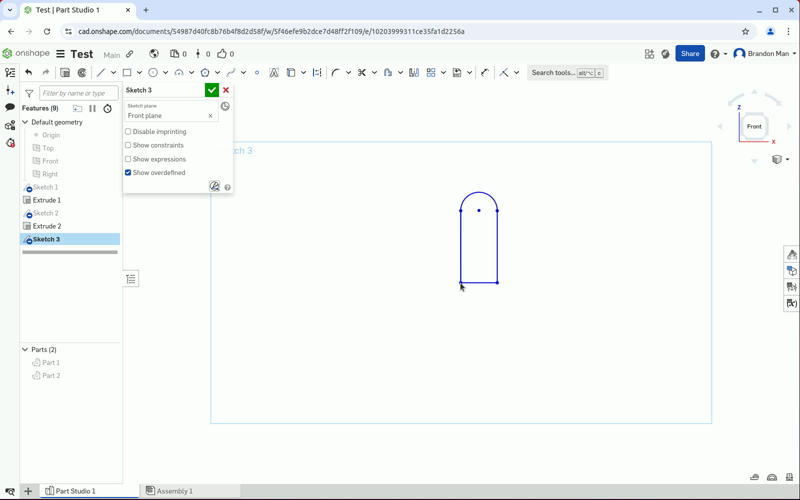
mouse_move(478, 210)
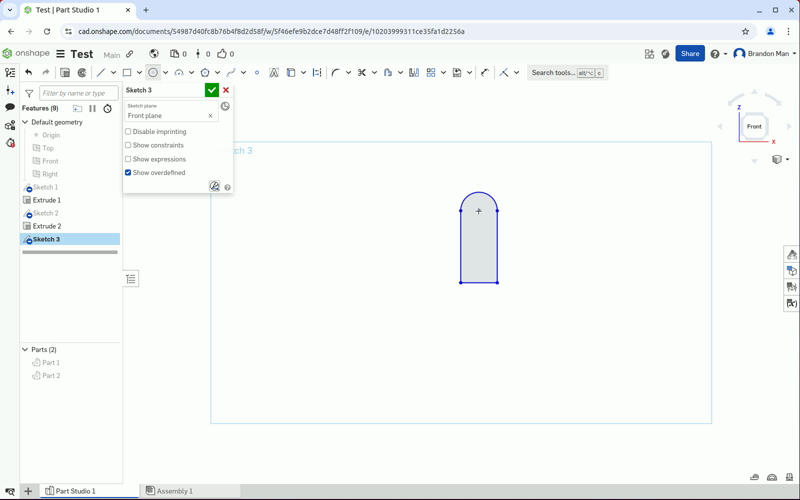
click(478, 210)
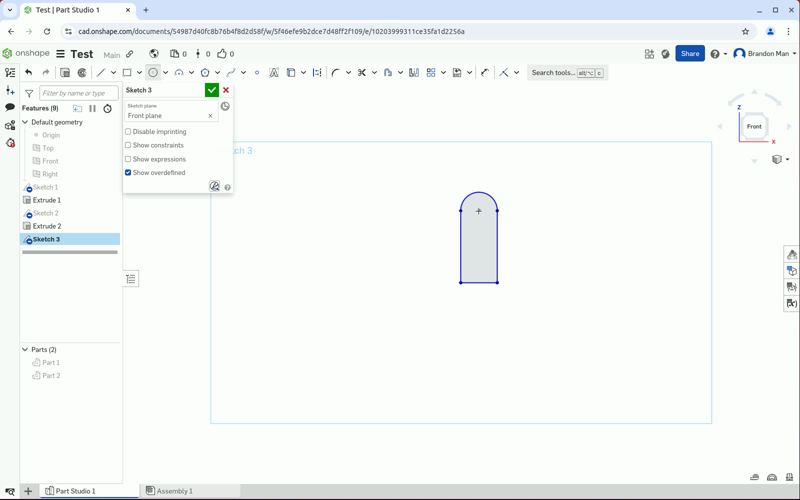
key_up(shift)
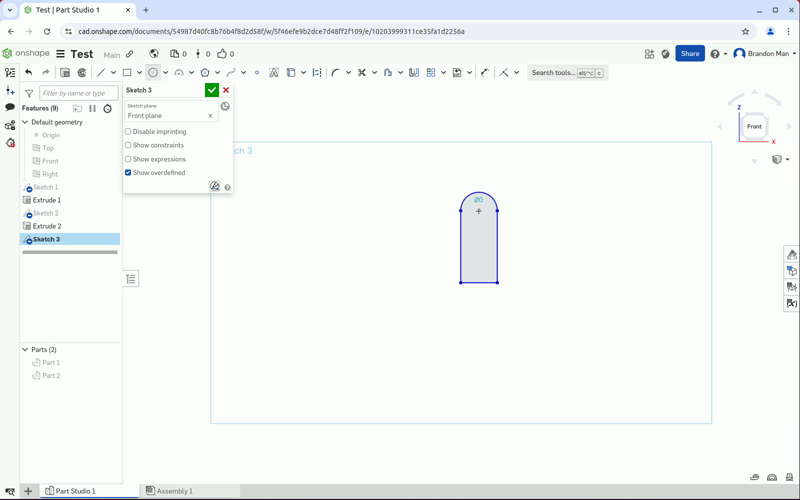
mouse_move(488, 210)
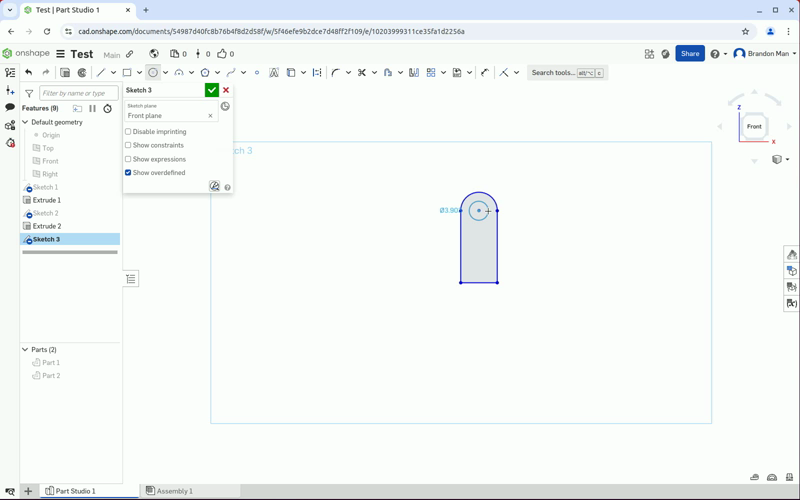
click(488, 210)
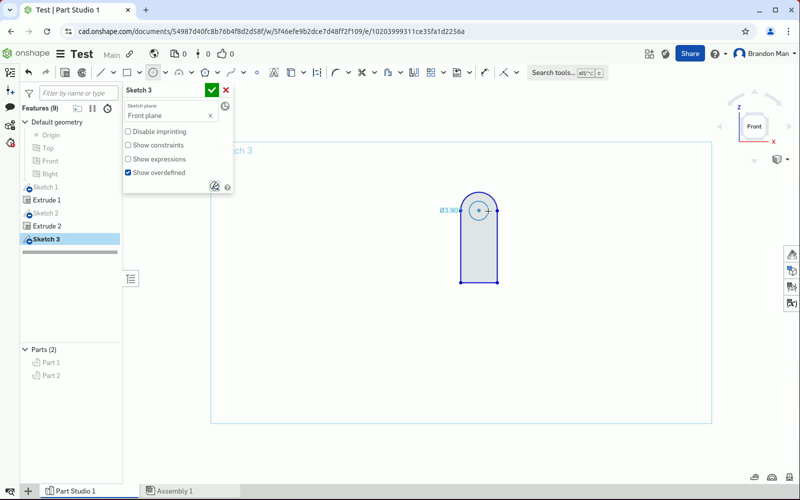
key(esc)
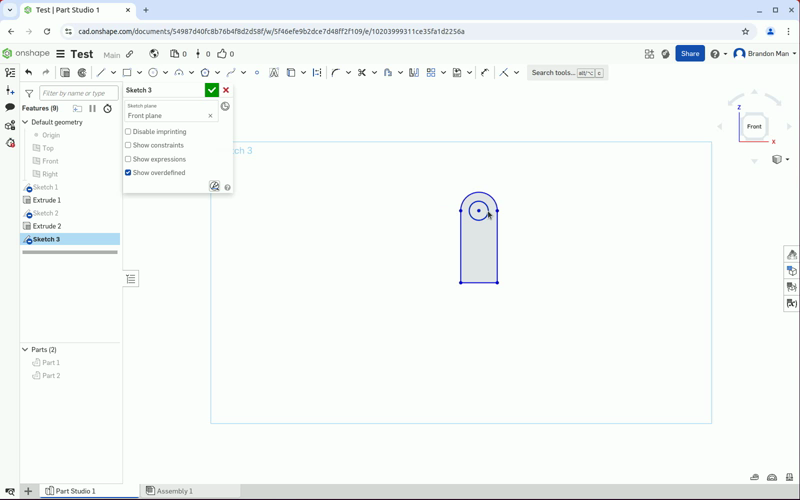
mouse_move(464, 234)
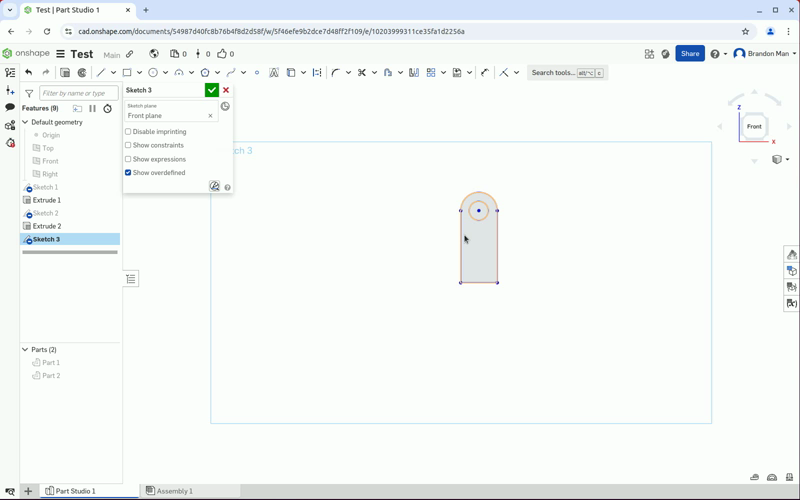
click(464, 234)
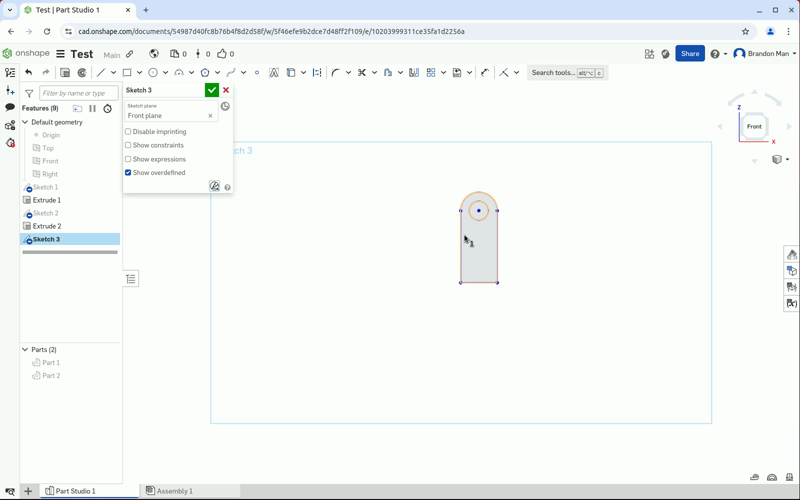
mouse_move(73, 352)
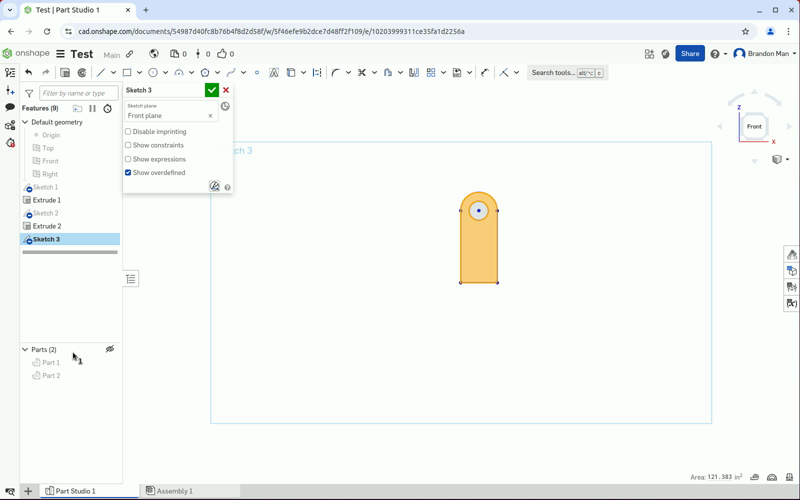
key(shift+y)
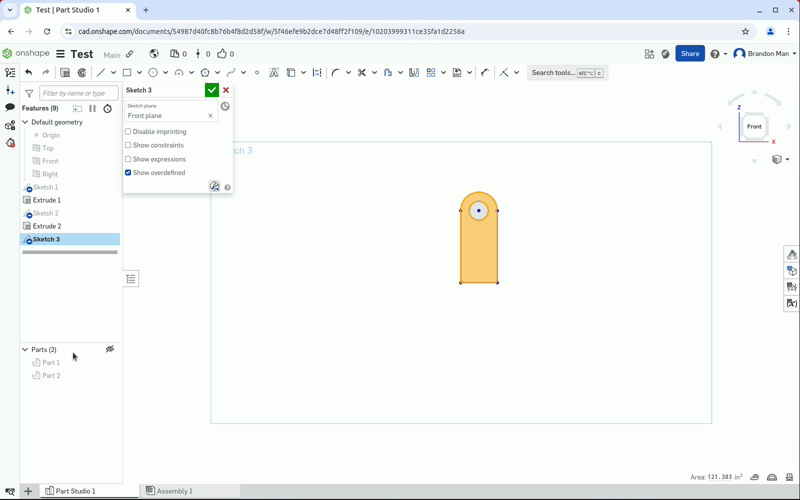
key(shift+e)
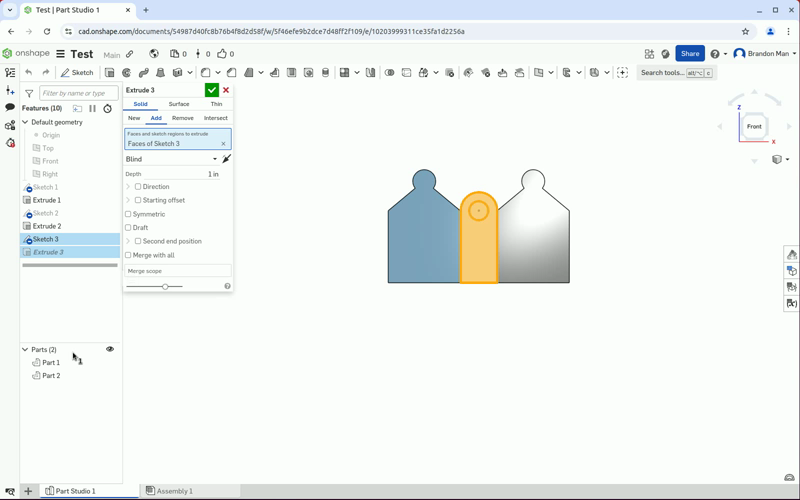
mouse_move(143, 106)
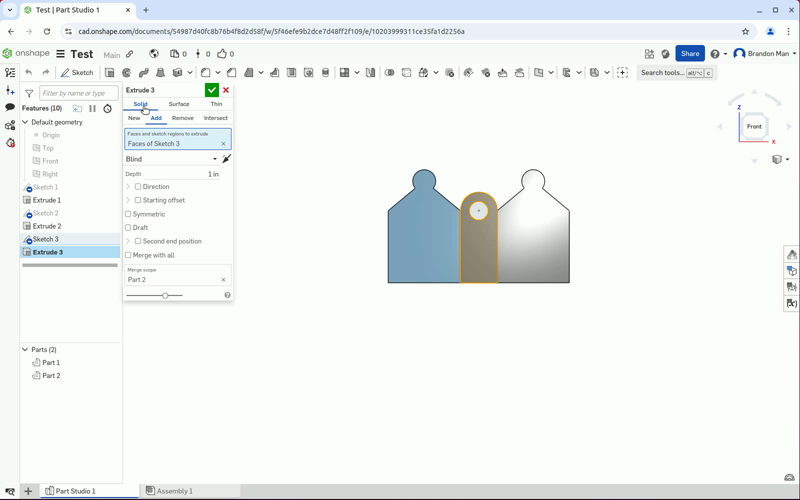
click(143, 106)
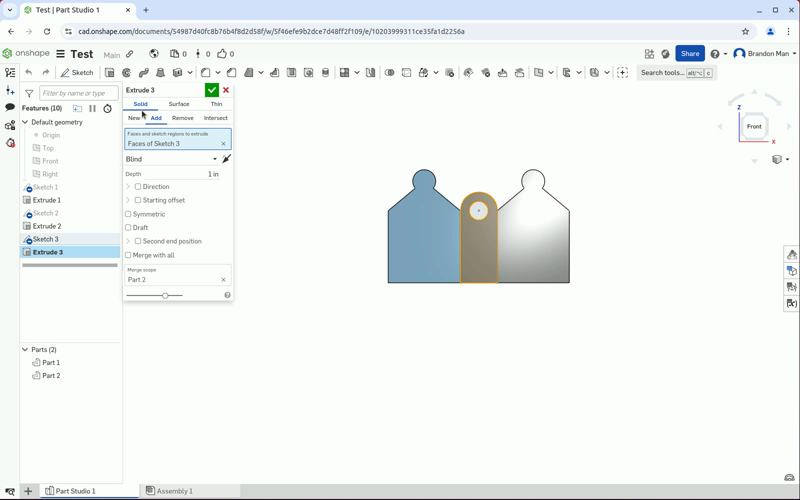
mouse_move(137, 120)
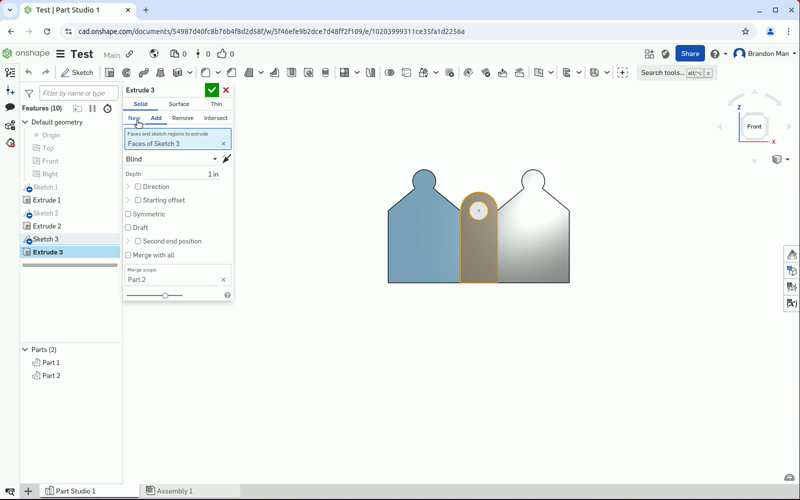
click(137, 120)
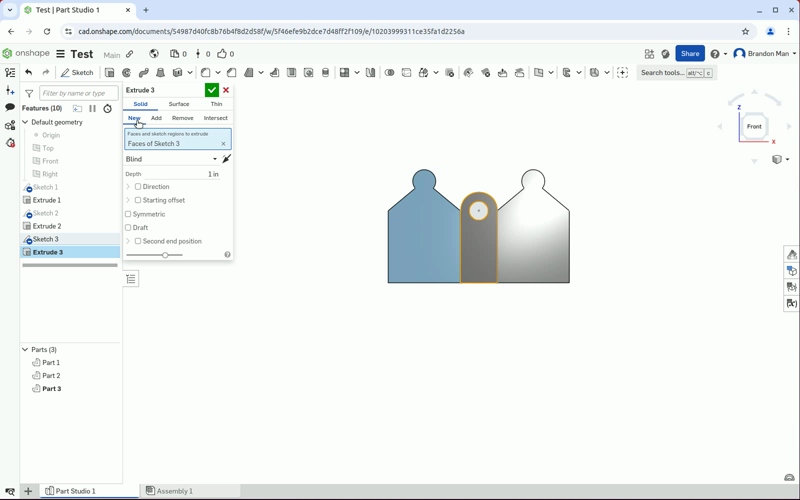
key(tab, 4)
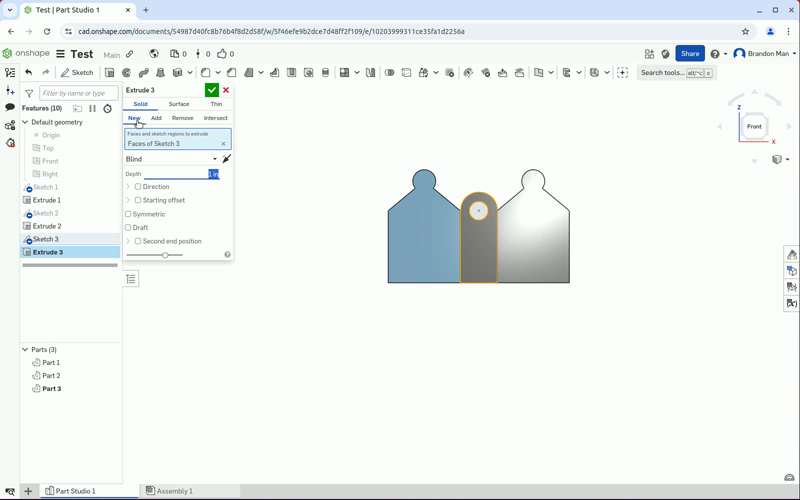
text(14.924)
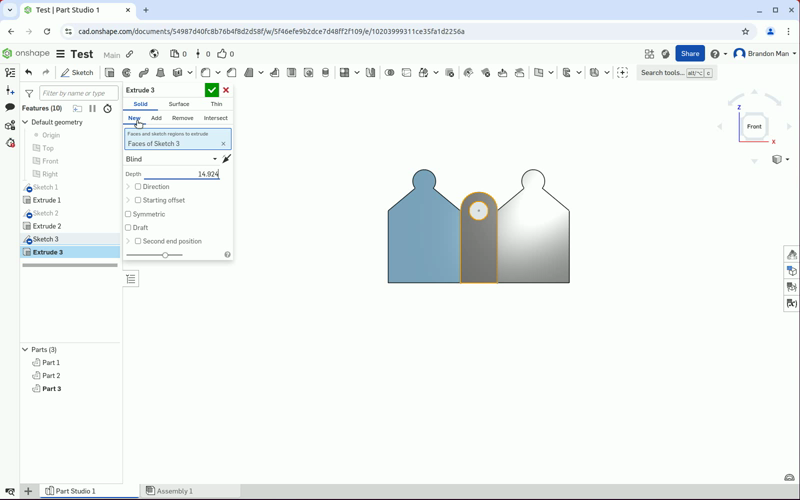
key(enter)
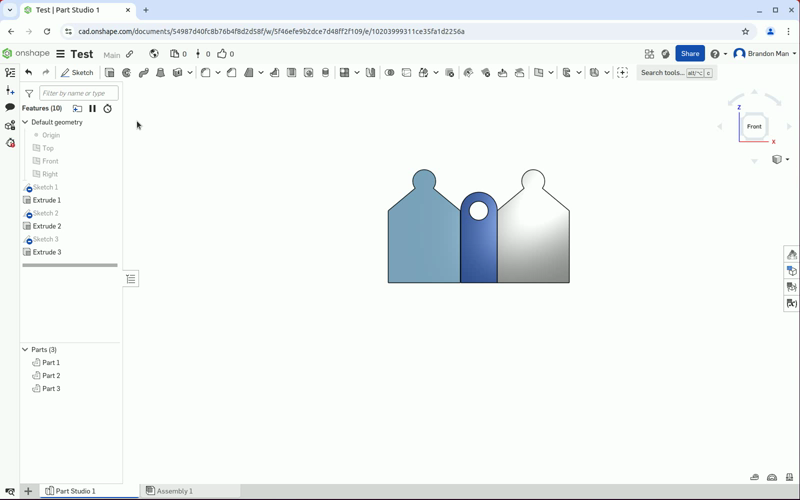
key(shift+h)
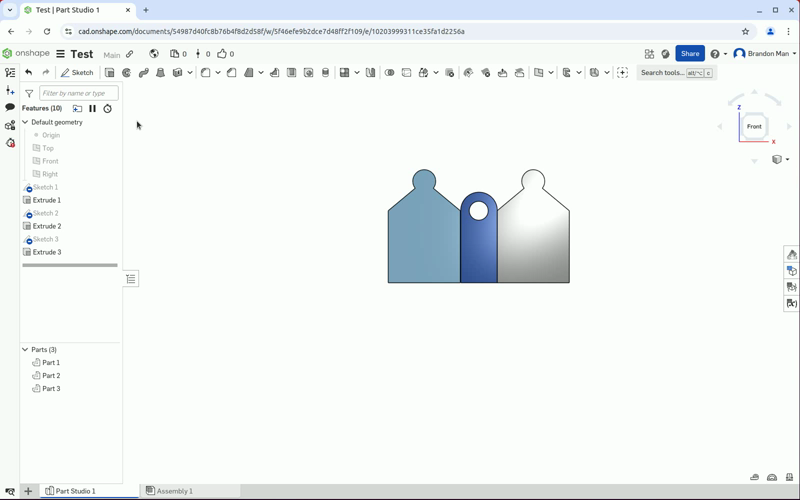
key(shift+h)
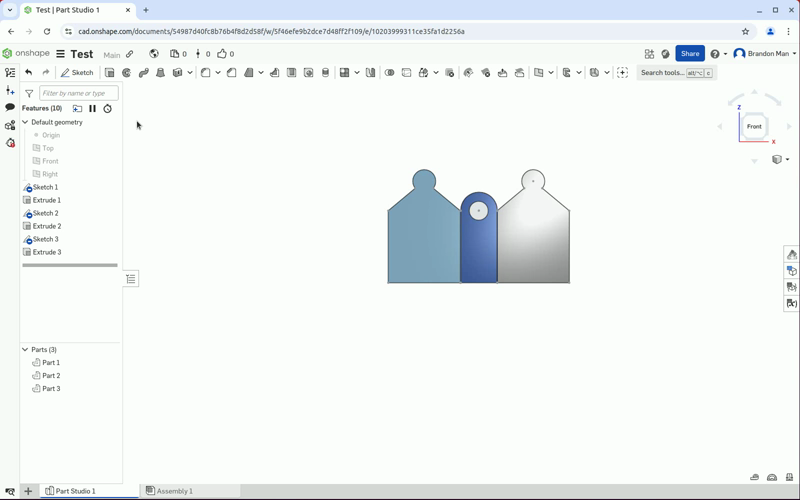
key(shift+7)
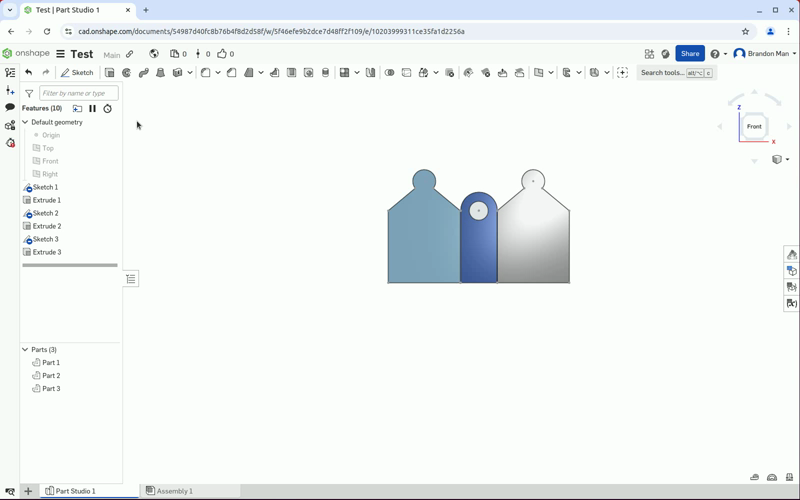
key(left, 2)
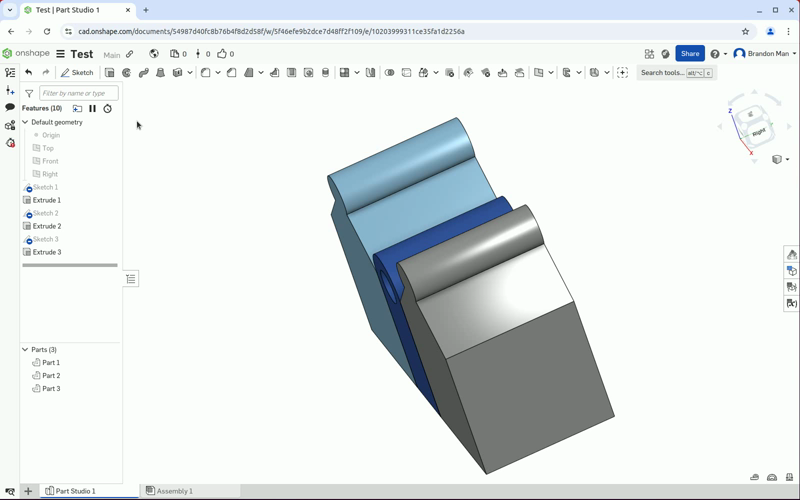
key(down, 2)
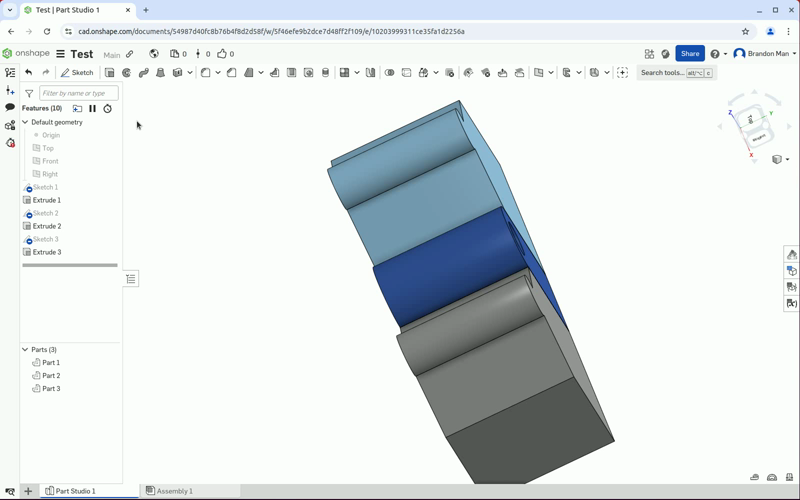
key(up, 2)
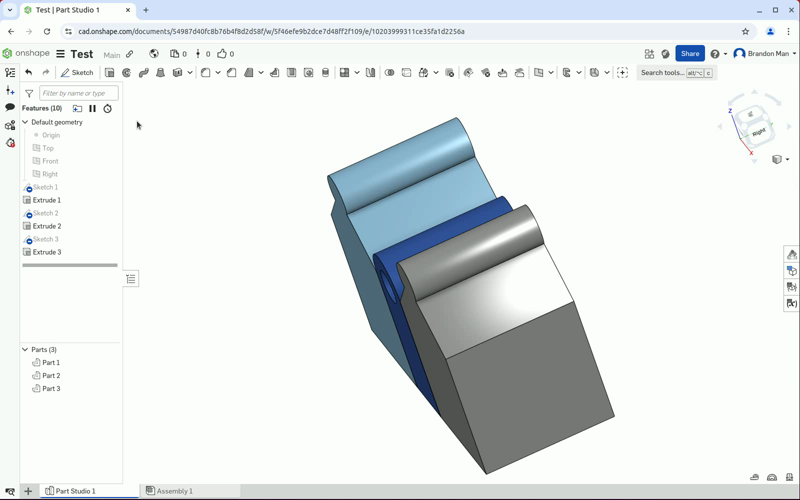
key(right, 2)
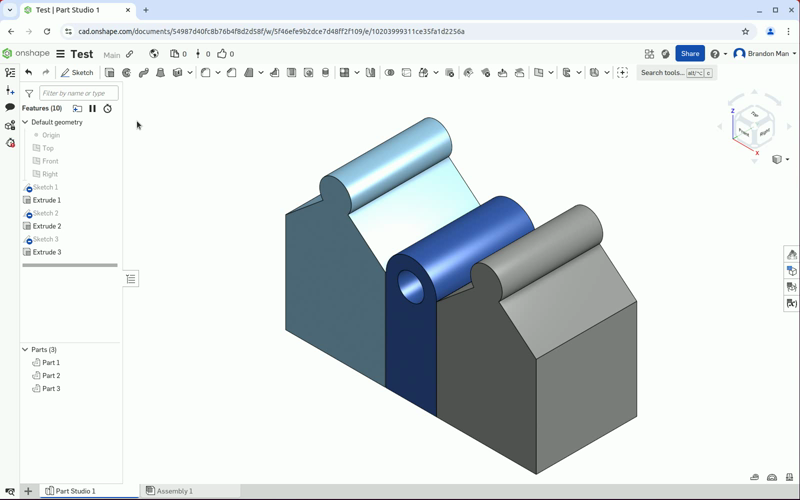
mouse_move(73, 189)
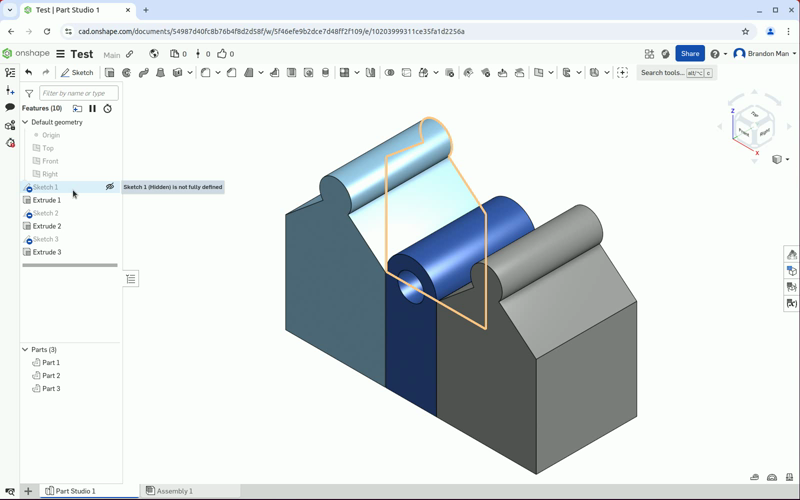
click(73, 189)